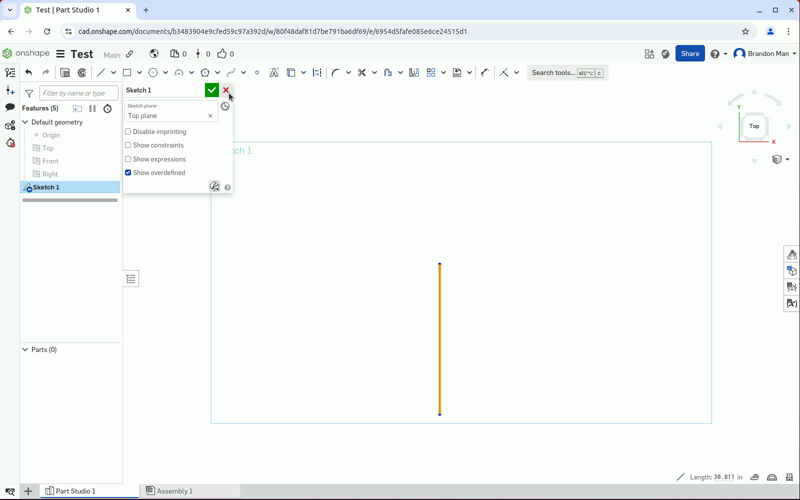
key(shift+h)
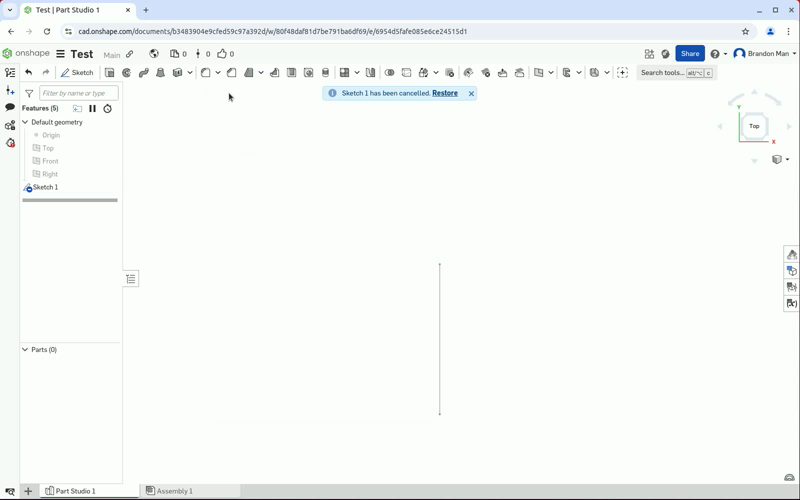
key(shift+s)
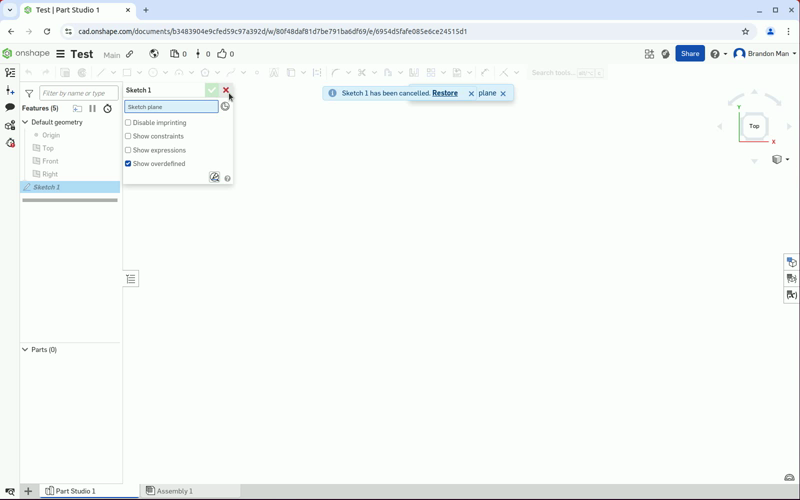
mouse_move(73, 150)
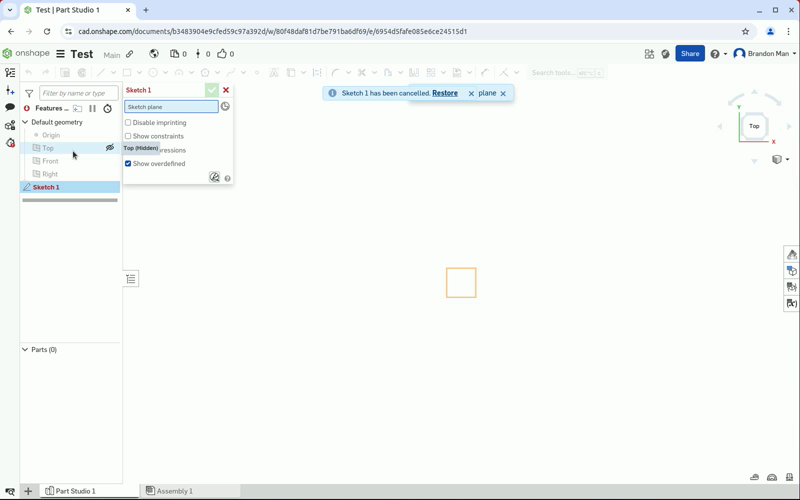
click(73, 150)
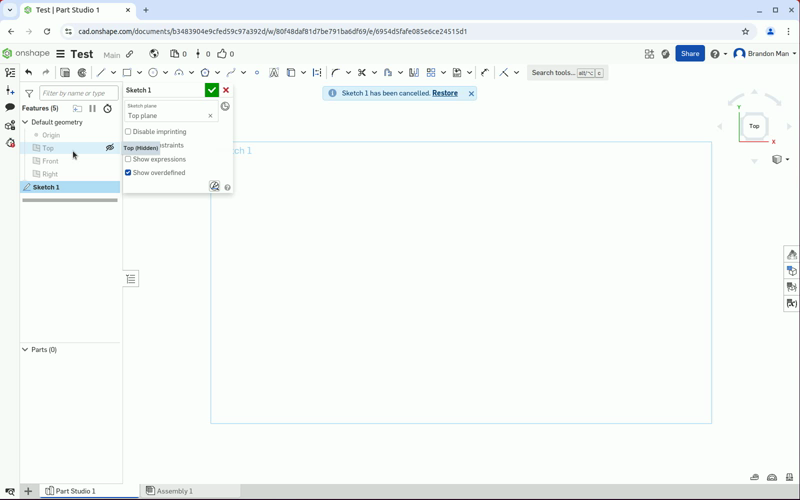
mouse_move(73, 352)
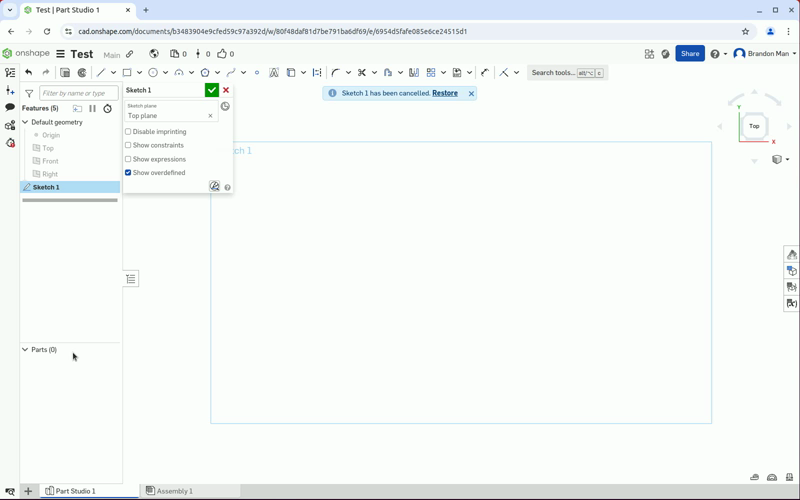
key(y)
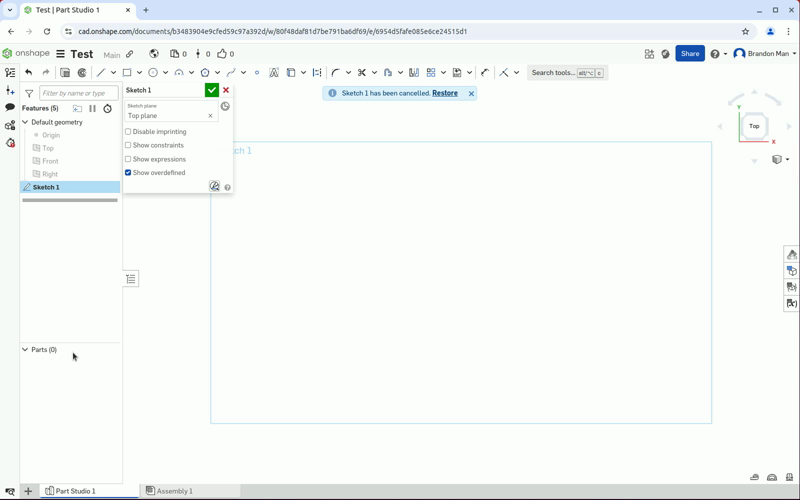
key(l)
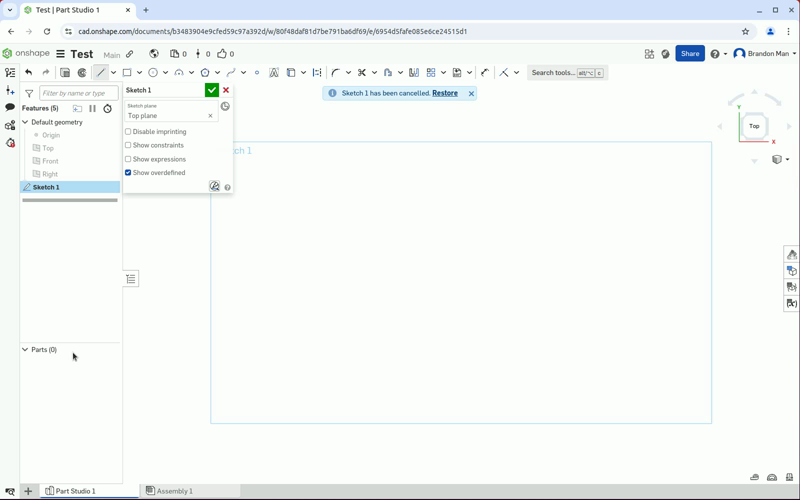
key_down(shift)
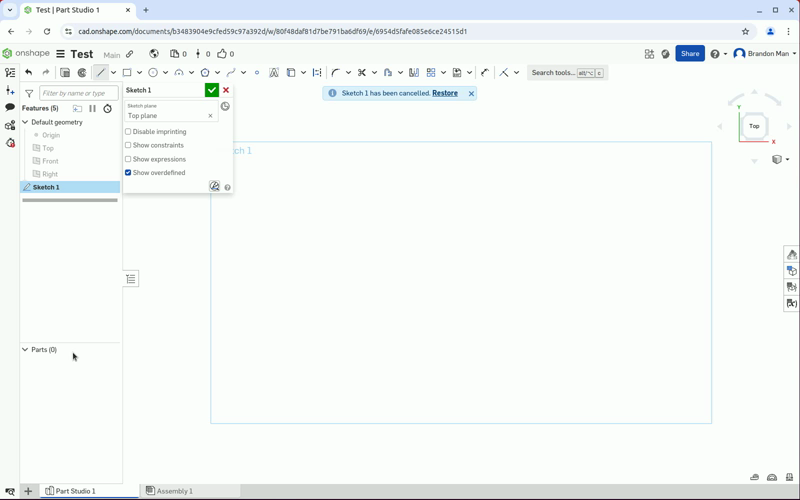
mouse_move(460, 282)
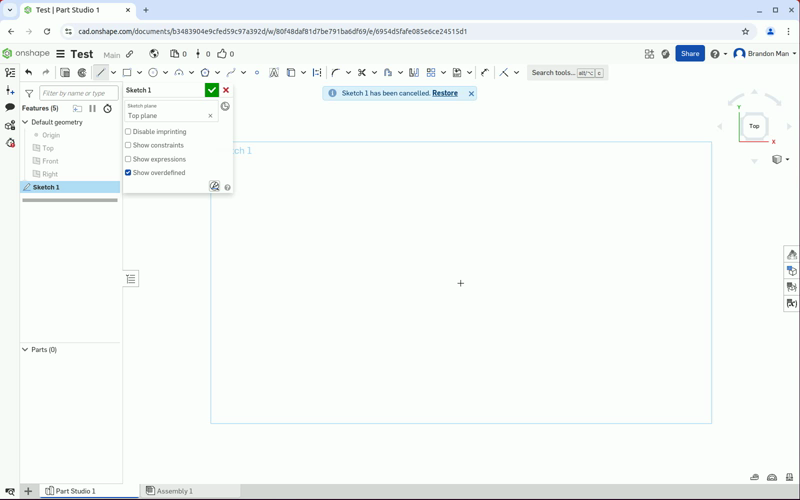
click(460, 282)
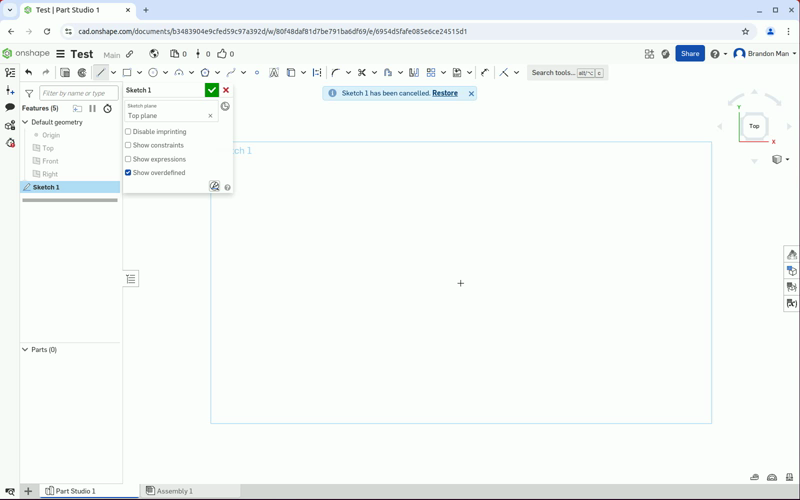
key_up(shift)
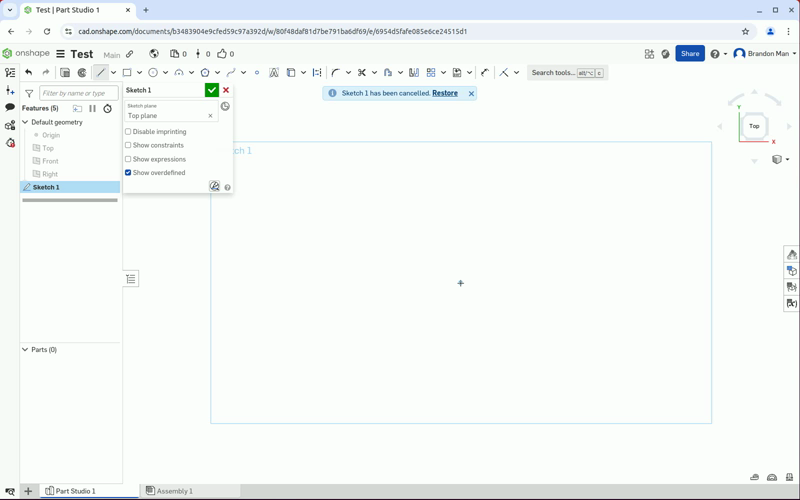
key_down(shift)
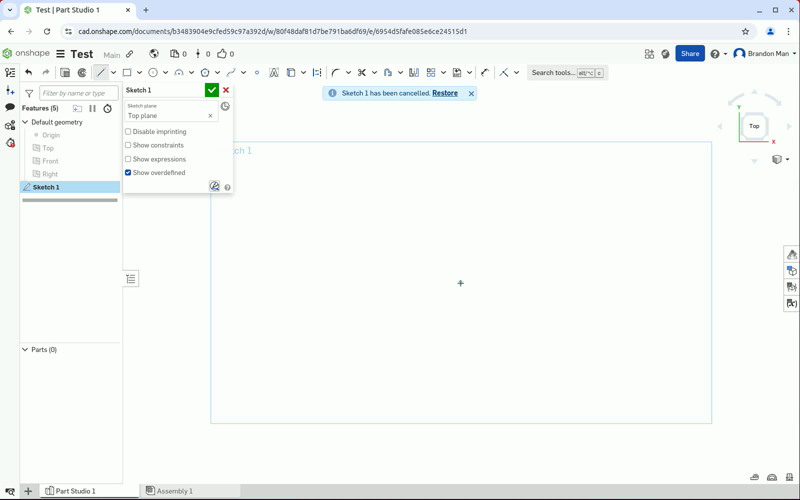
mouse_move(573, 282)
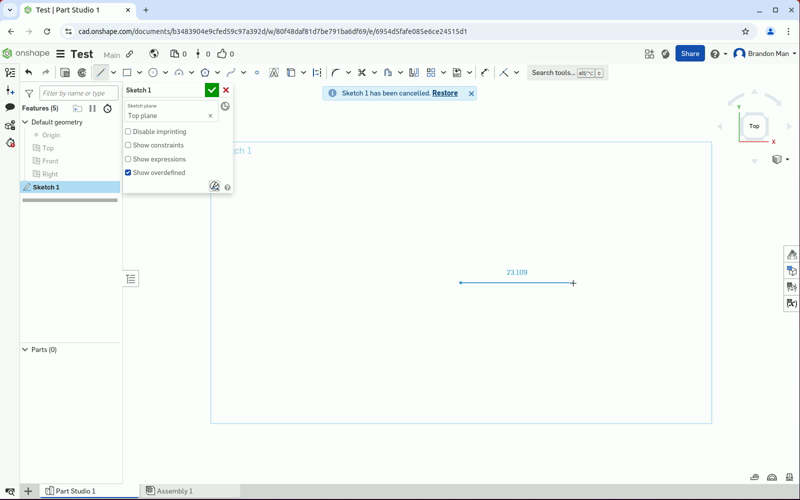
click(573, 282)
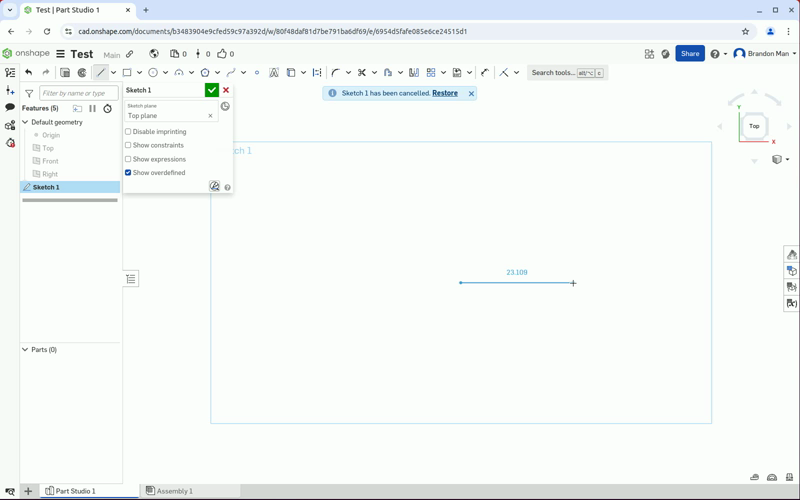
key_up(shift)
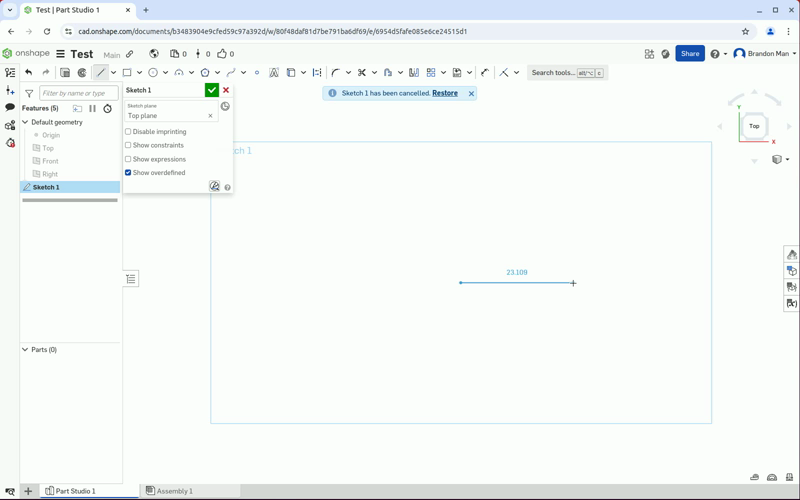
key_down(shift)
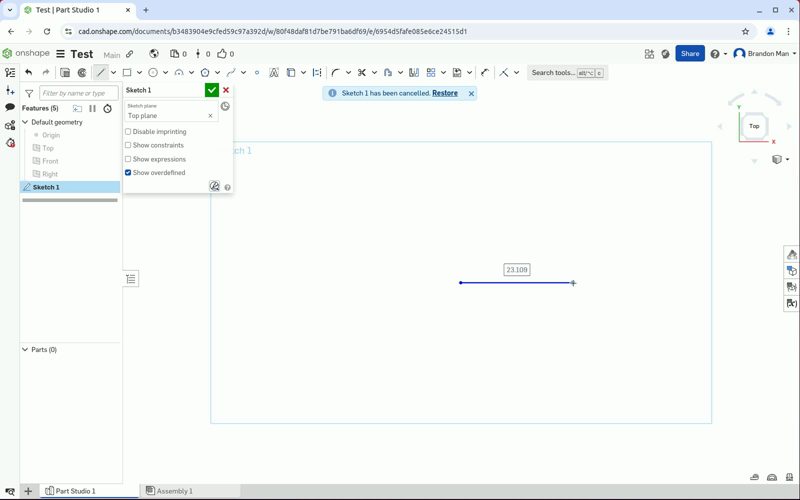
mouse_move(589, 282)
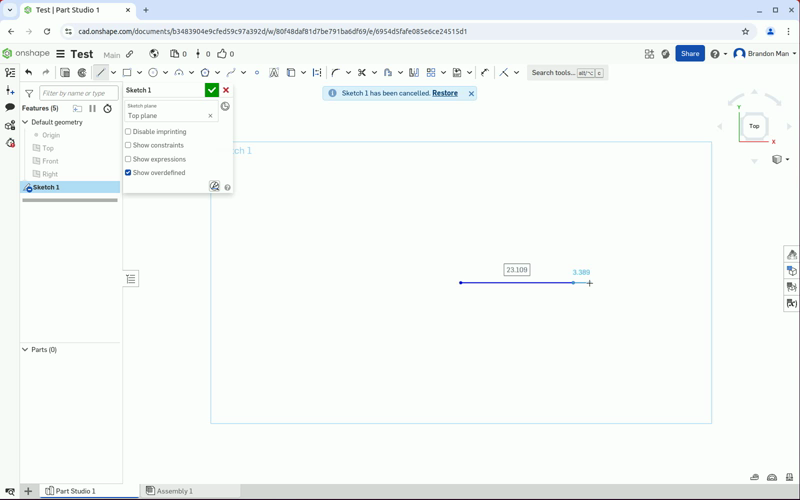
mouse_move(573, 236)
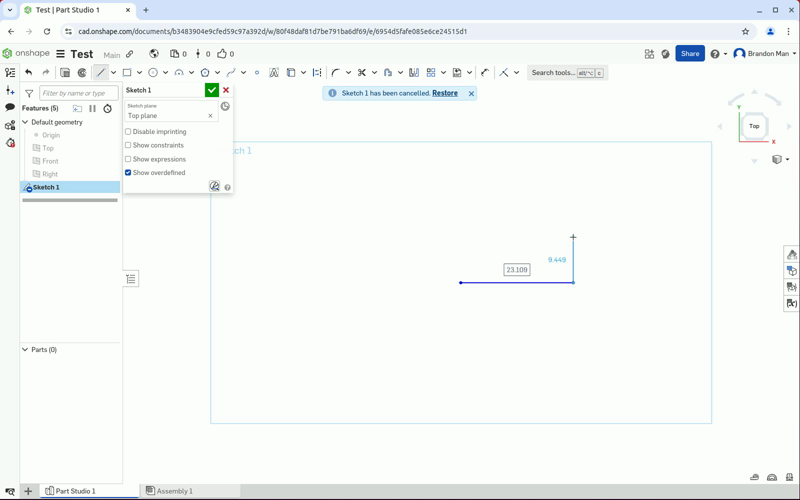
click(573, 236)
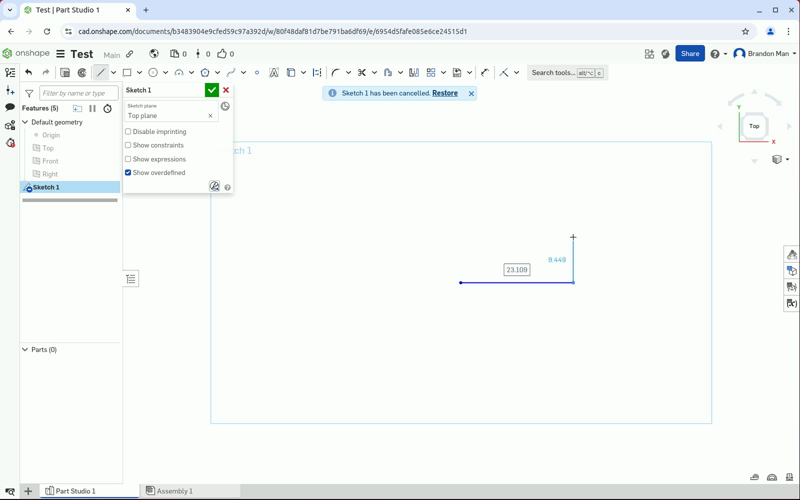
key_up(shift)
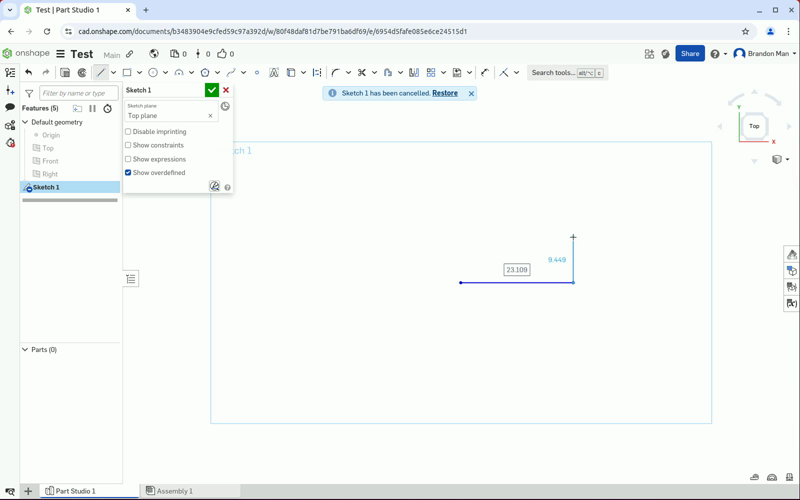
key_down(shift)
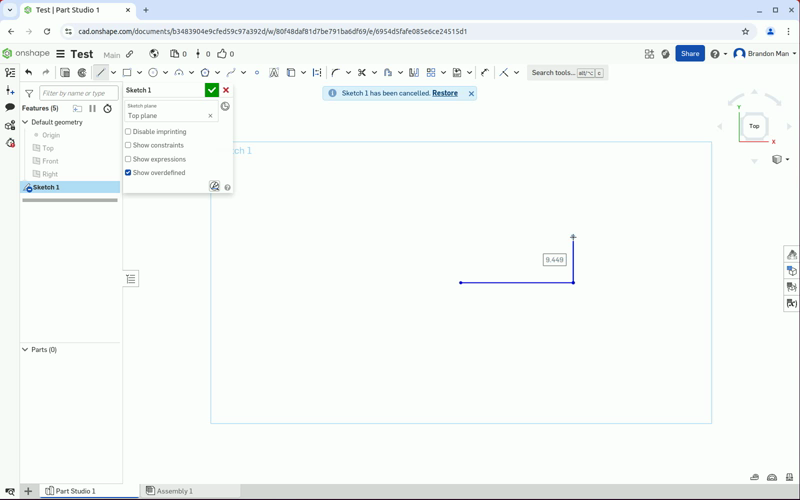
mouse_move(460, 236)
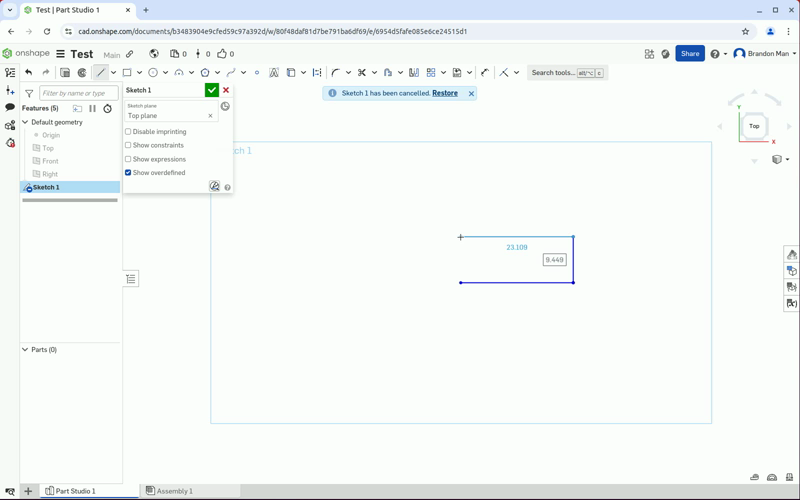
click(460, 236)
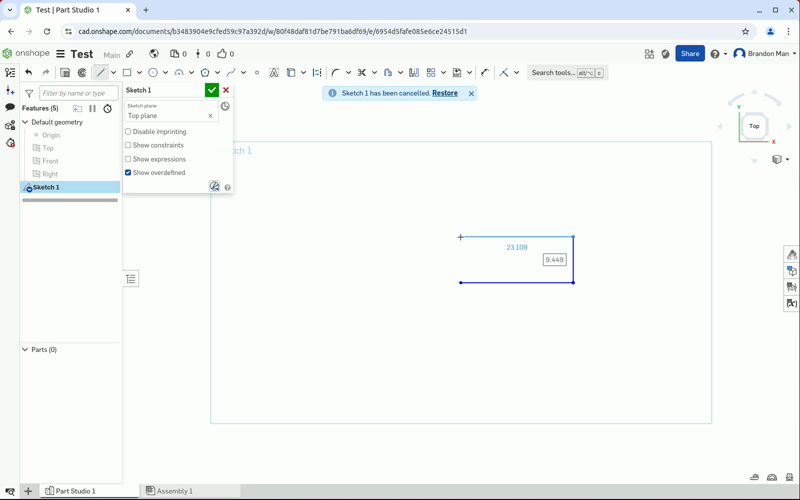
key_up(shift)
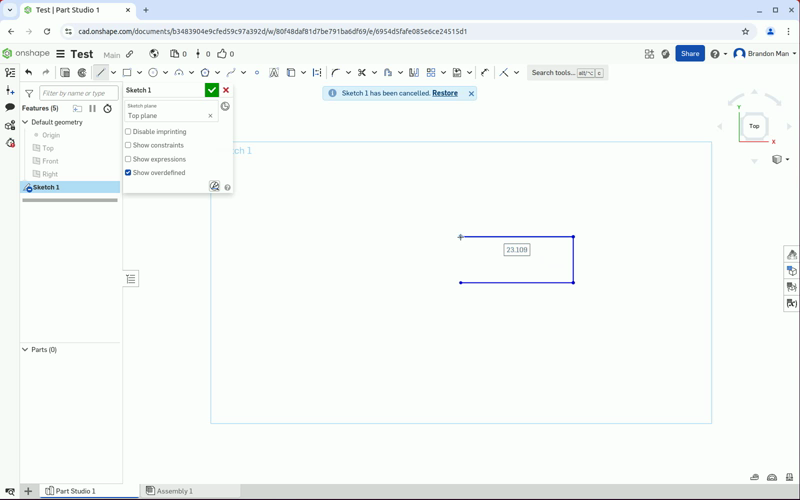
mouse_move(490, 236)
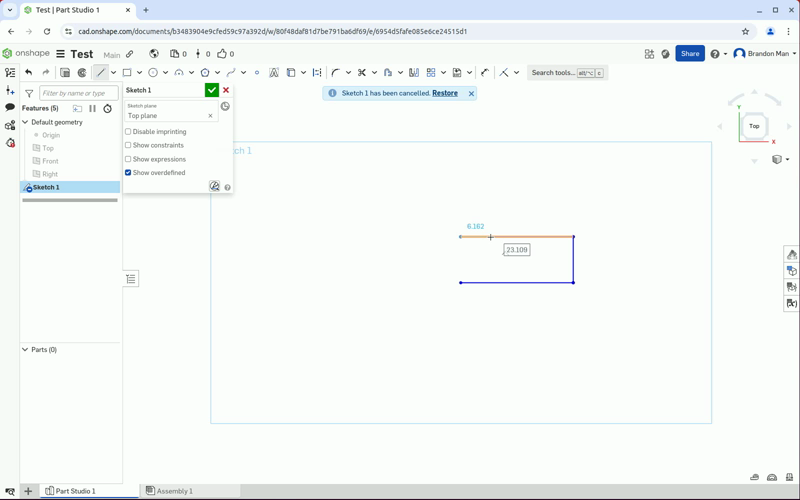
key_down(shift)
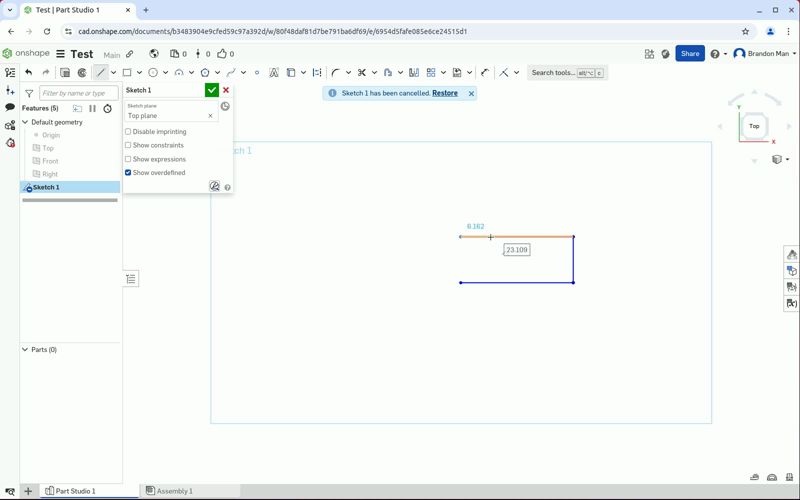
mouse_move(460, 282)
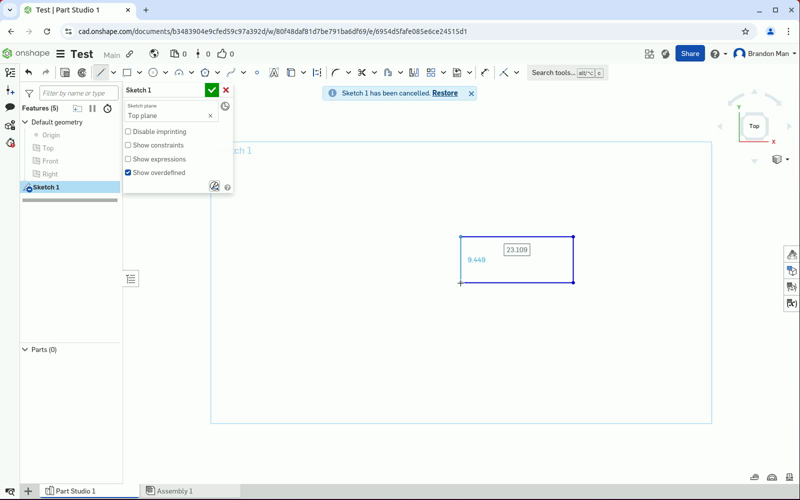
key_up(shift)
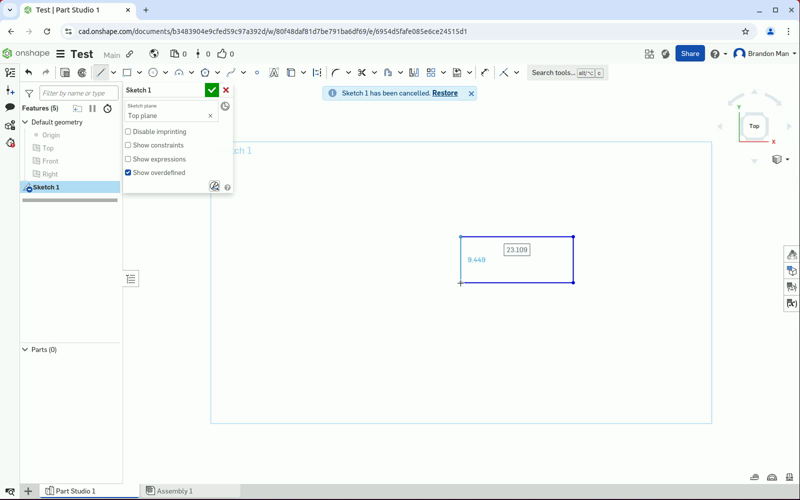
click(460, 282)
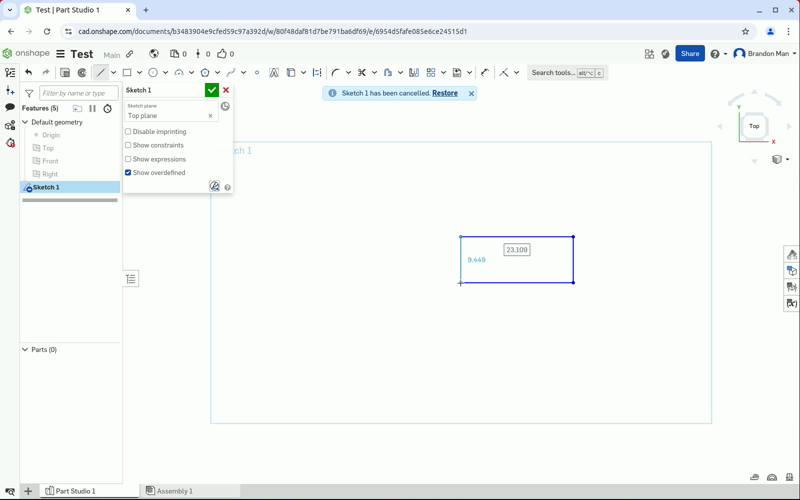
key(esc)
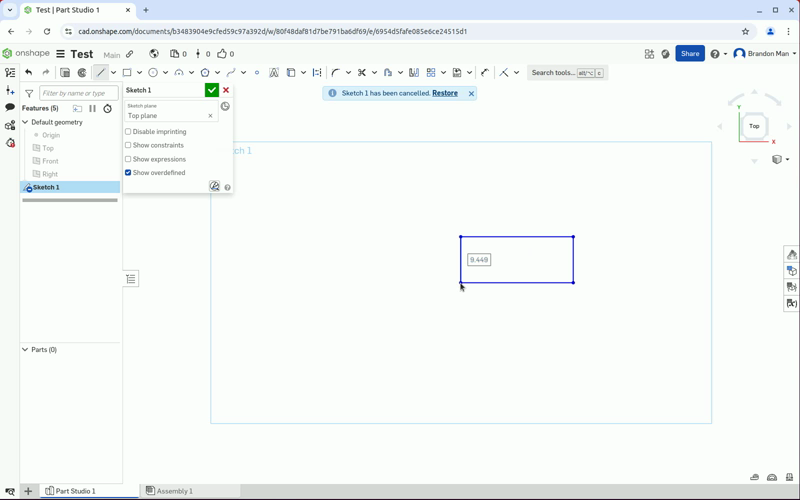
key(l)
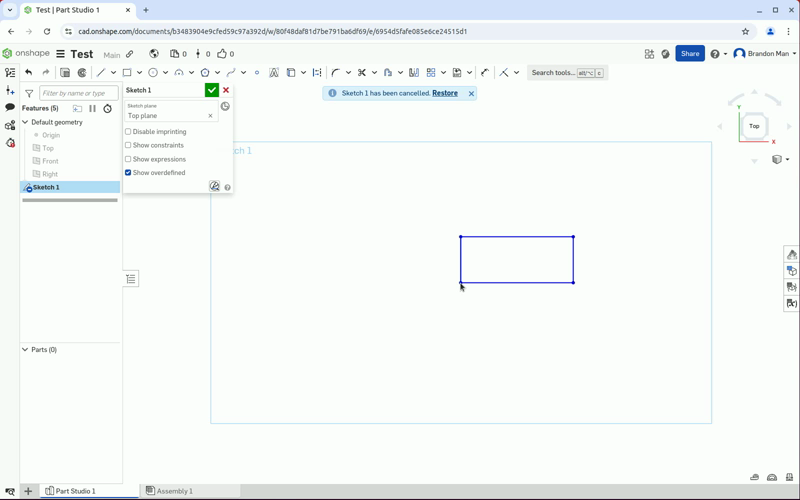
key_down(shift)
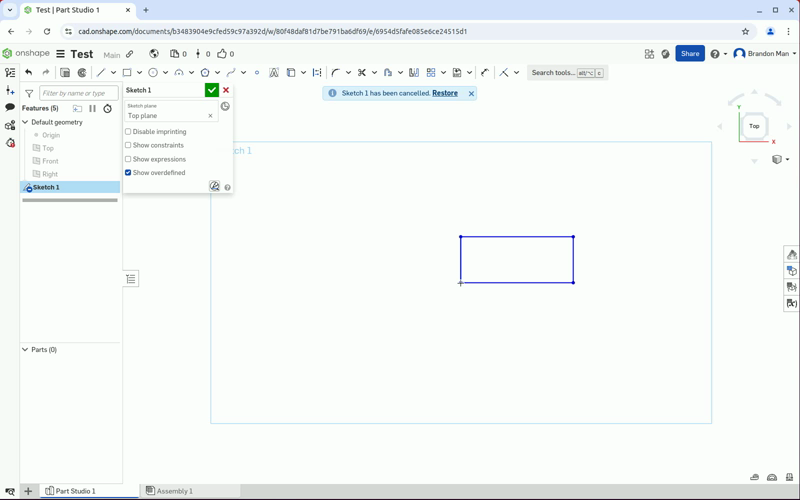
mouse_move(461, 281)
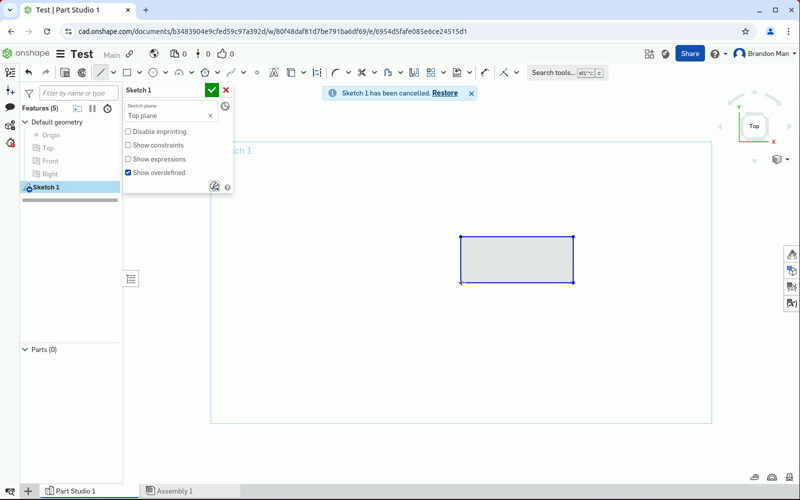
scroll(6)
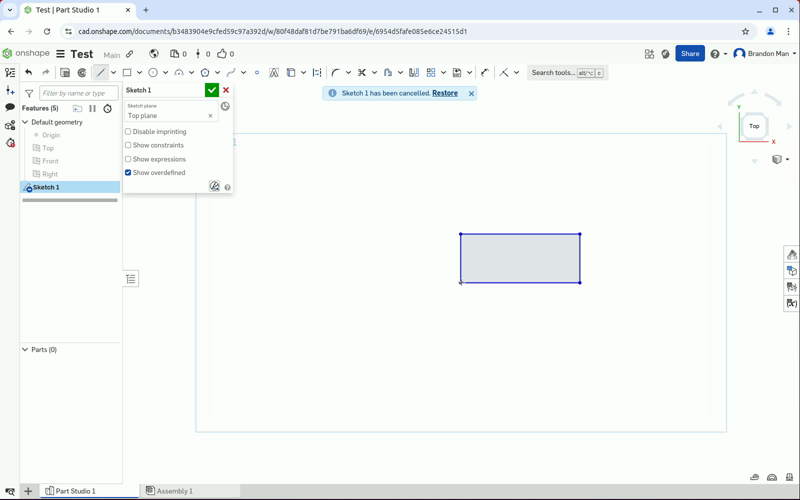
scroll(6)
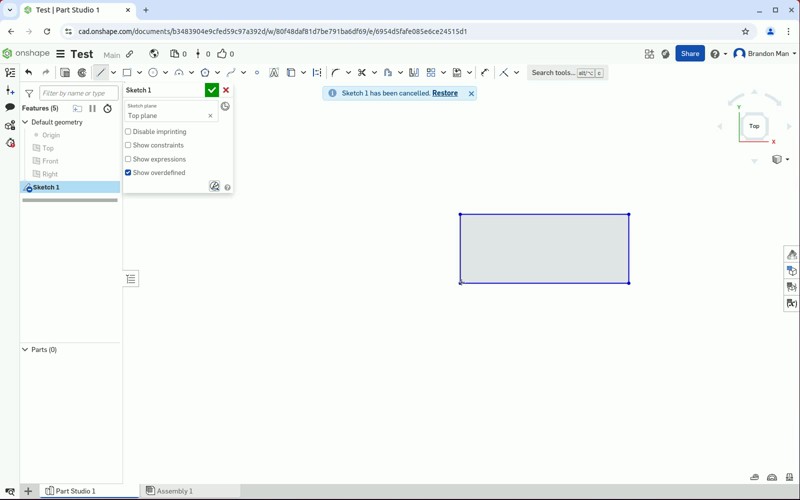
scroll(6)
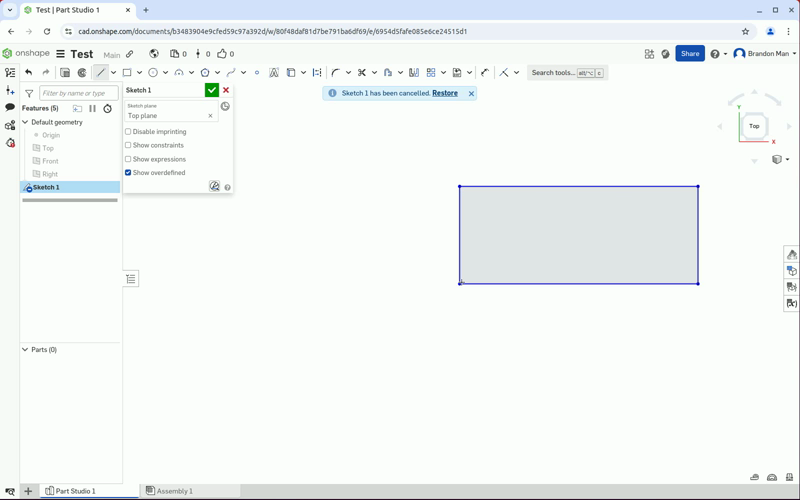
scroll(6)
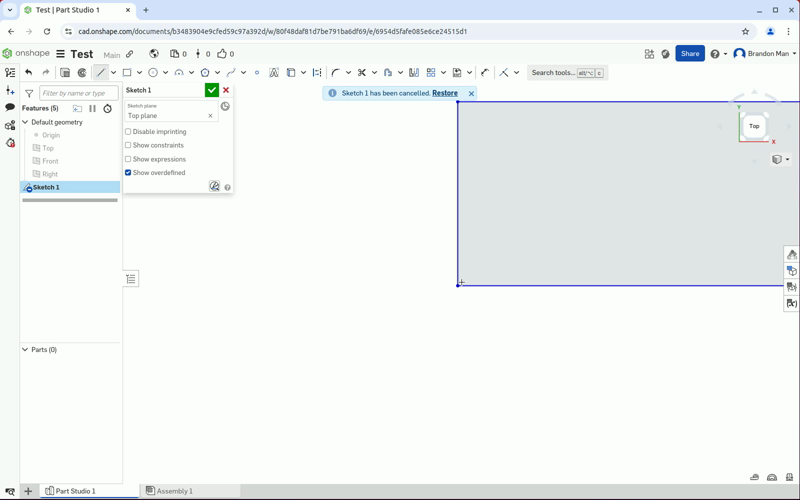
scroll(6)
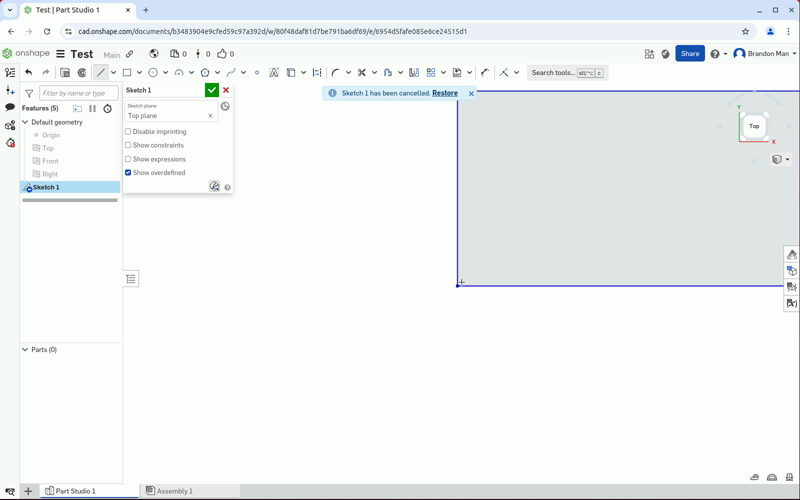
scroll(6)
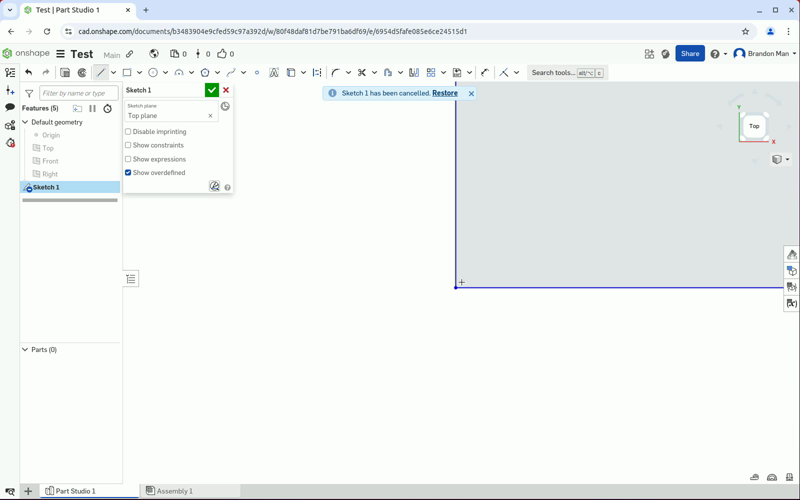
scroll(6)
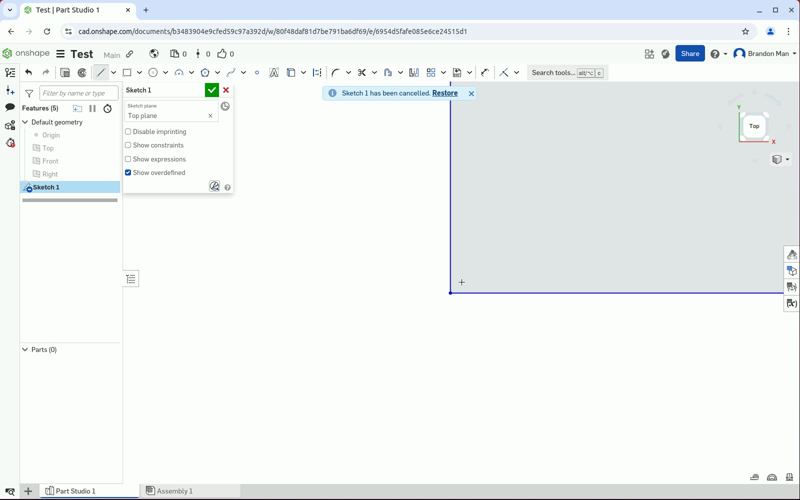
click(461, 281)
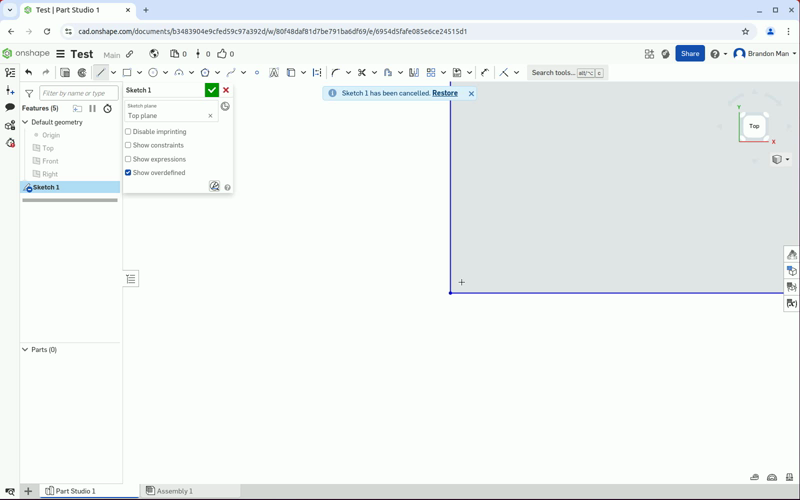
scroll(-6)
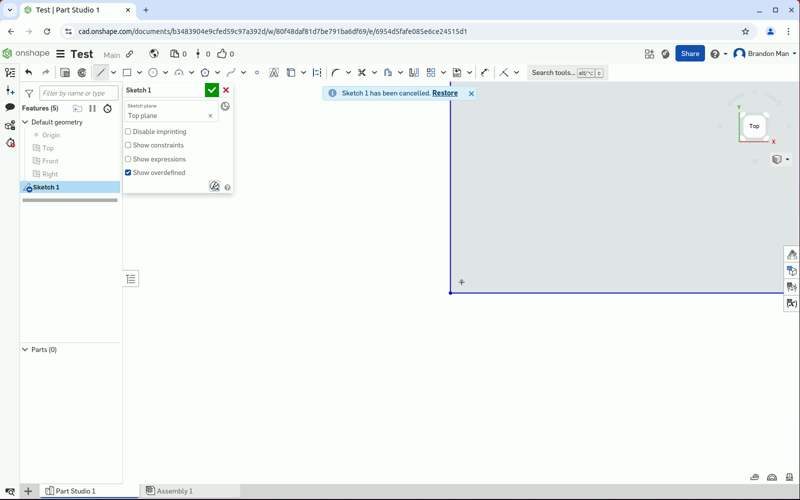
scroll(-6)
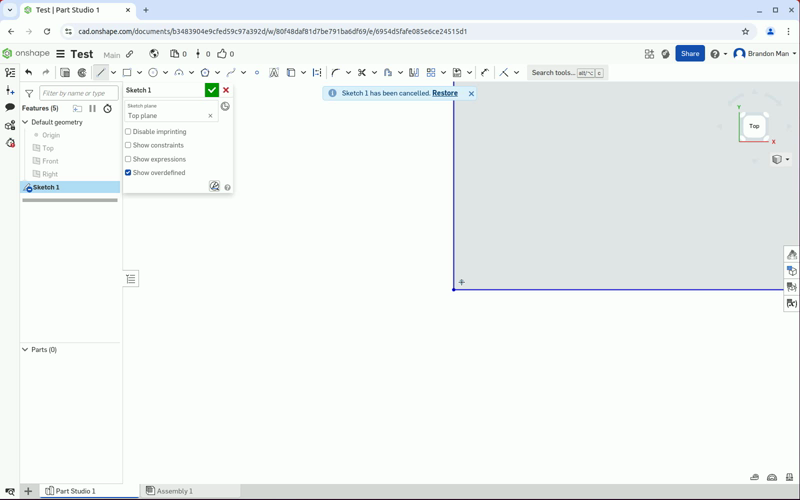
scroll(-6)
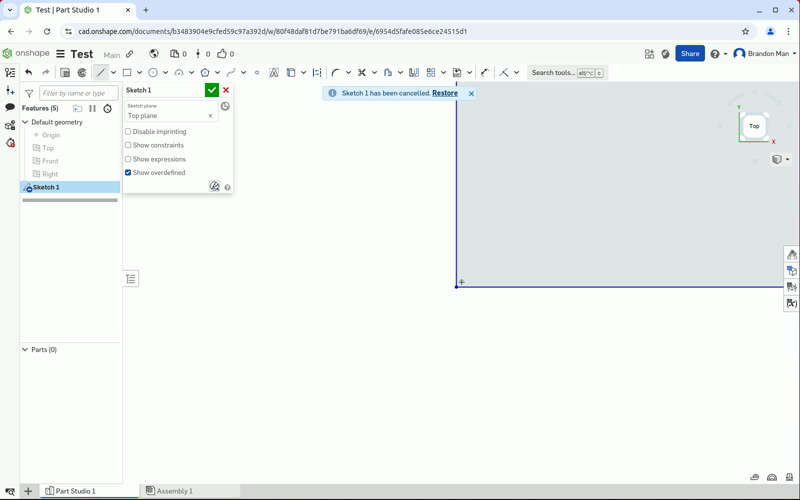
scroll(-6)
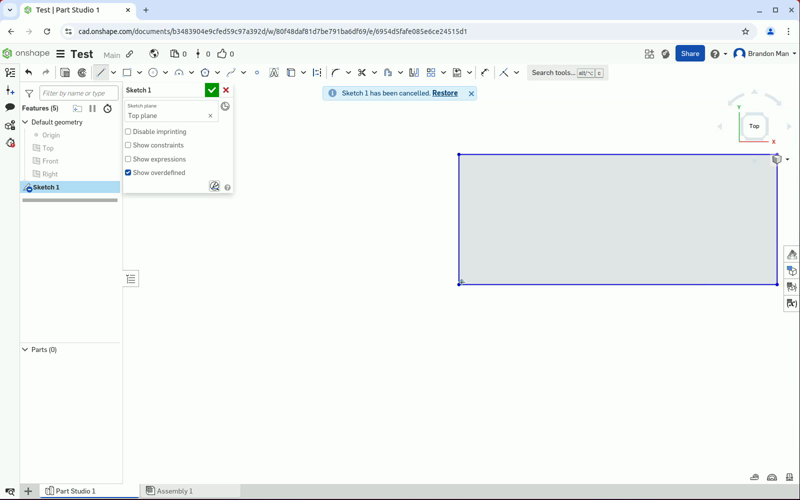
scroll(-6)
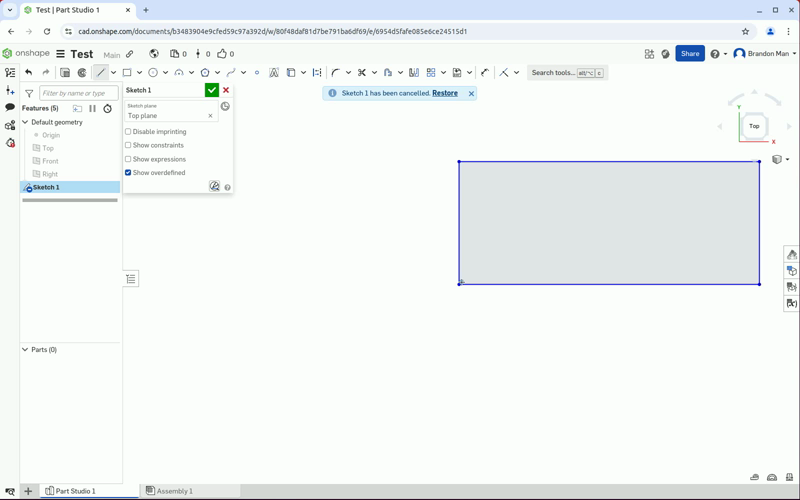
scroll(-6)
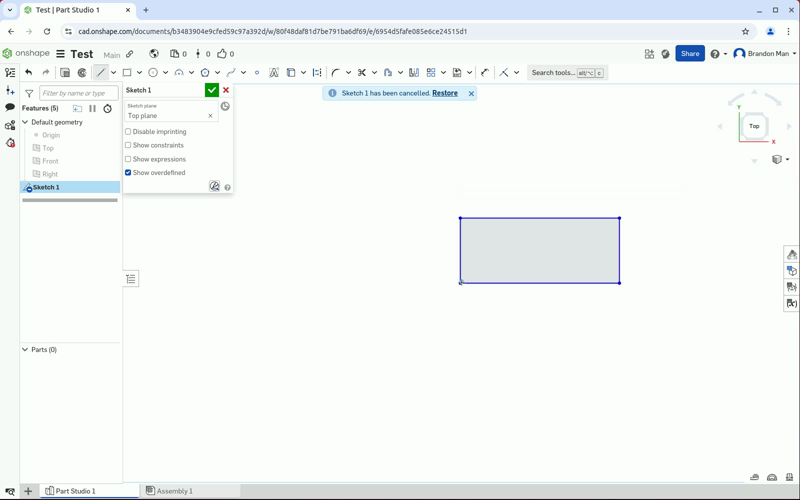
scroll(-6)
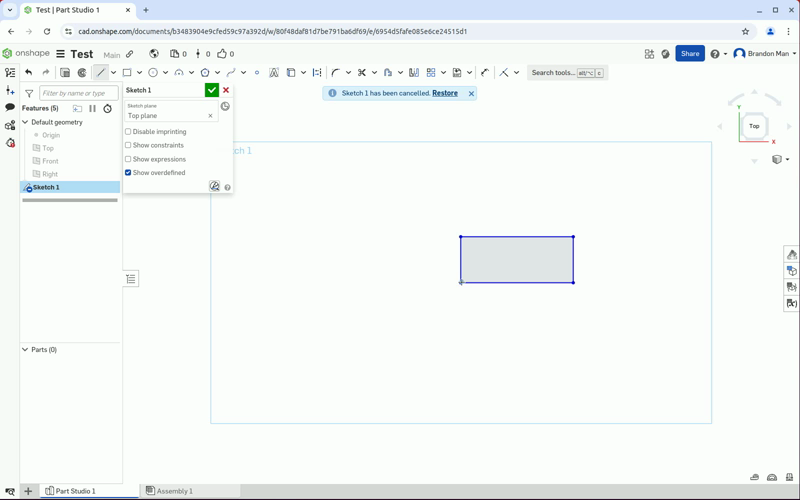
key_up(shift)
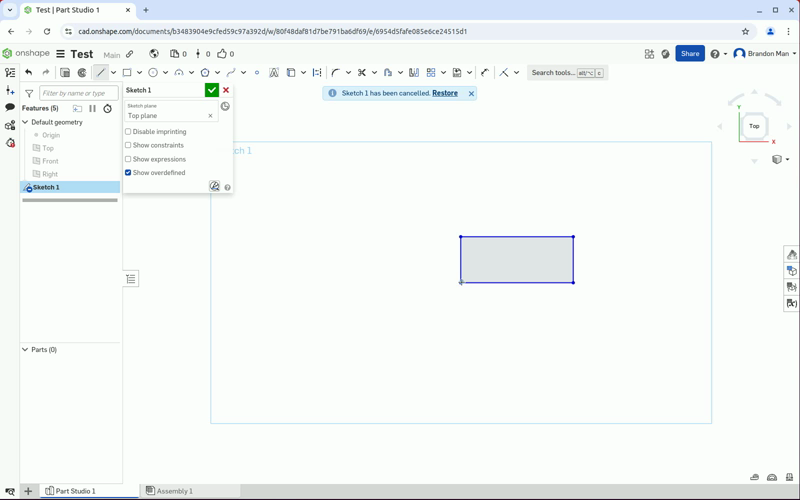
key_down(shift)
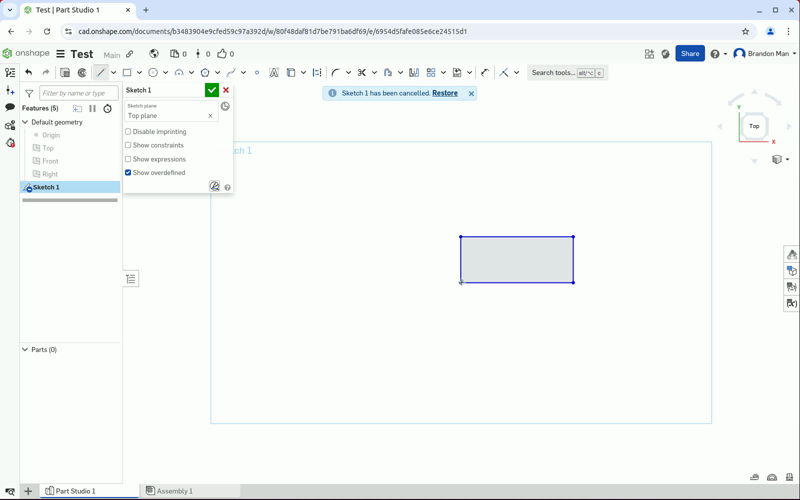
mouse_move(572, 281)
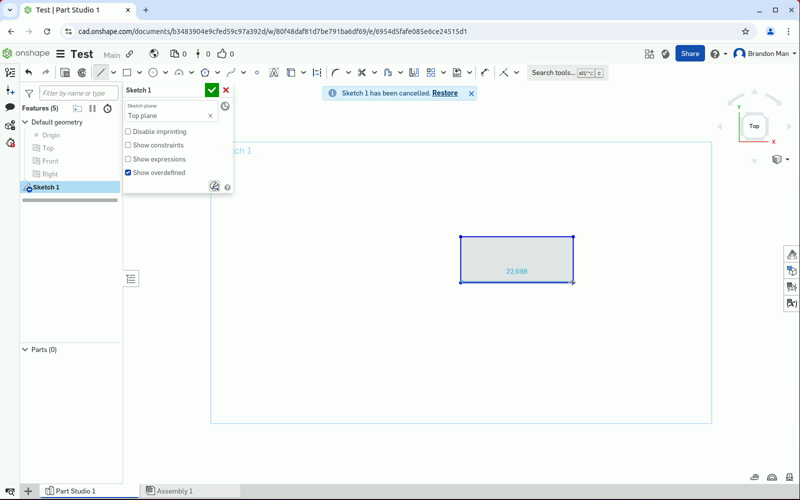
scroll(6)
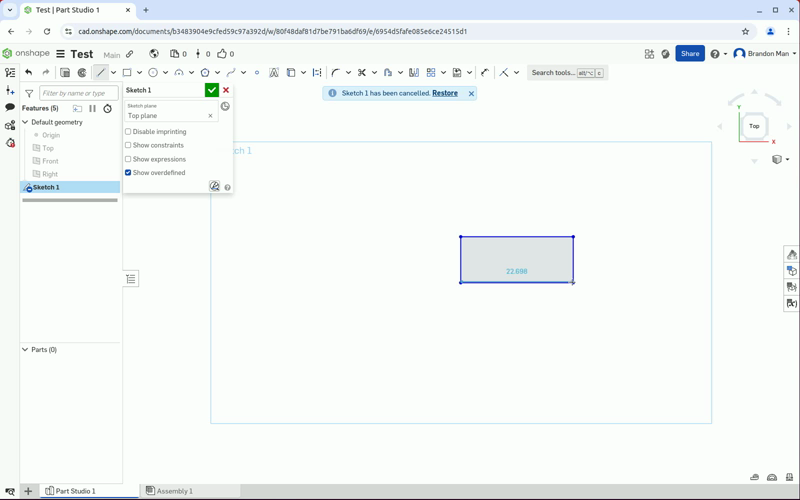
scroll(6)
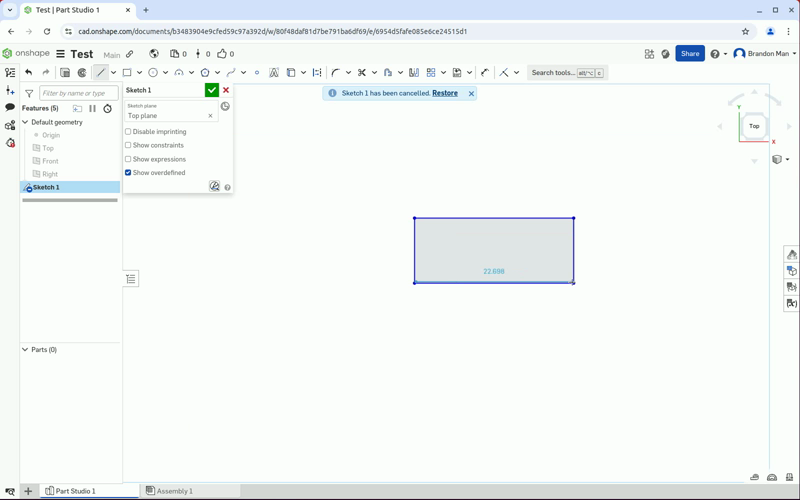
scroll(6)
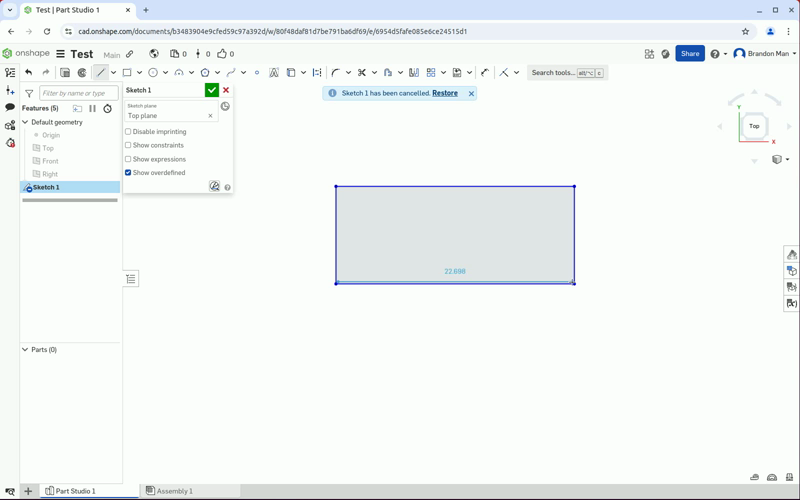
scroll(6)
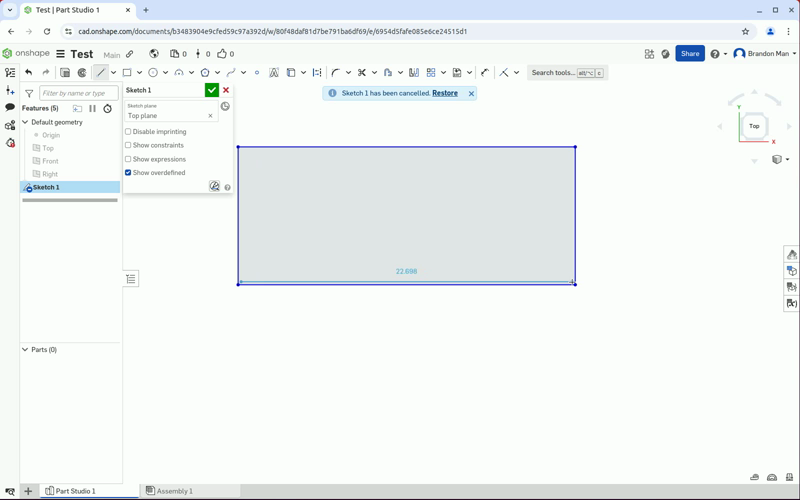
scroll(6)
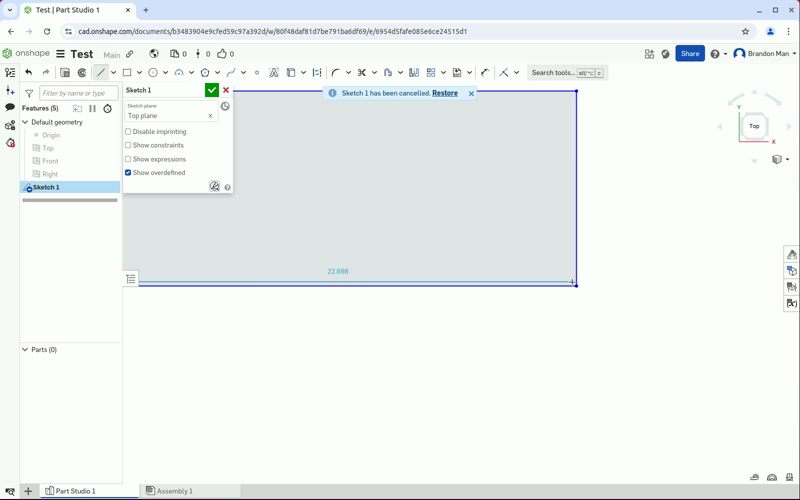
scroll(6)
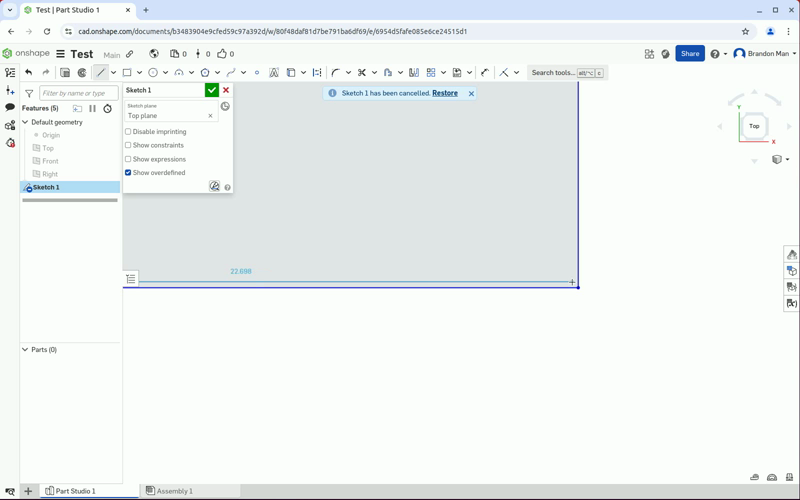
scroll(6)
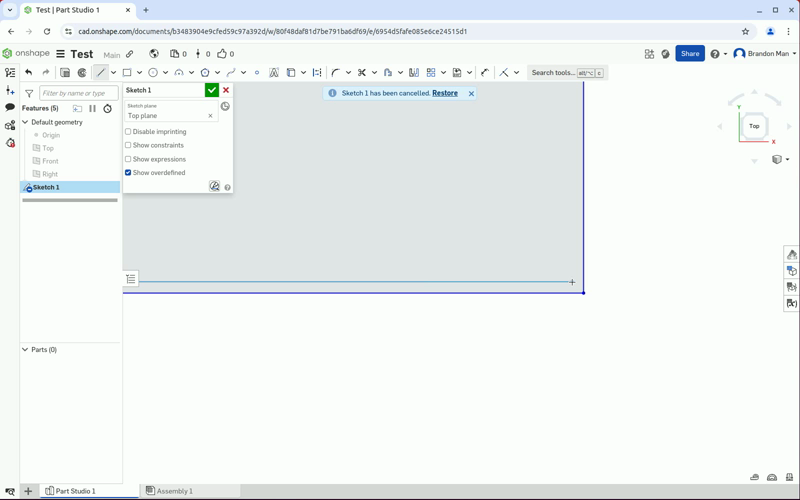
click(572, 281)
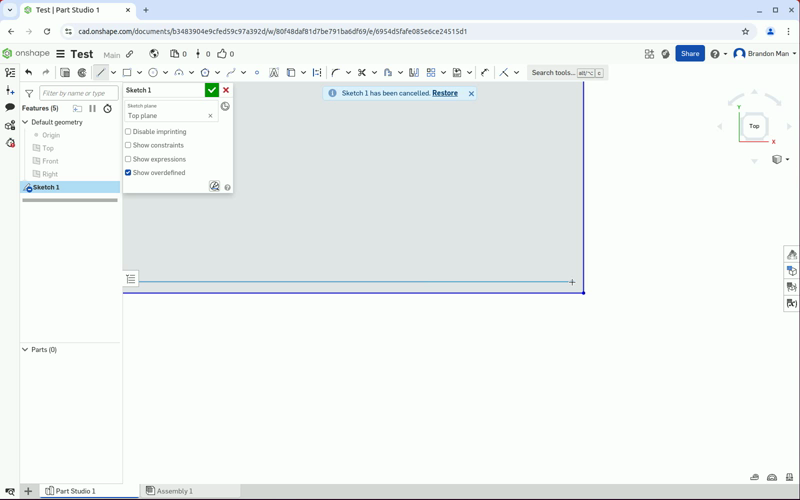
scroll(-6)
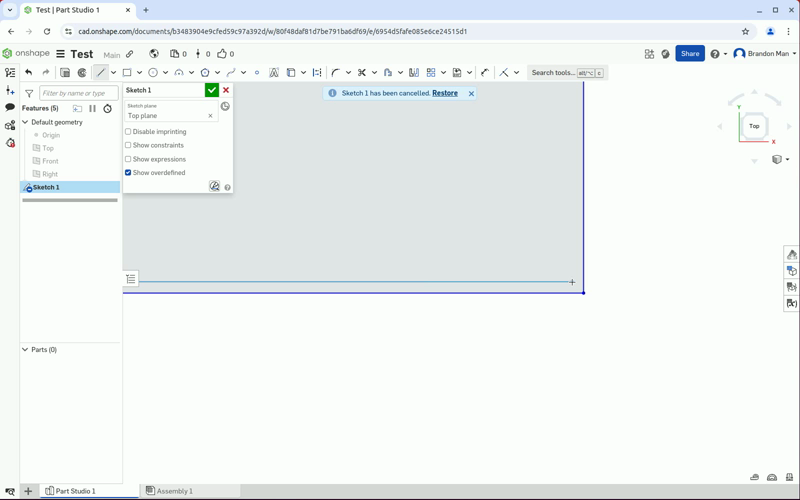
scroll(-6)
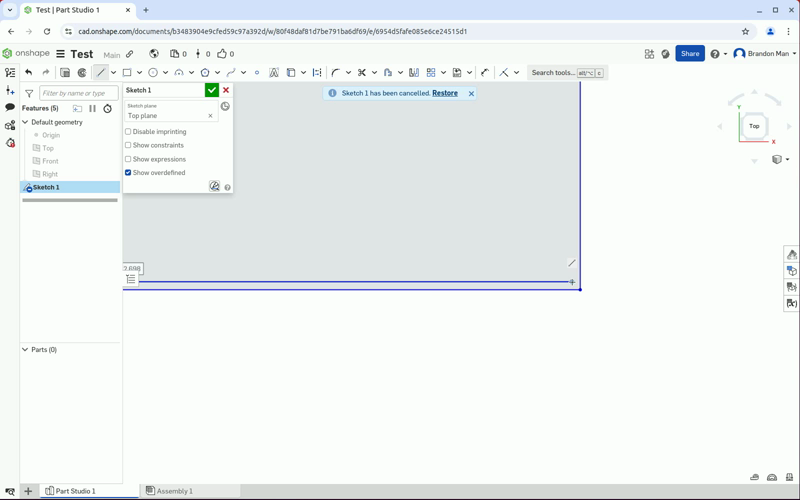
scroll(-6)
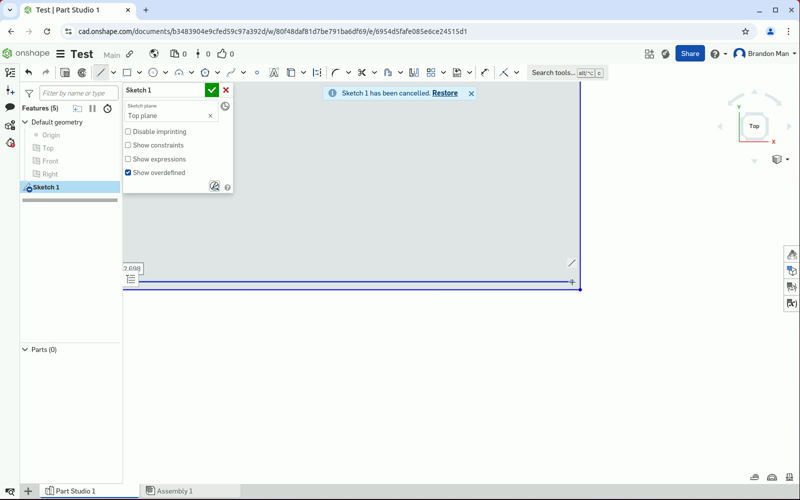
scroll(-6)
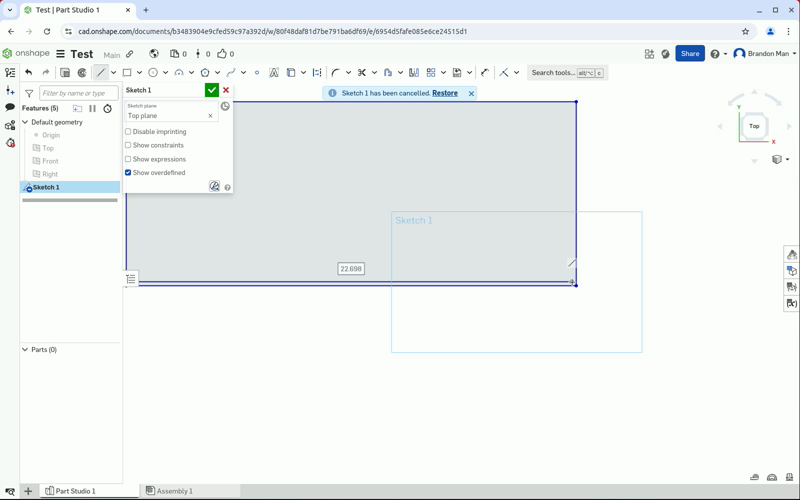
scroll(-6)
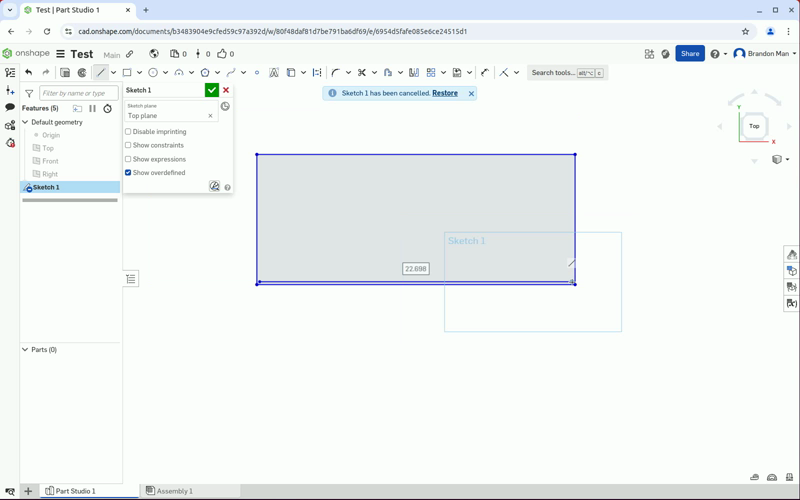
scroll(-6)
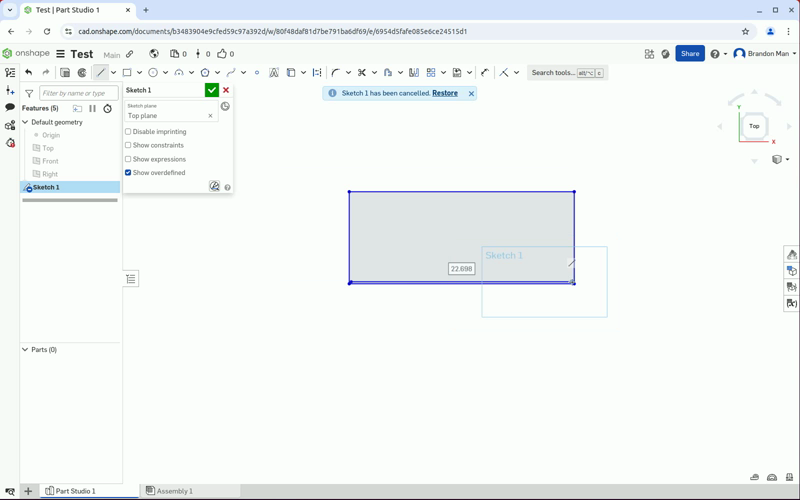
scroll(-6)
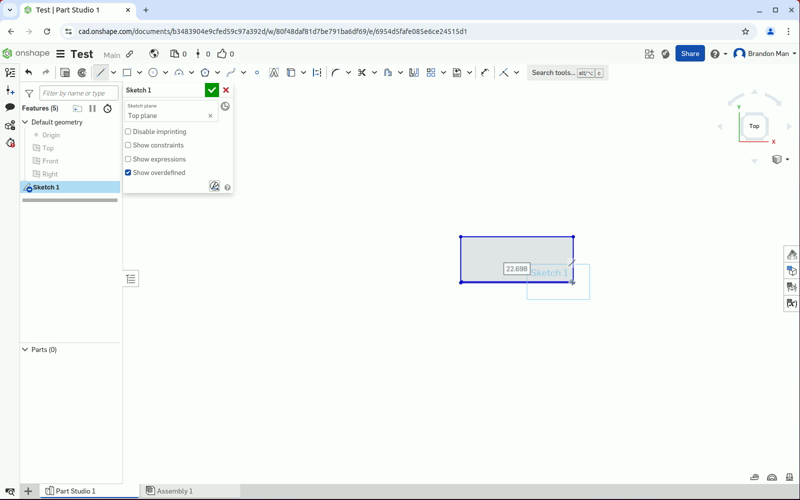
key_up(shift)
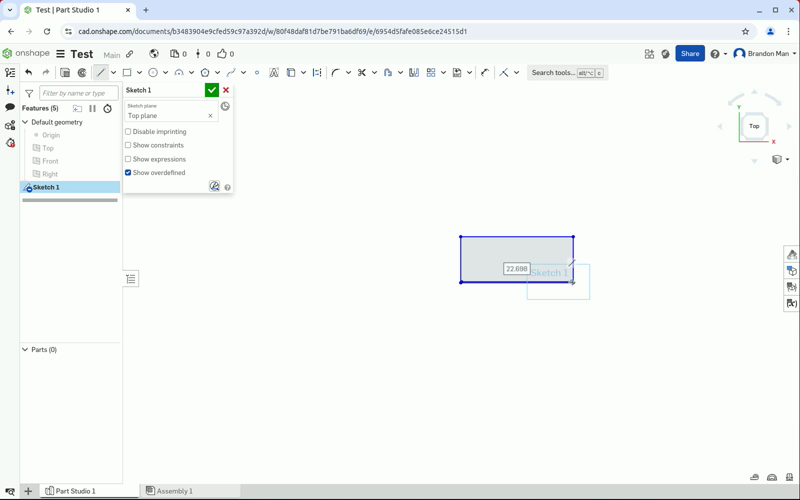
key_down(shift)
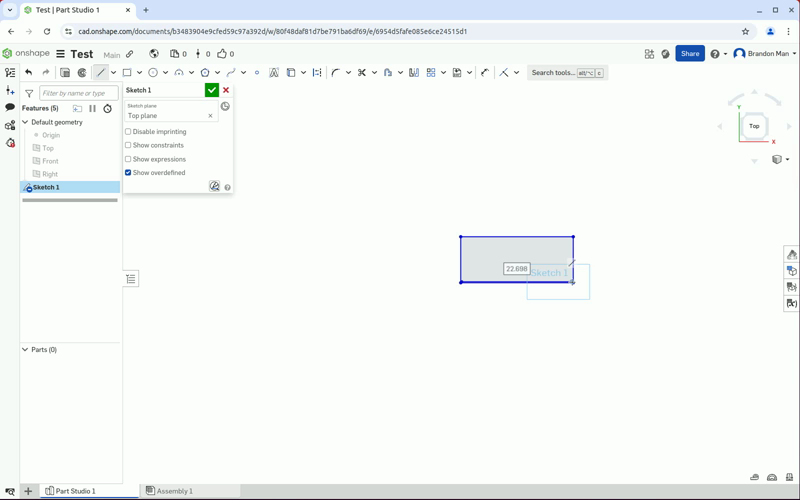
mouse_move(589, 281)
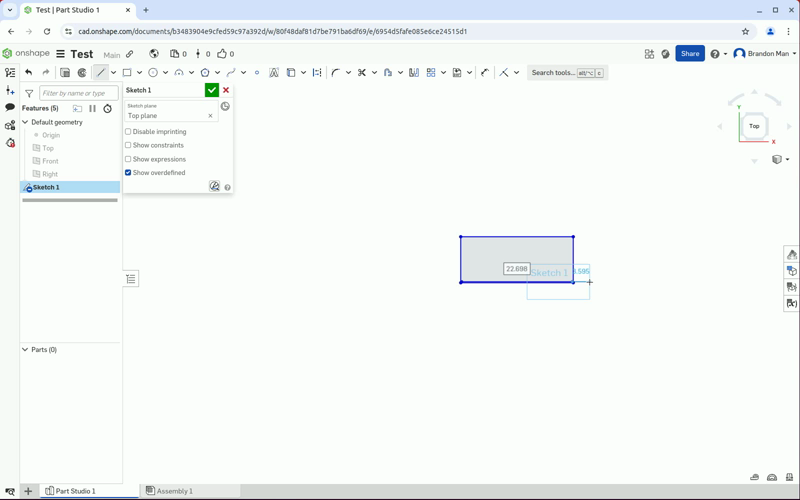
mouse_move(572, 237)
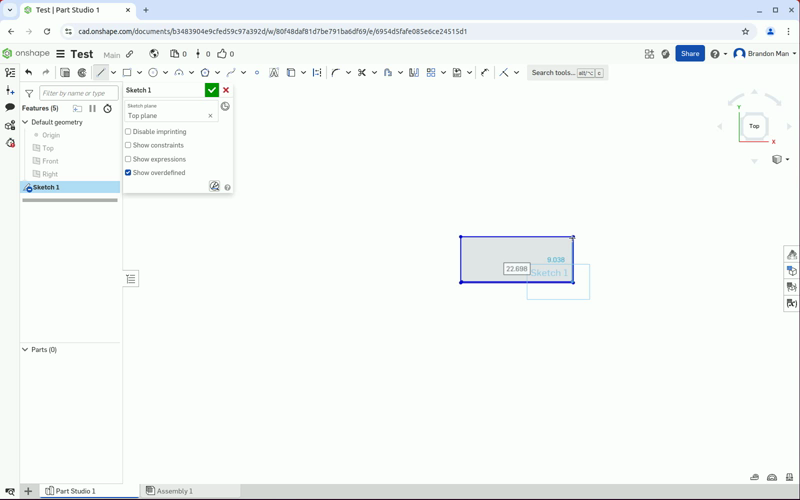
scroll(6)
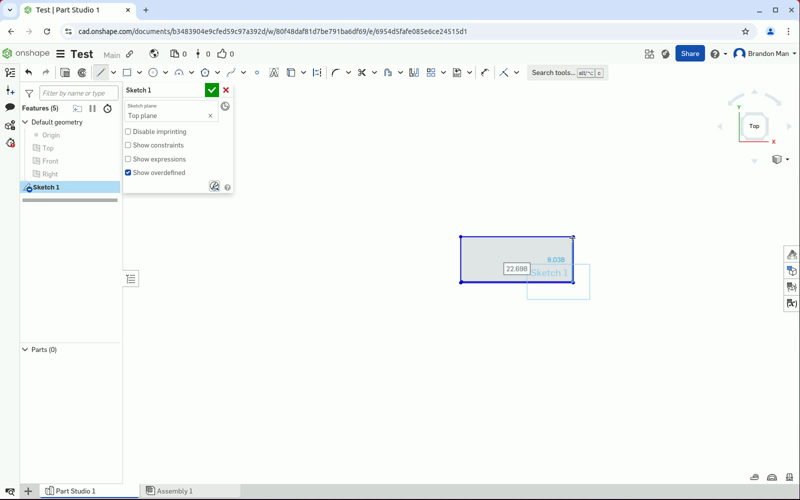
scroll(6)
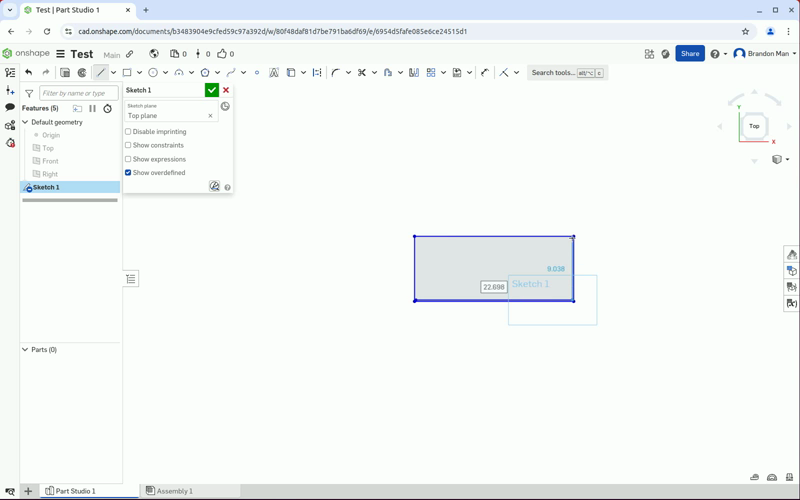
scroll(6)
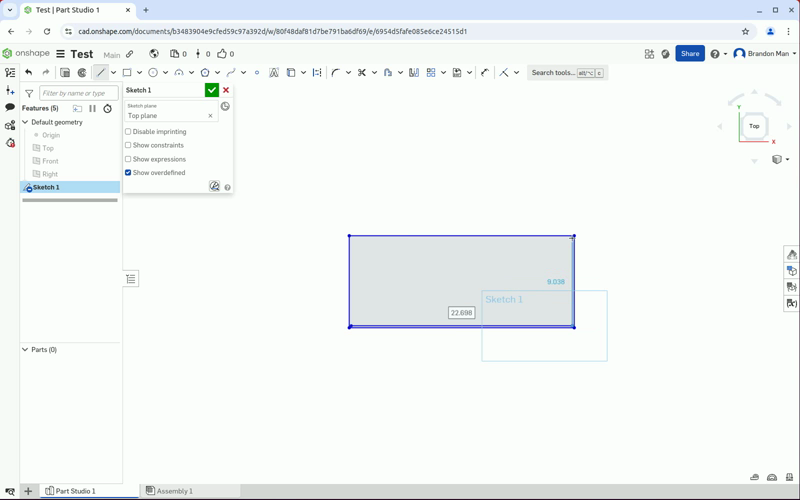
scroll(6)
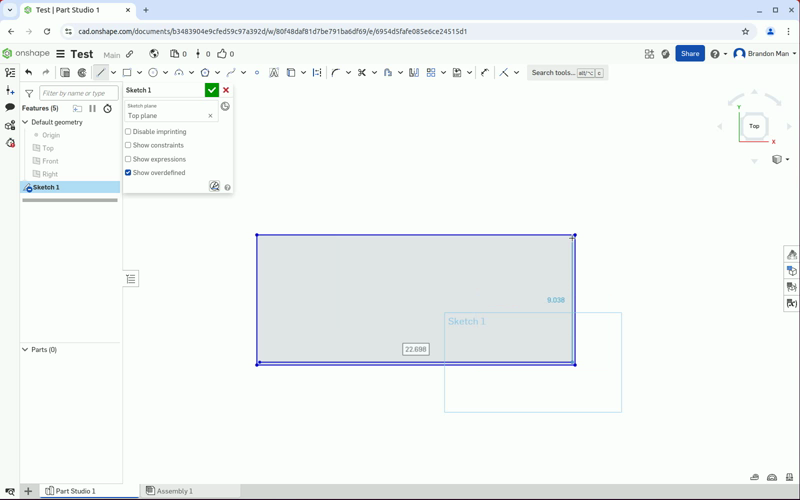
scroll(6)
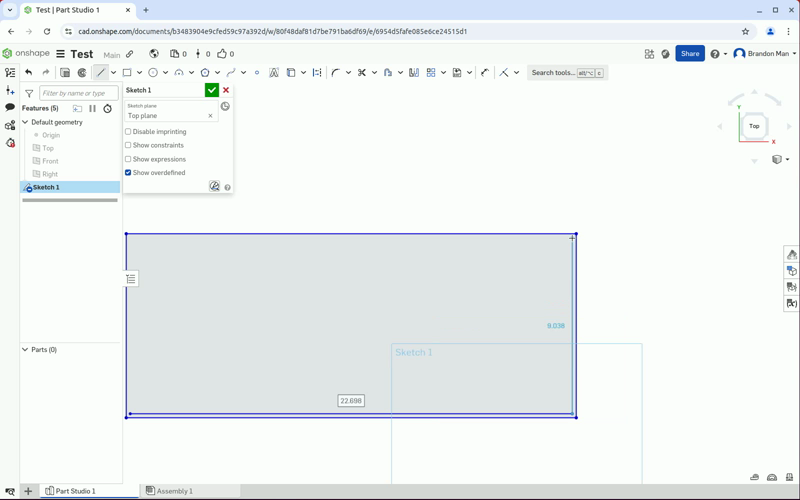
scroll(6)
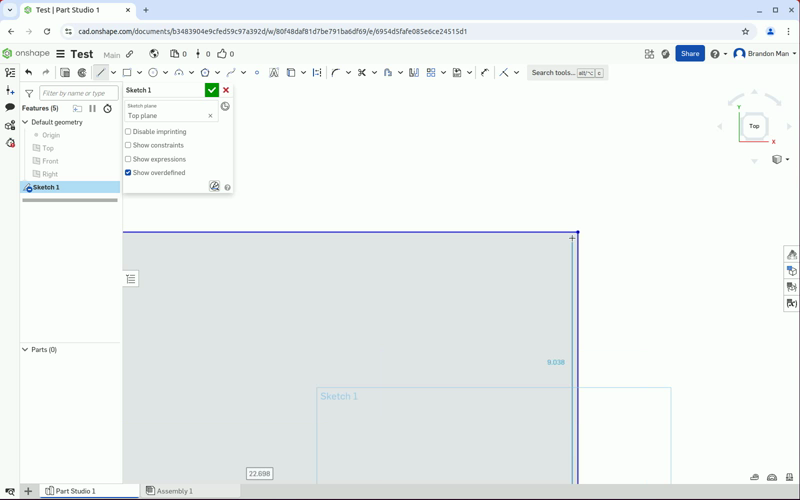
scroll(6)
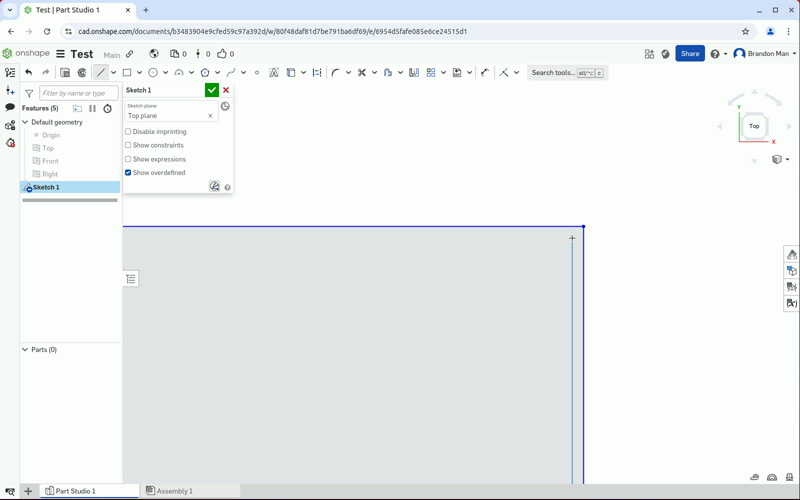
click(572, 237)
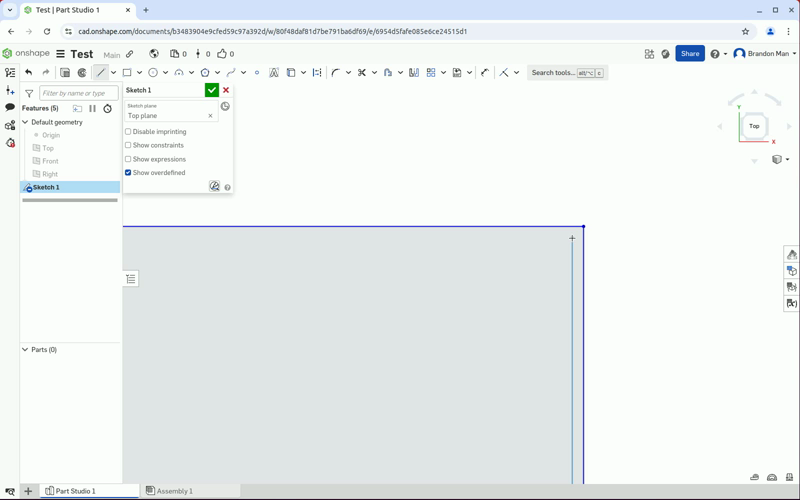
scroll(-6)
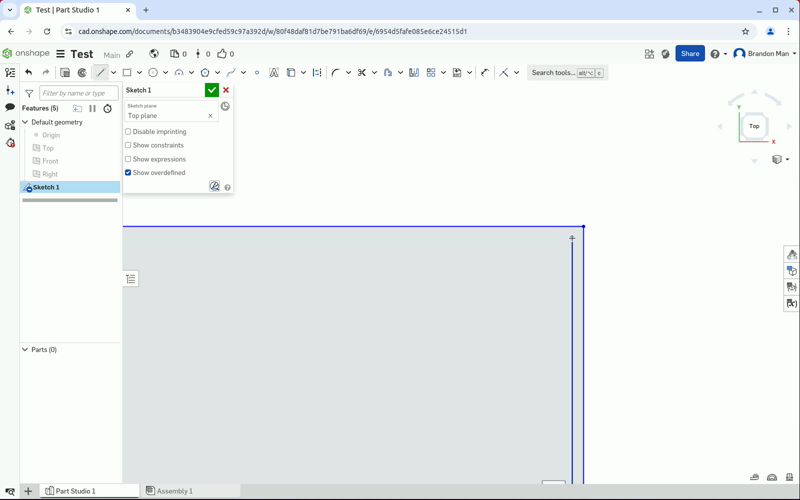
scroll(-6)
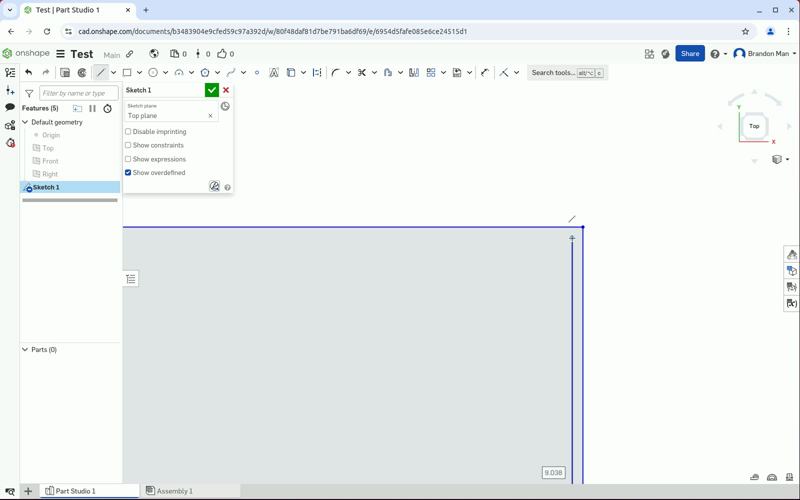
scroll(-6)
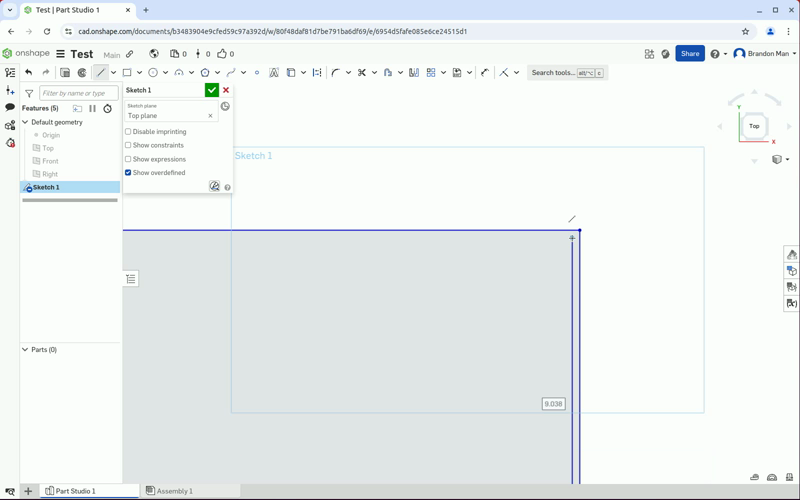
scroll(-6)
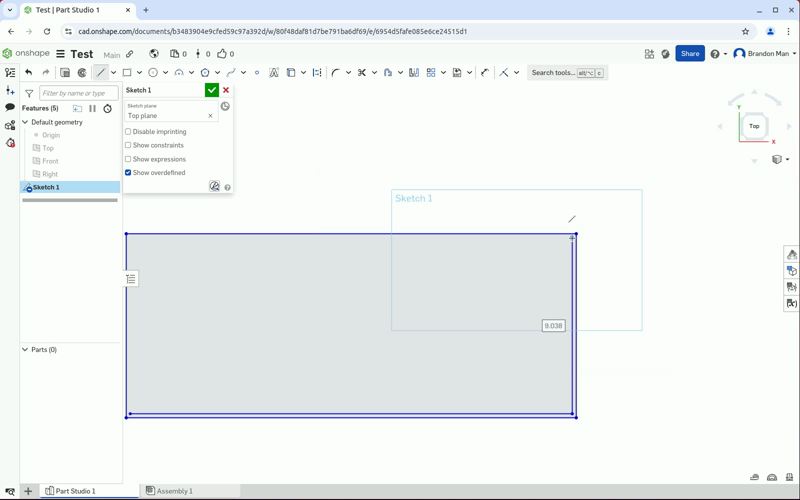
scroll(-6)
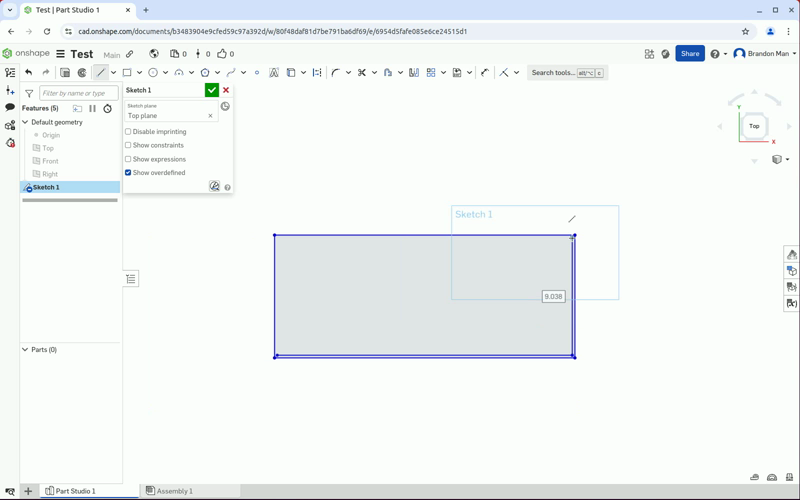
scroll(-6)
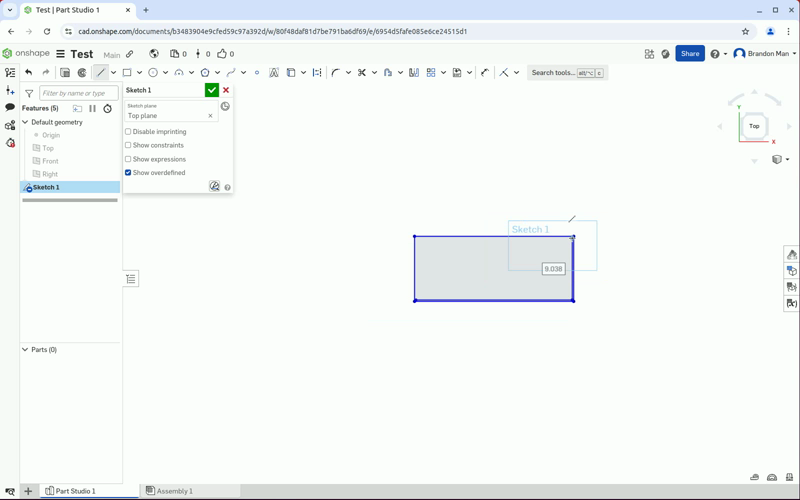
scroll(-6)
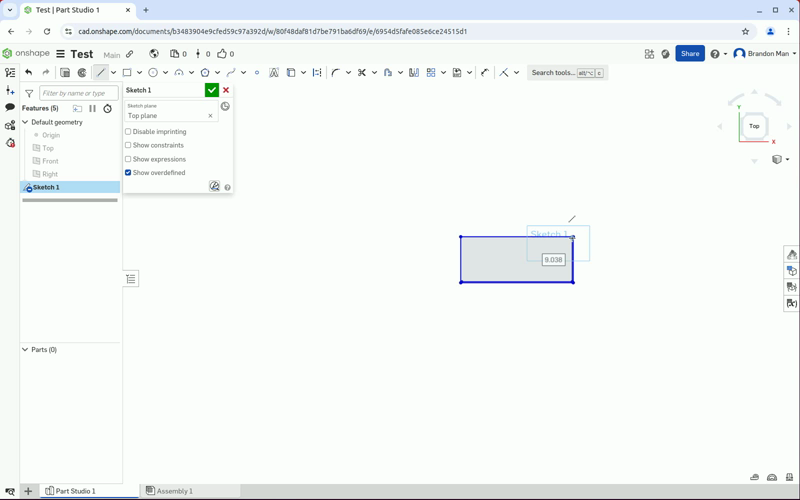
key_up(shift)
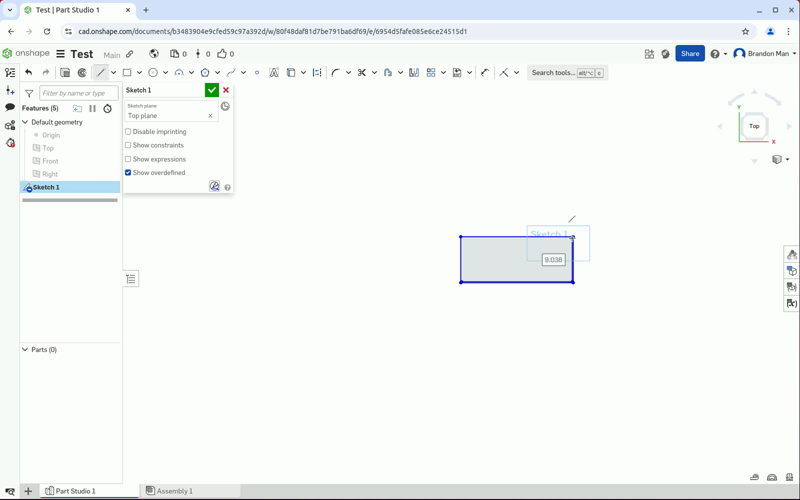
key_down(shift)
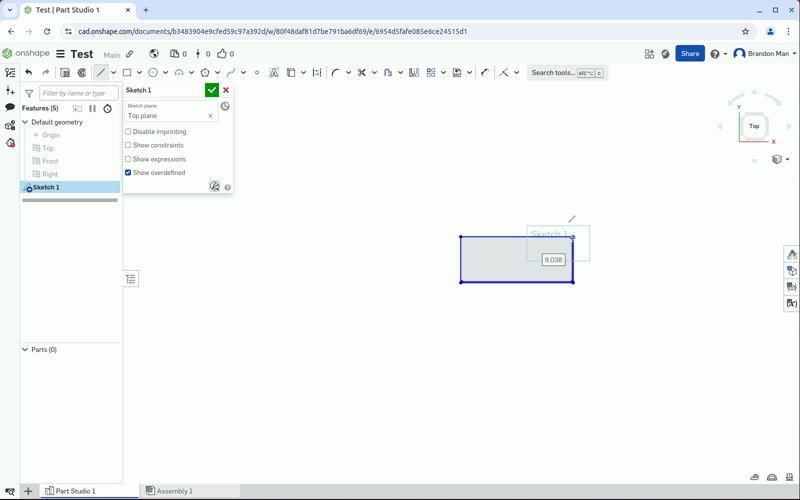
mouse_move(461, 237)
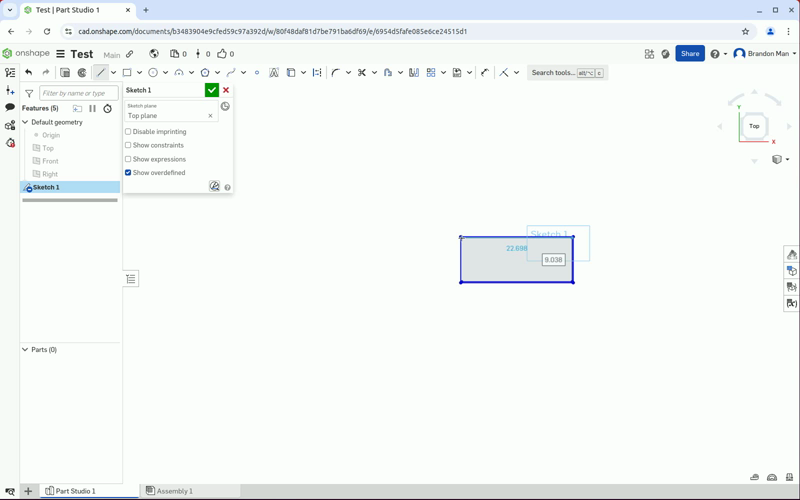
scroll(6)
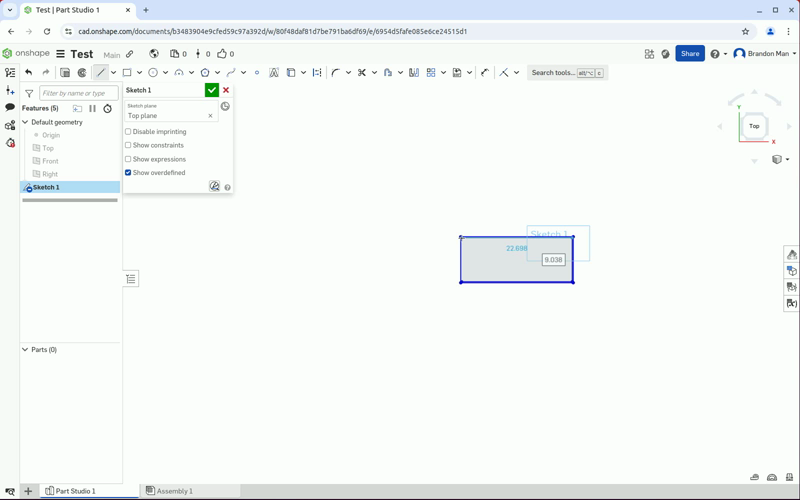
scroll(6)
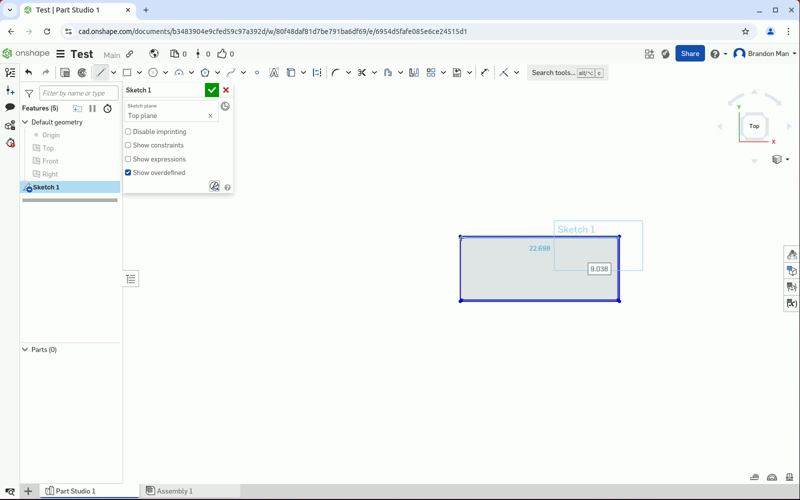
scroll(6)
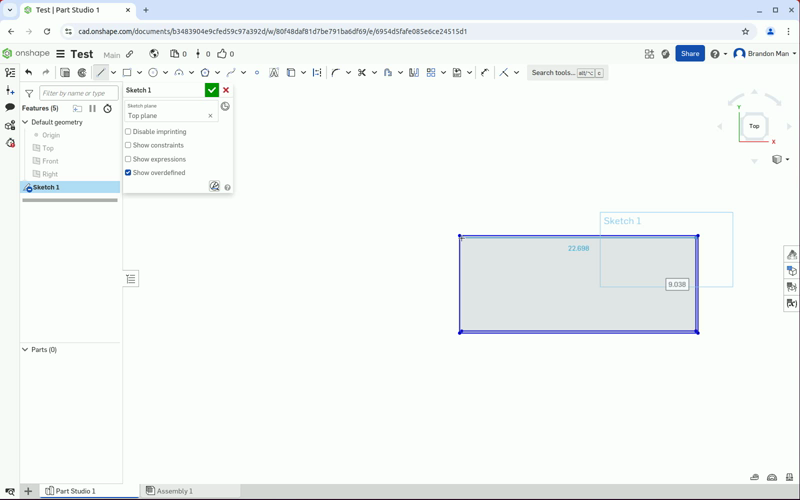
scroll(6)
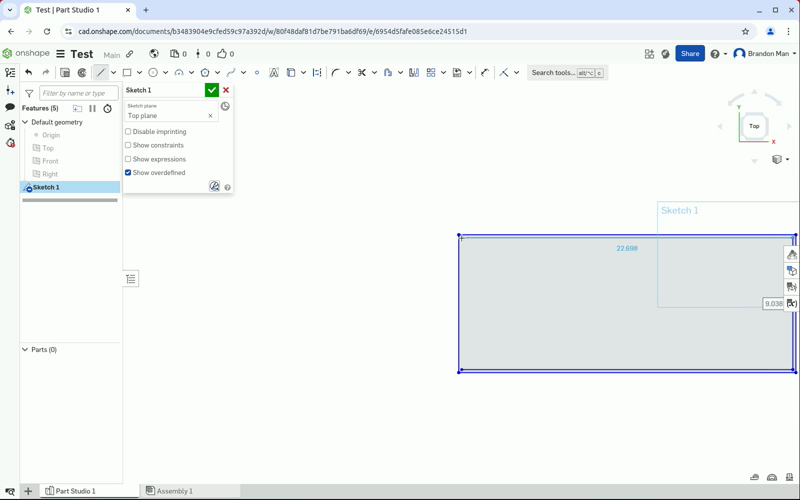
scroll(6)
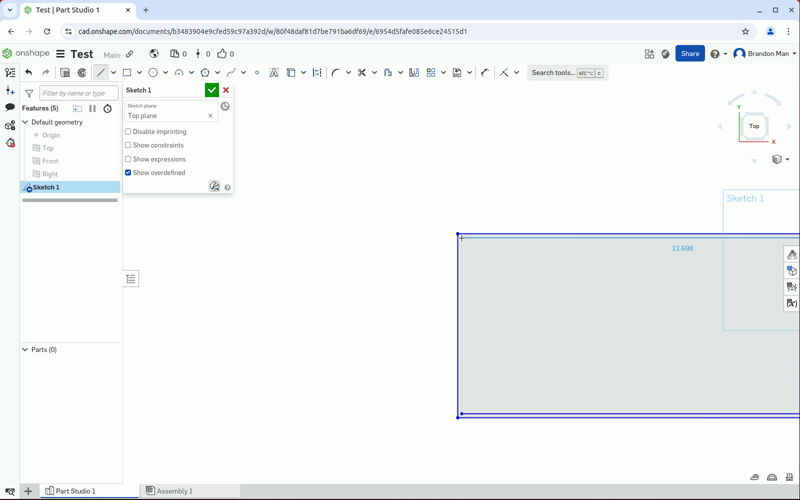
scroll(6)
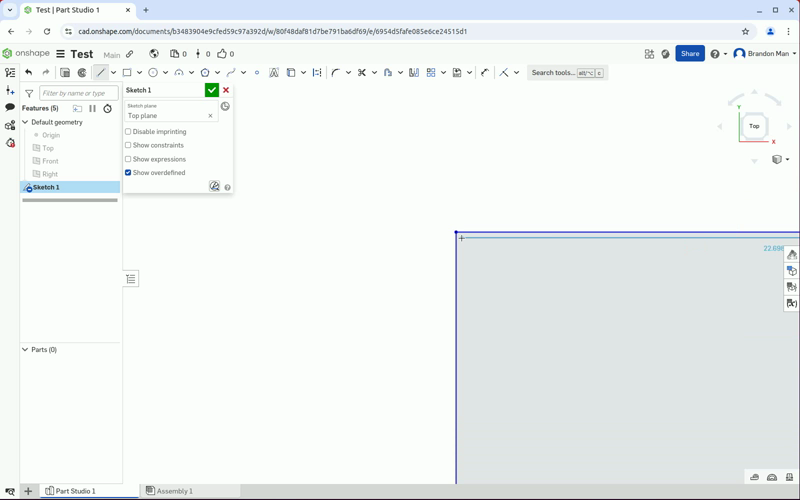
scroll(6)
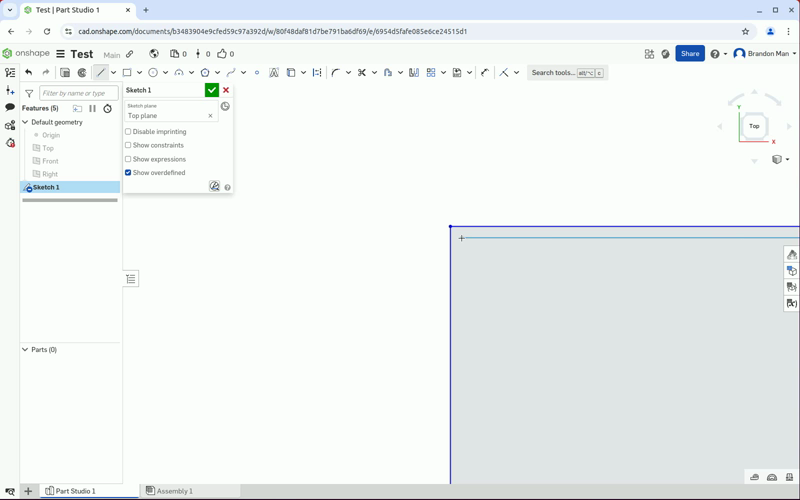
click(461, 237)
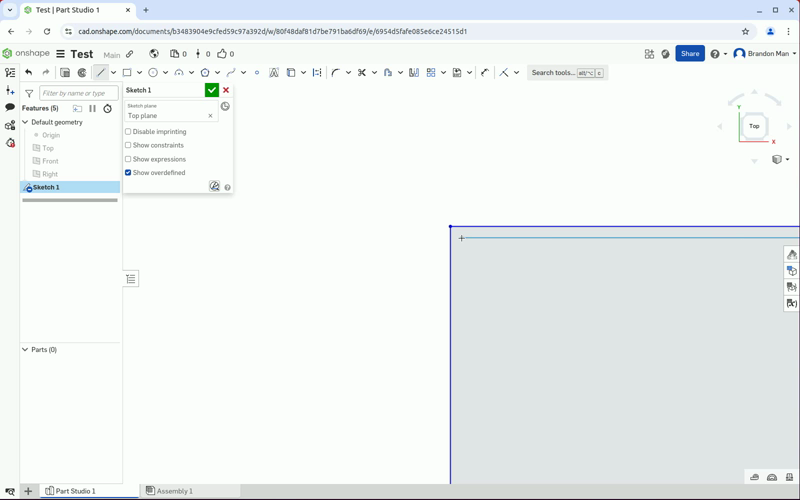
scroll(-6)
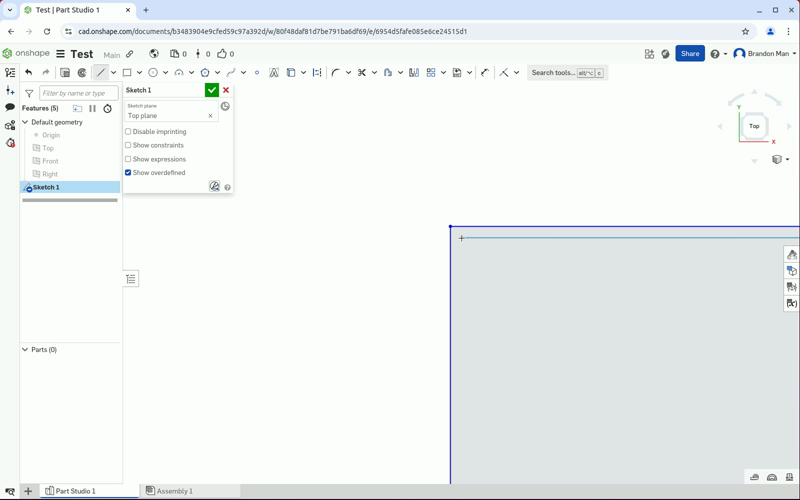
scroll(-6)
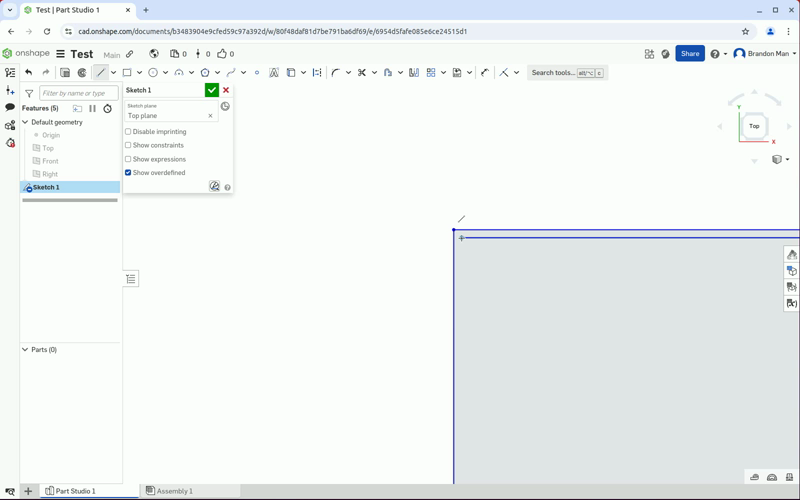
scroll(-6)
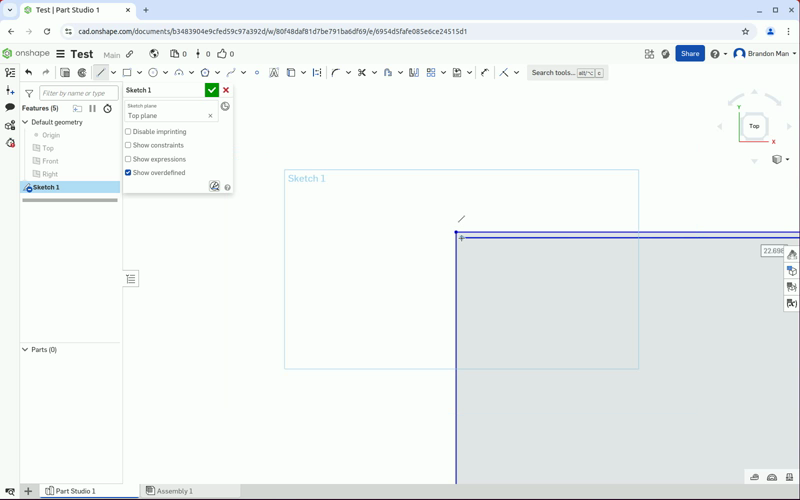
scroll(-6)
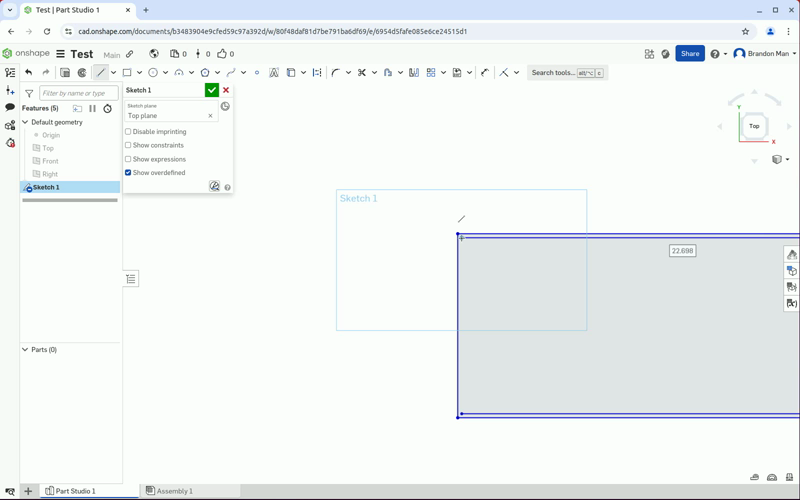
scroll(-6)
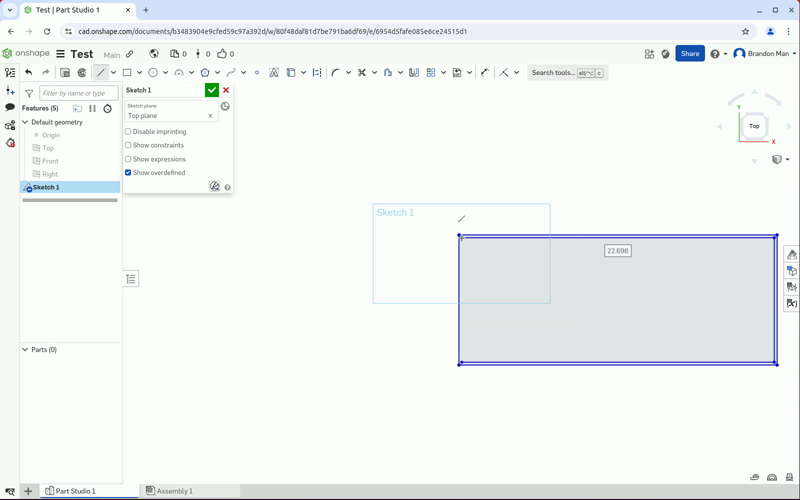
scroll(-6)
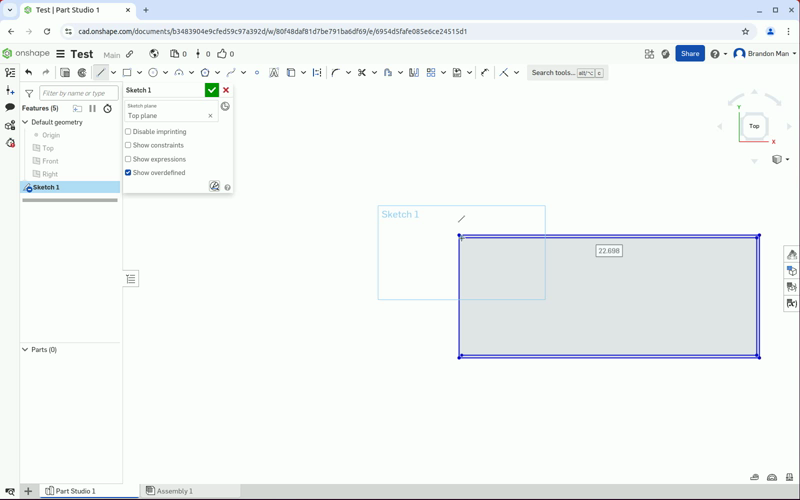
scroll(-6)
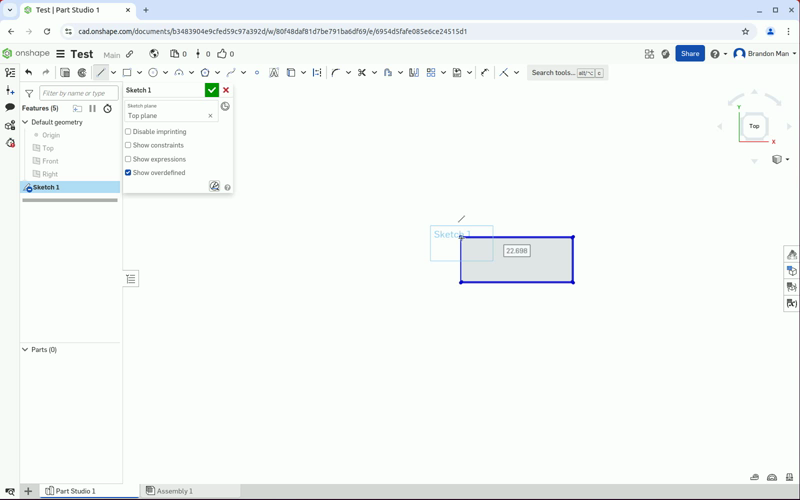
key_up(shift)
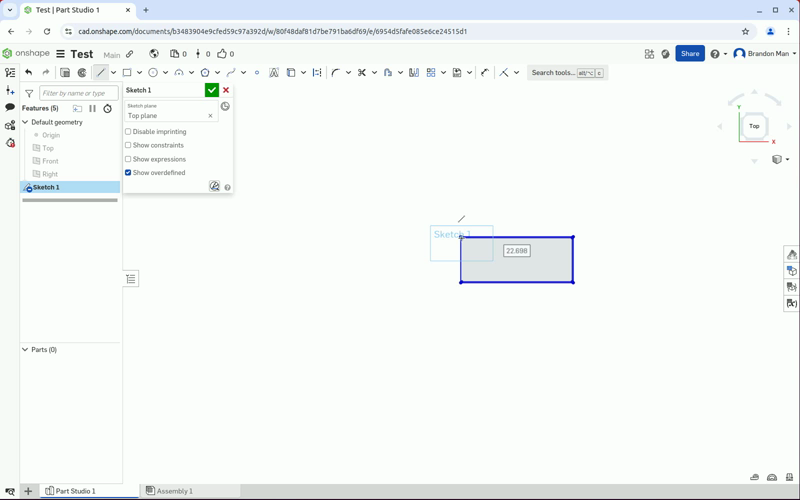
mouse_move(492, 237)
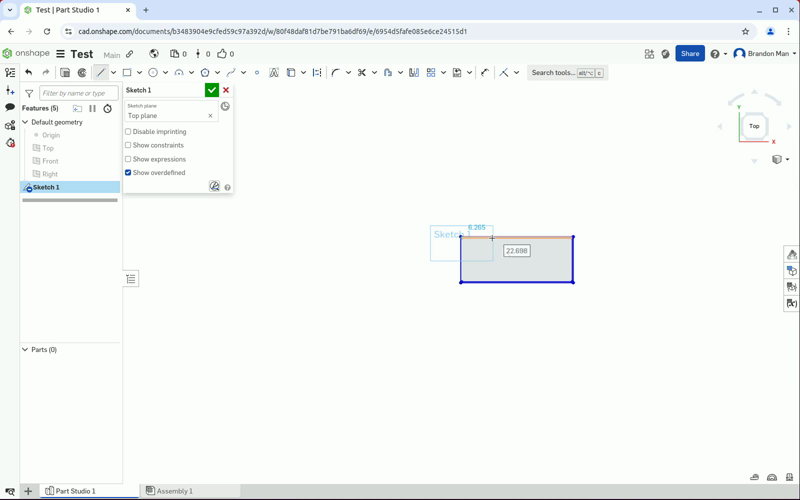
key_down(shift)
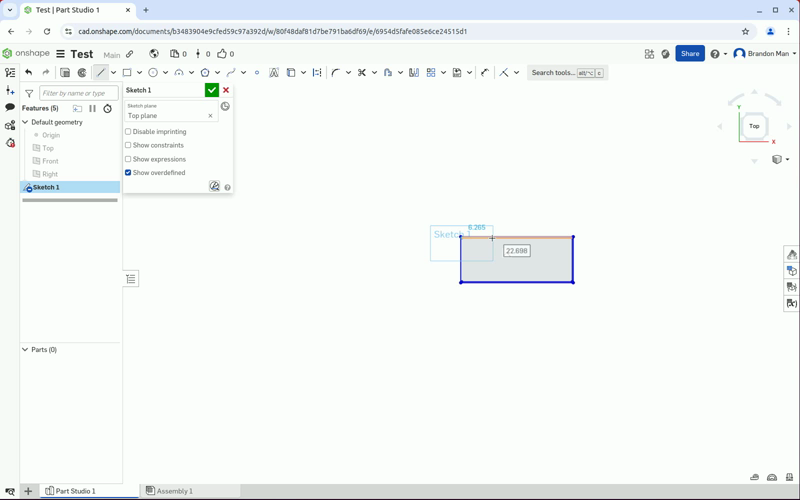
mouse_move(461, 281)
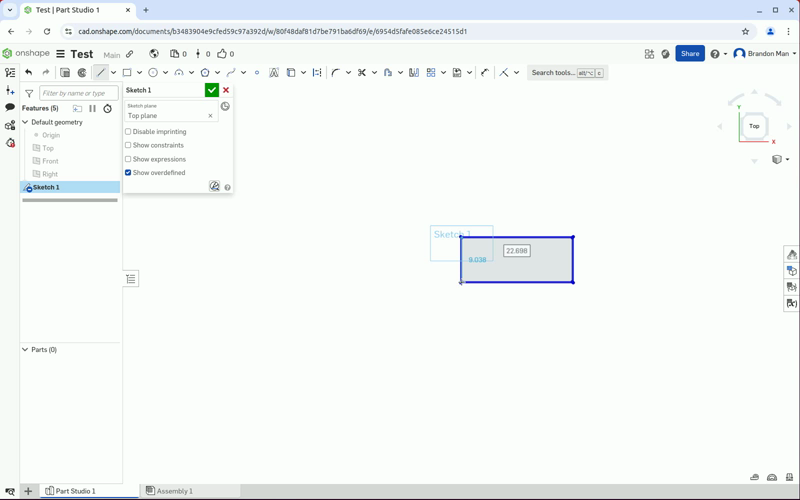
scroll(6)
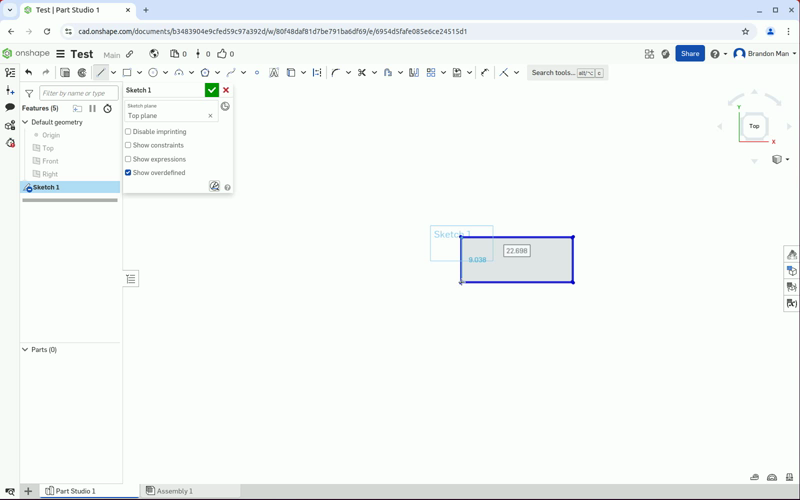
scroll(6)
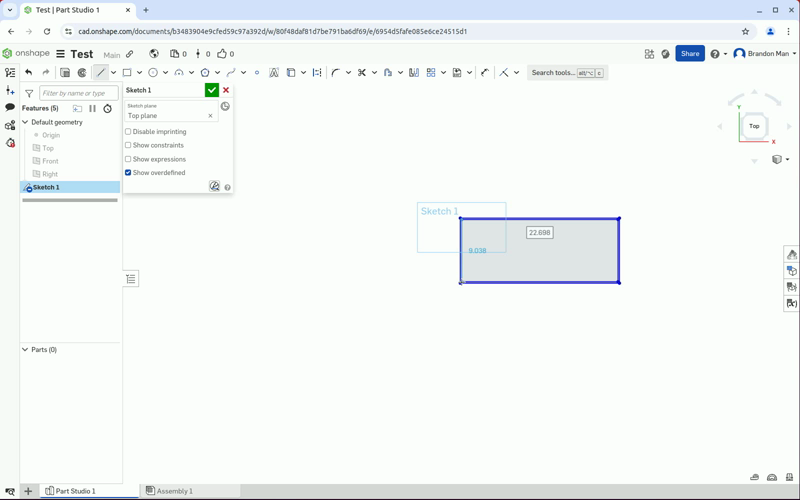
scroll(6)
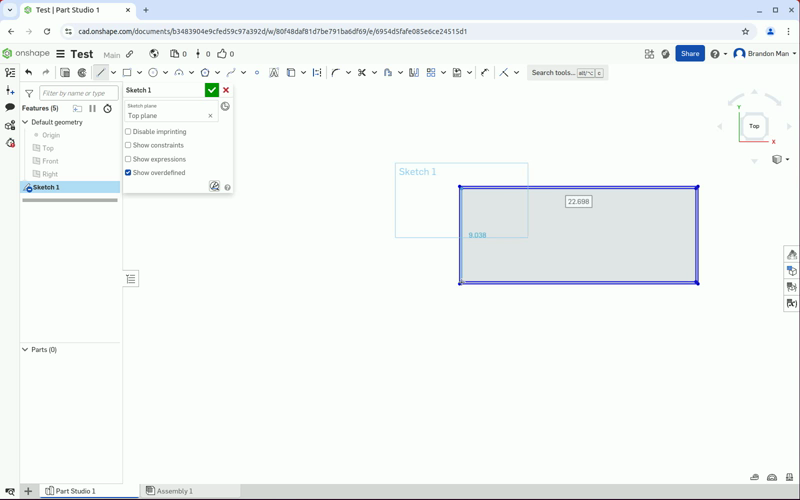
scroll(6)
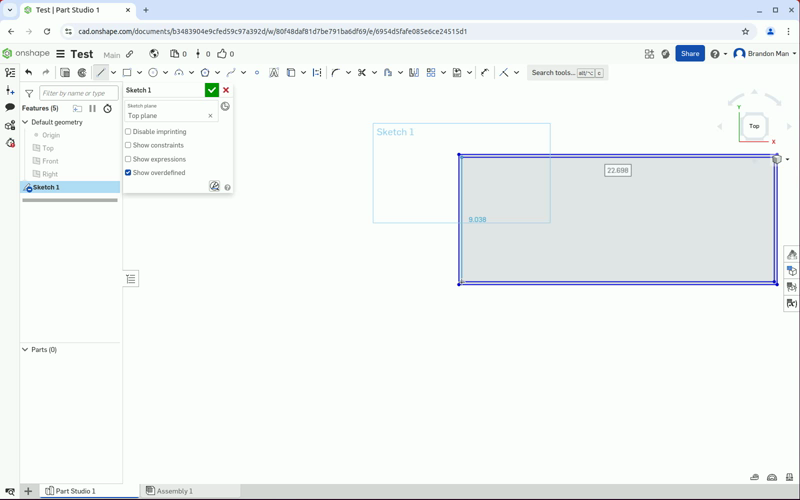
scroll(6)
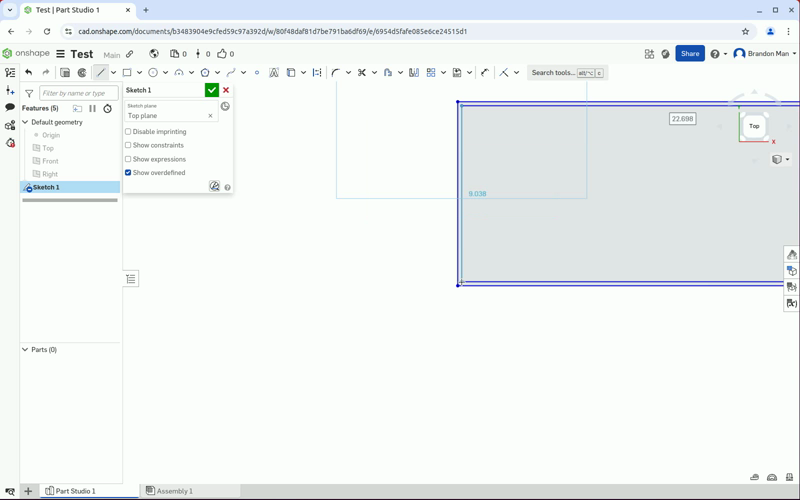
scroll(6)
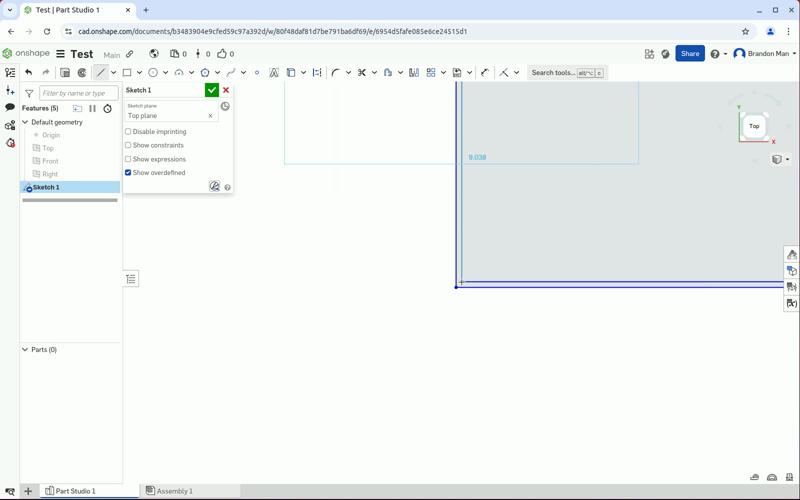
scroll(6)
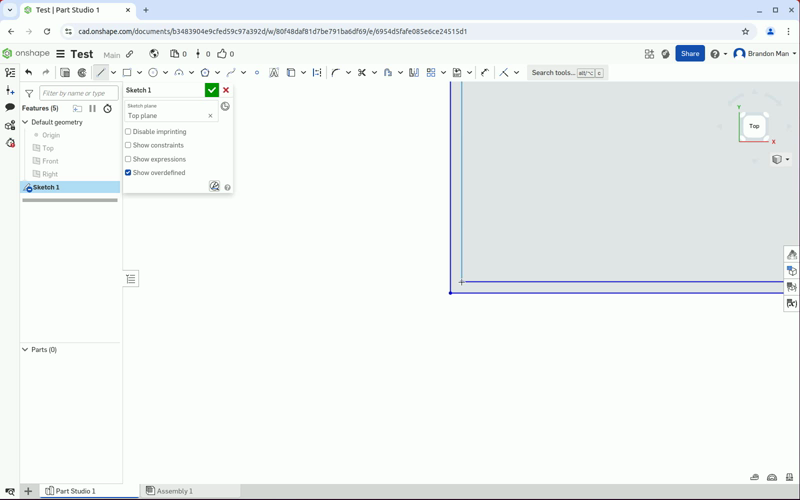
key_up(shift)
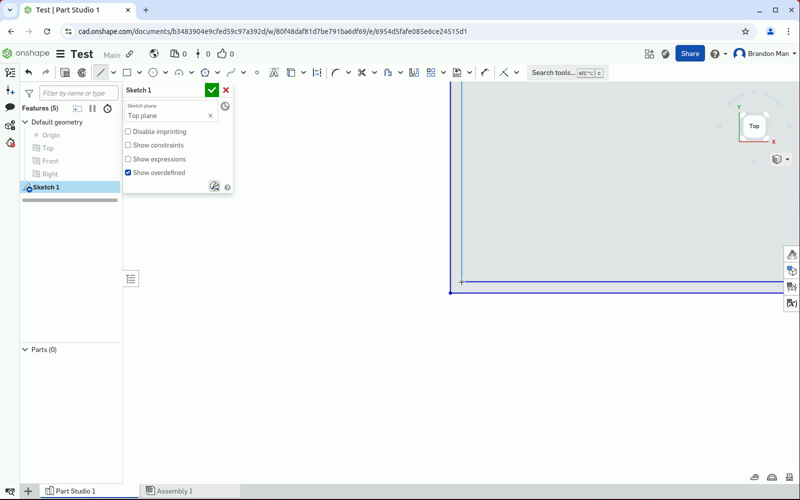
click(461, 281)
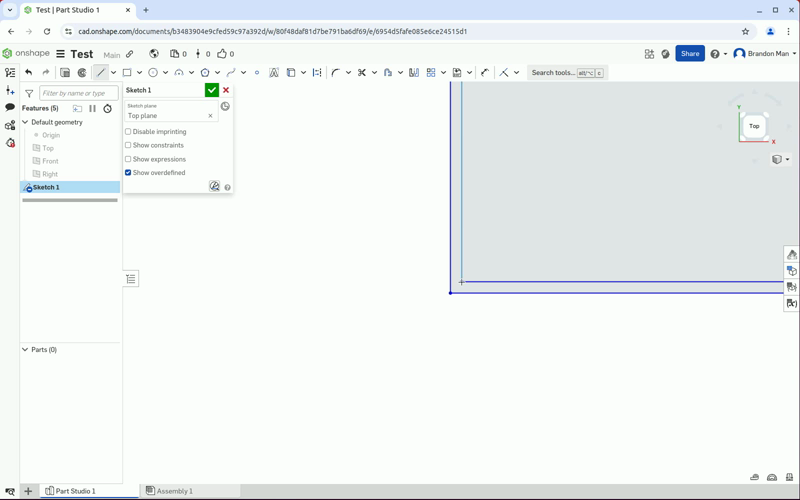
scroll(-6)
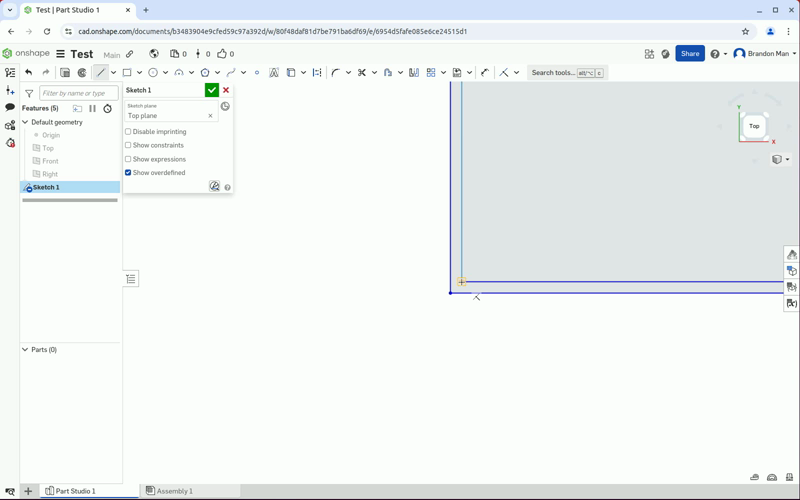
scroll(-6)
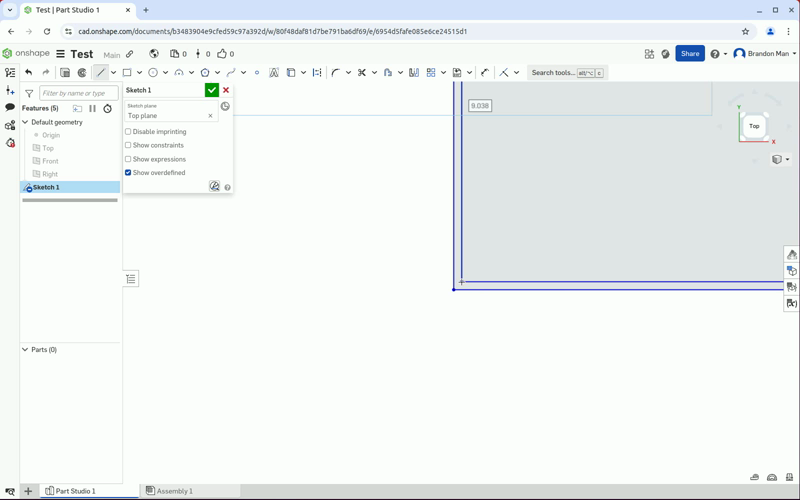
scroll(-6)
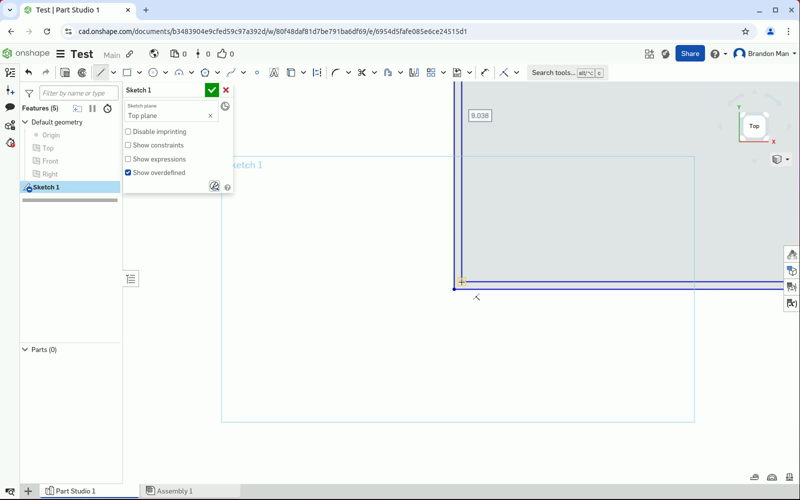
scroll(-6)
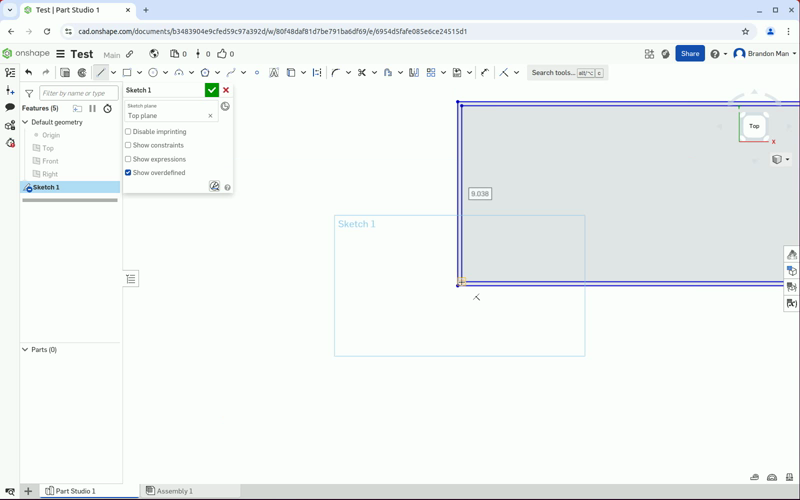
scroll(-6)
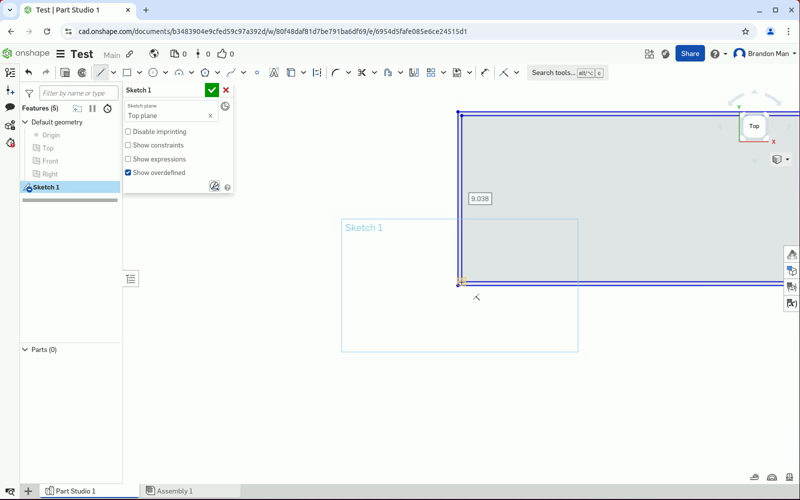
scroll(-6)
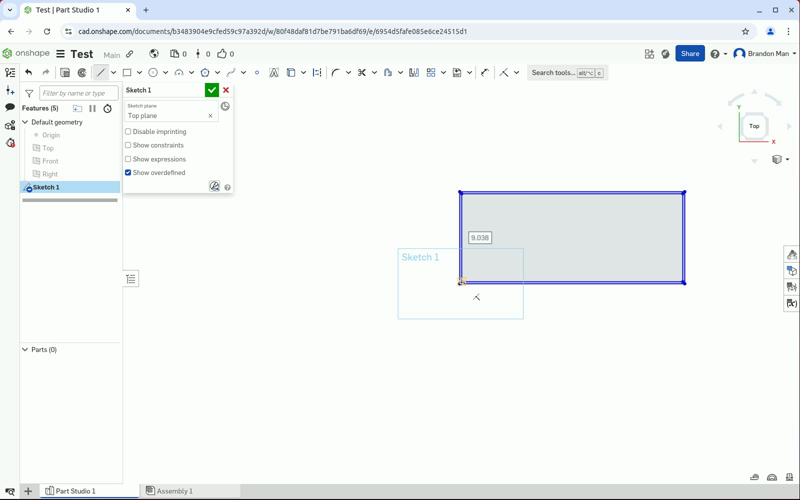
scroll(-6)
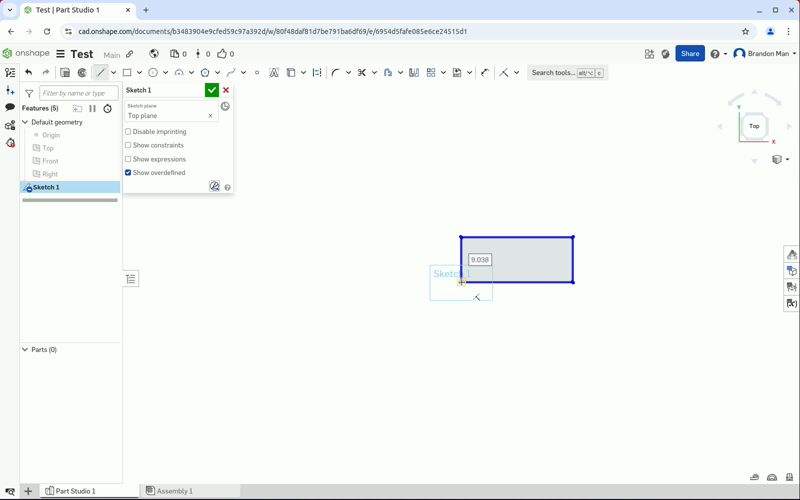
key(esc)
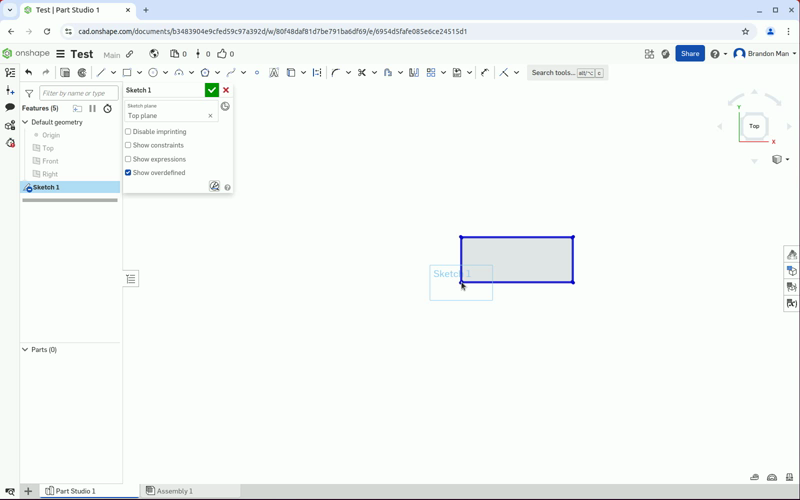
mouse_move(461, 239)
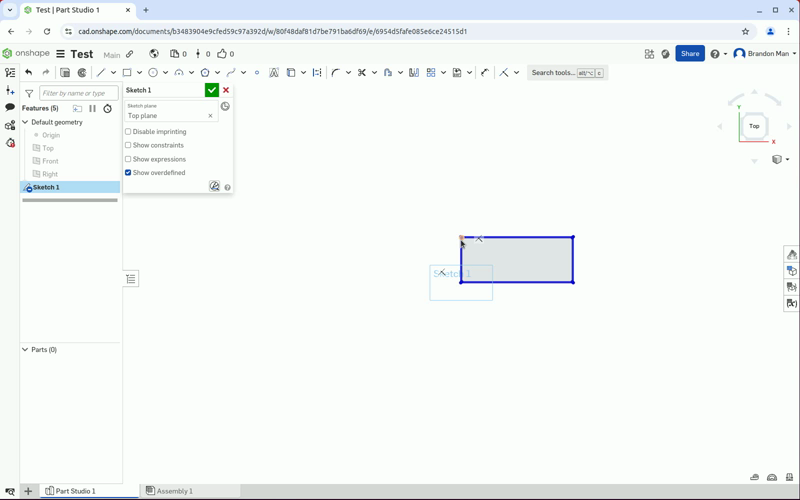
scroll(6)
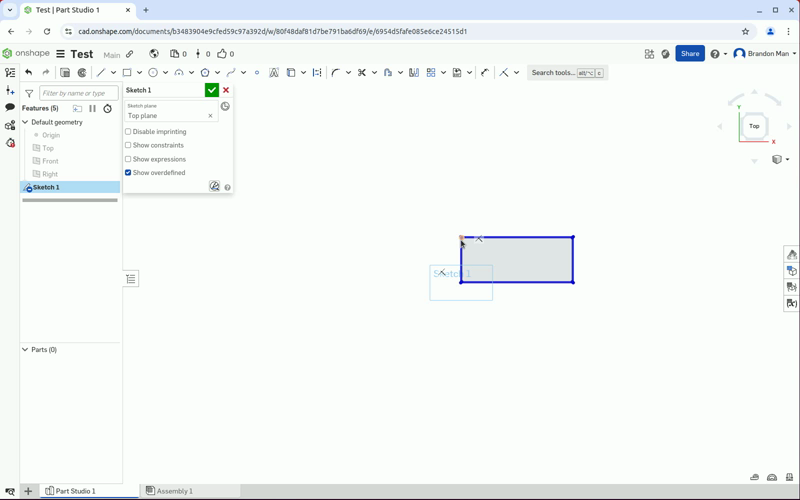
scroll(6)
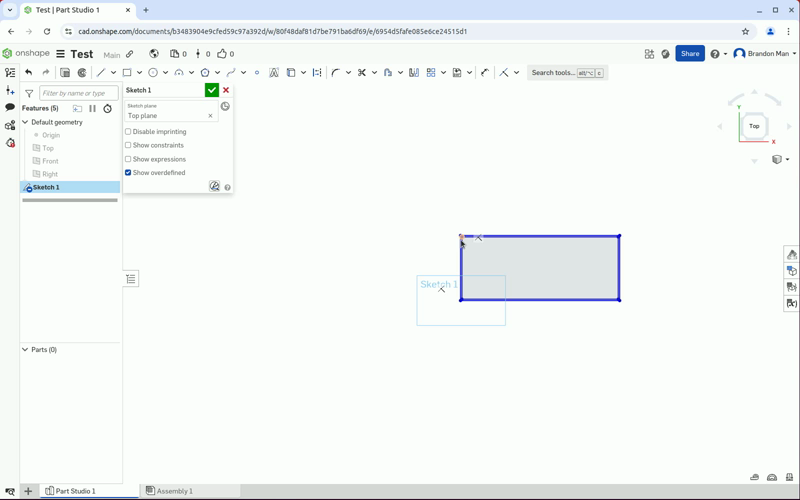
scroll(6)
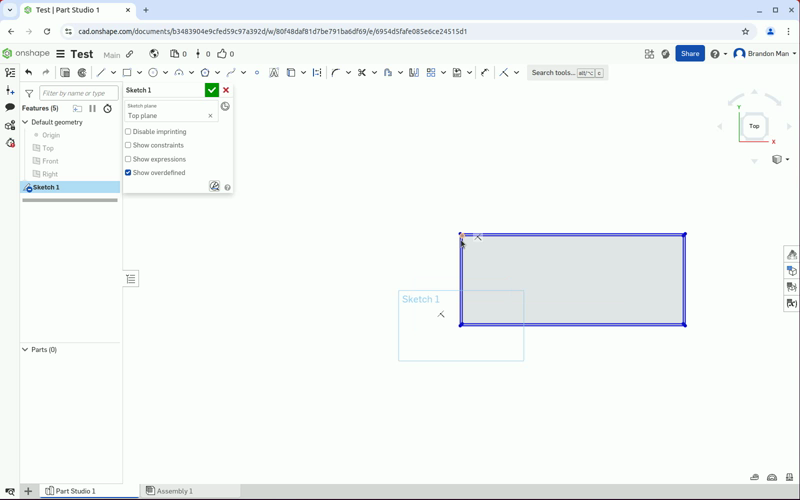
scroll(6)
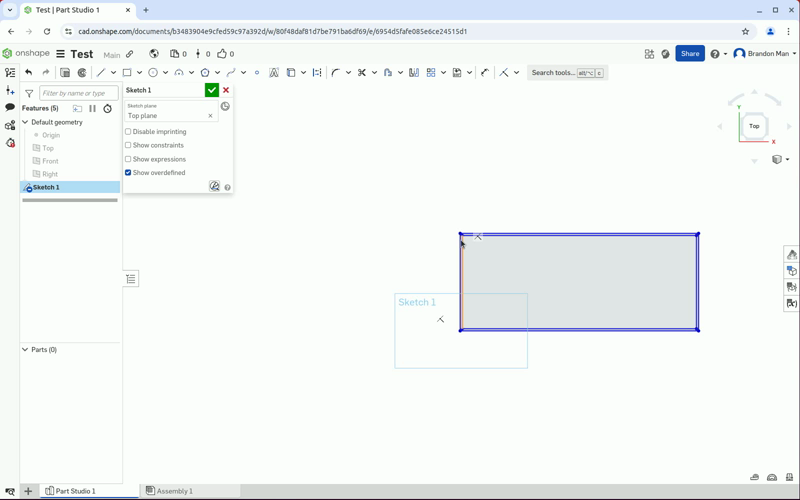
scroll(6)
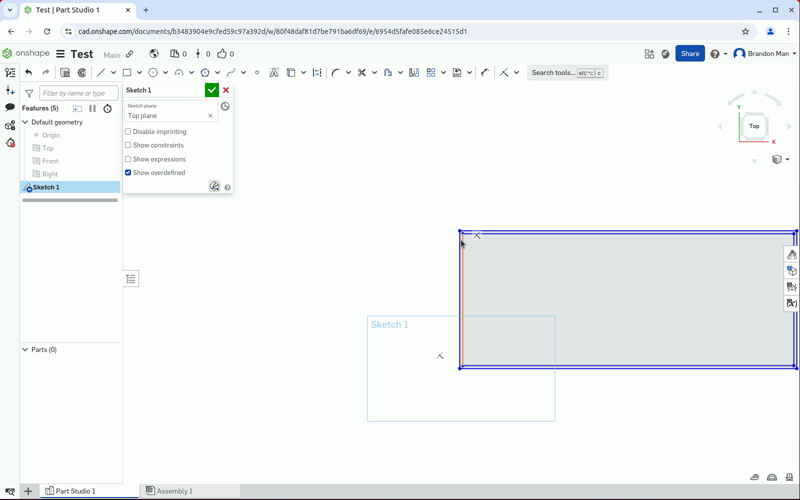
scroll(6)
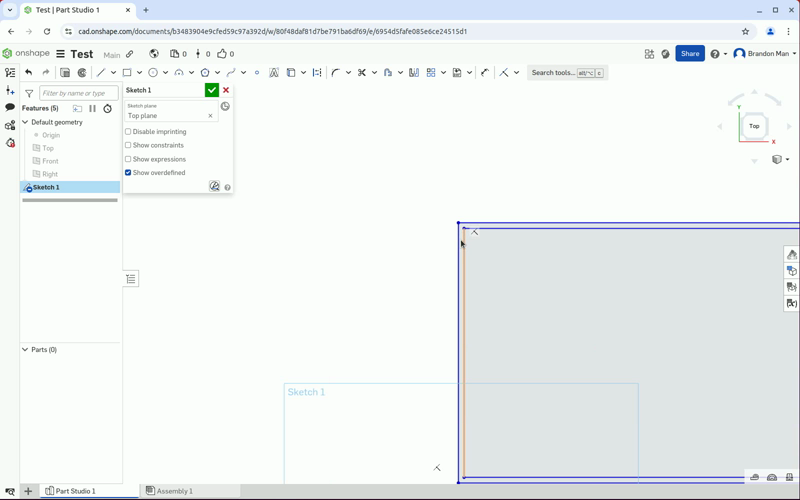
scroll(6)
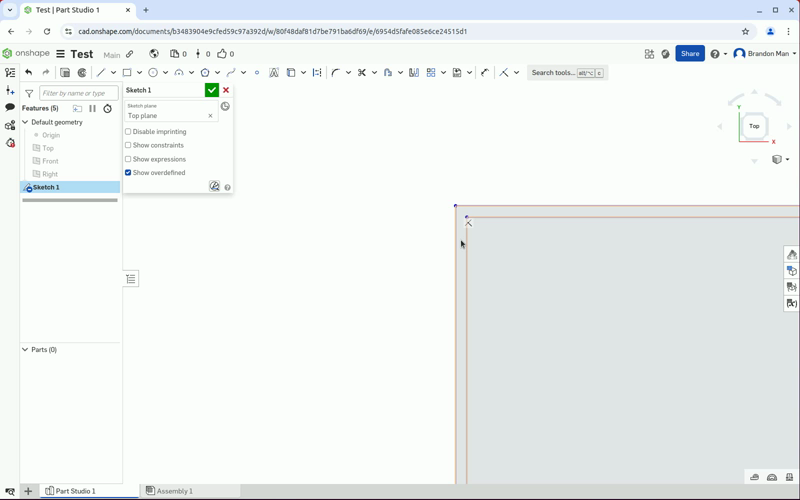
click(461, 239)
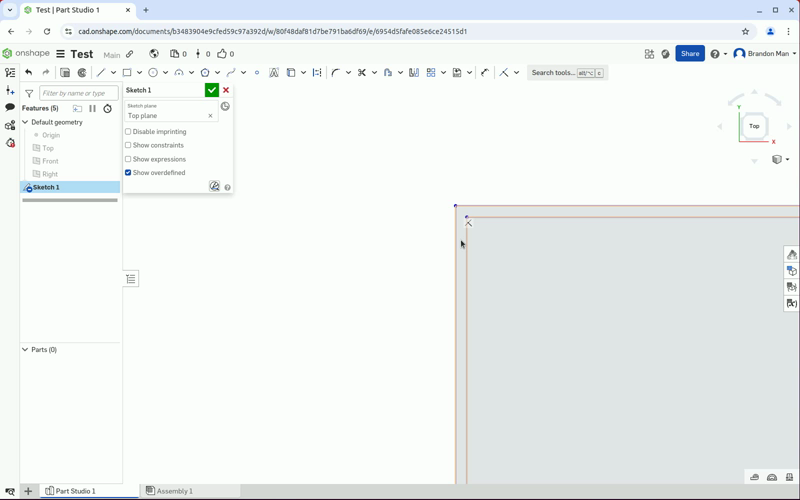
scroll(-6)
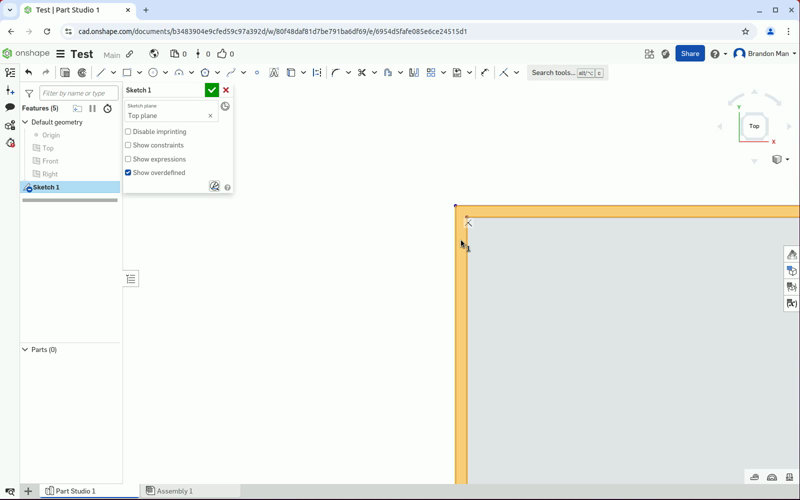
scroll(-6)
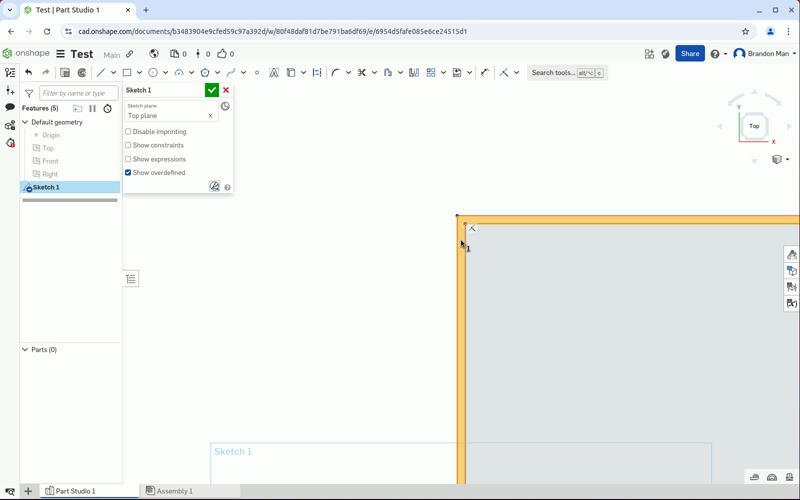
scroll(-6)
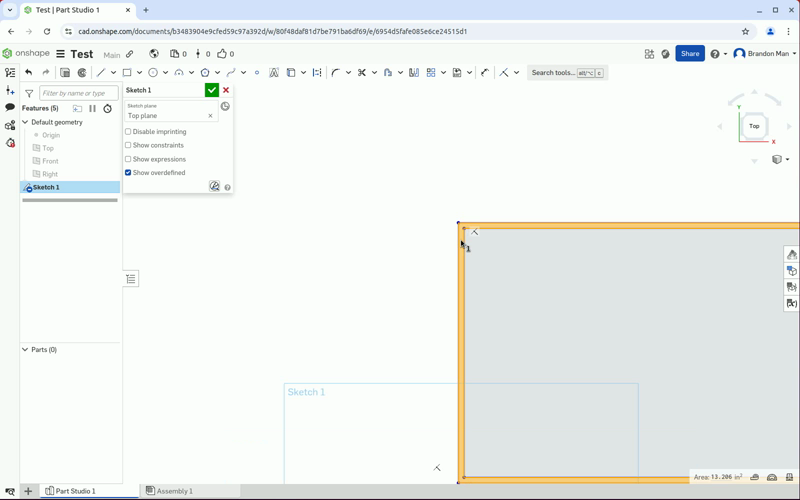
scroll(-6)
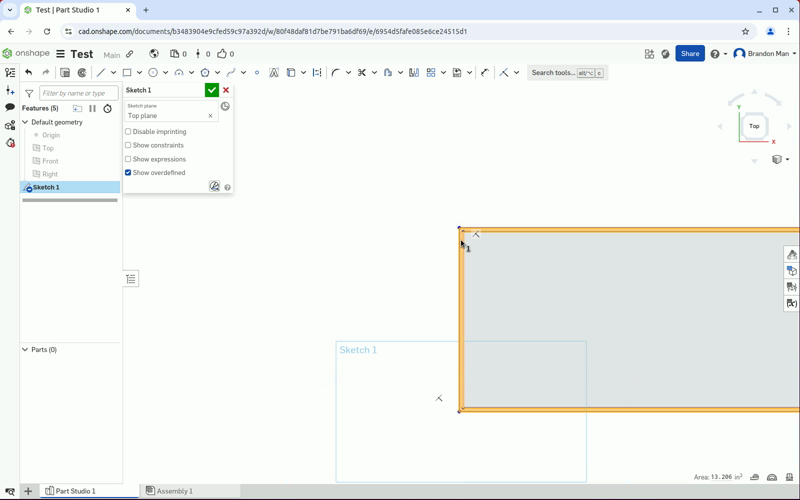
scroll(-6)
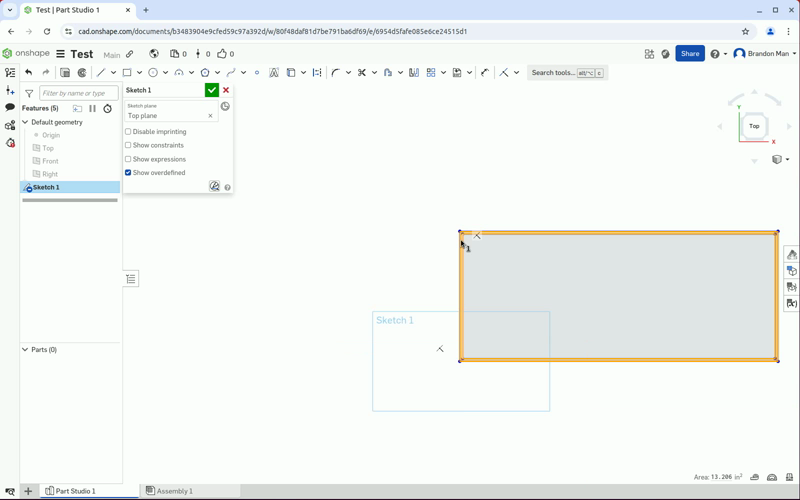
scroll(-6)
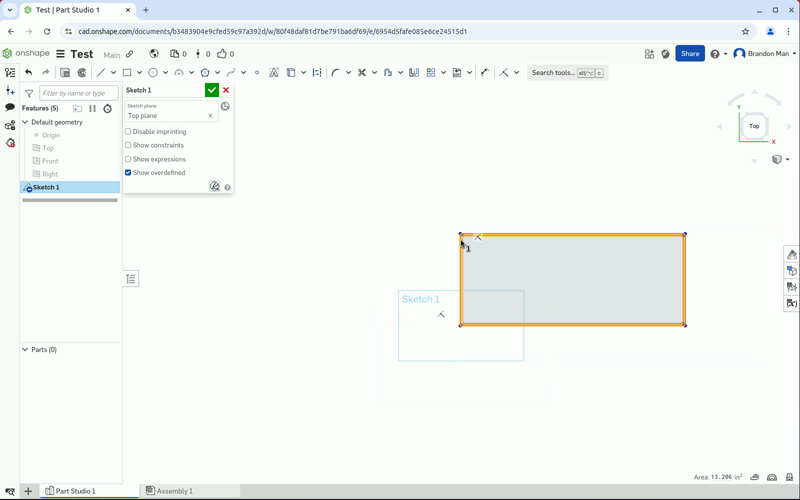
scroll(-6)
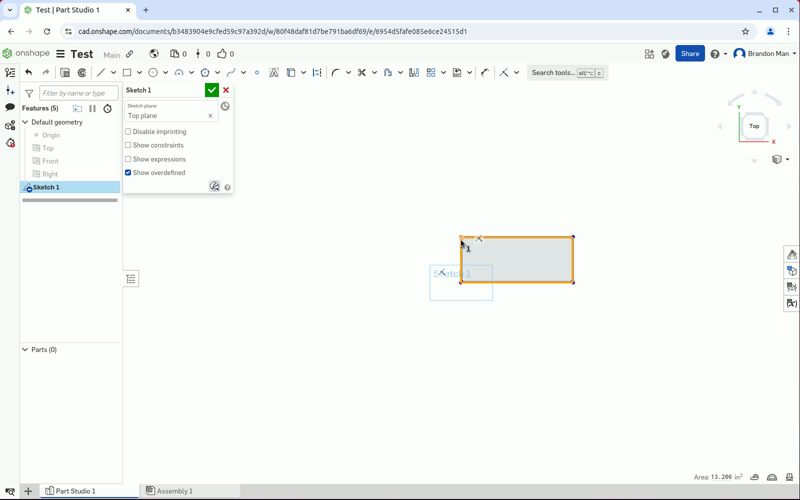
mouse_move(73, 352)
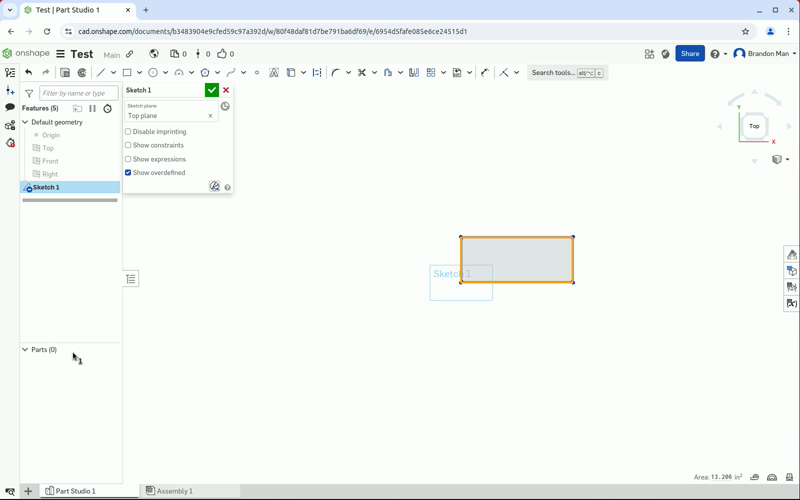
key(shift+y)
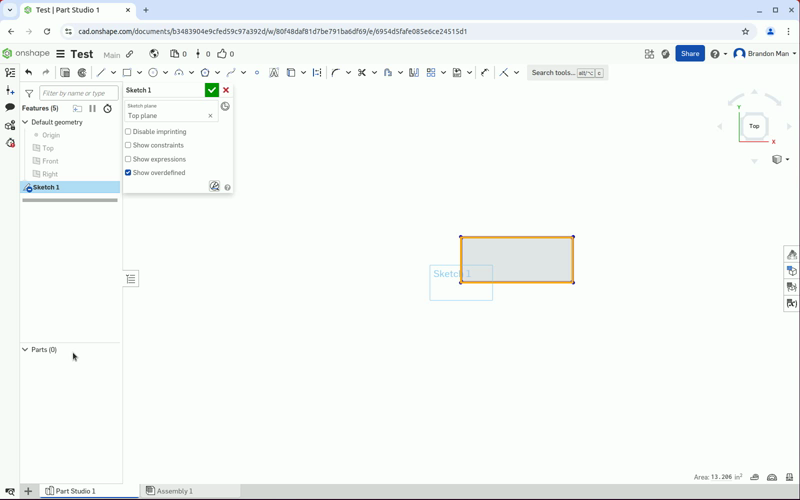
key(shift+e)
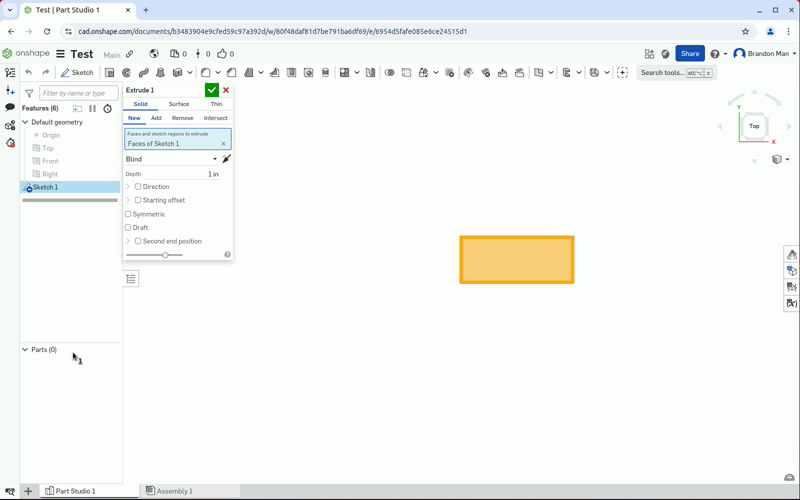
mouse_move(143, 106)
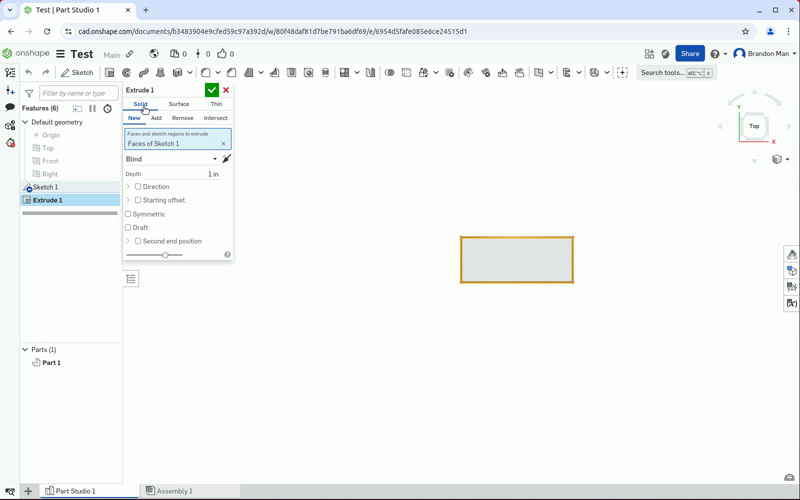
click(143, 106)
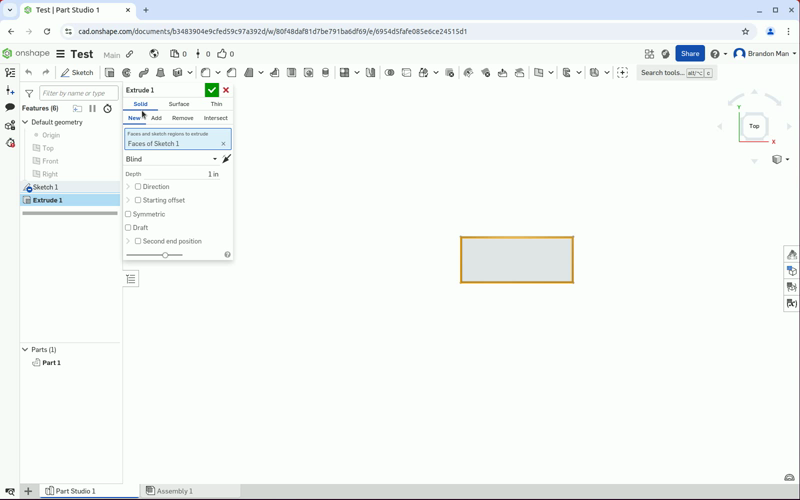
mouse_move(137, 120)
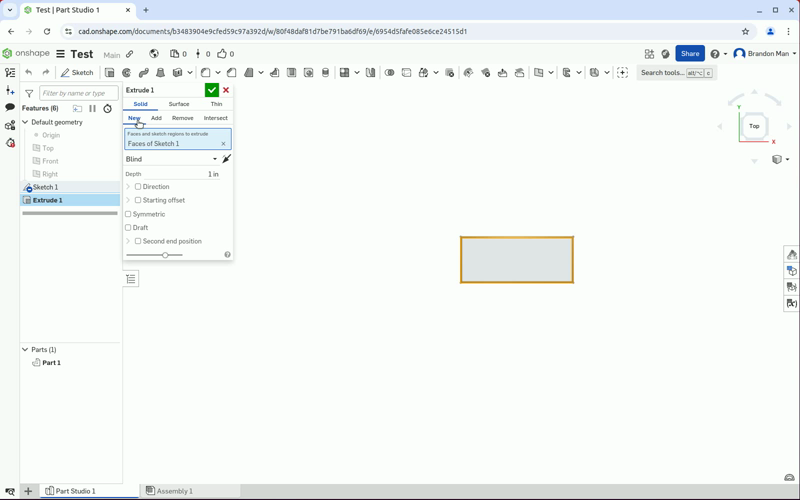
click(137, 120)
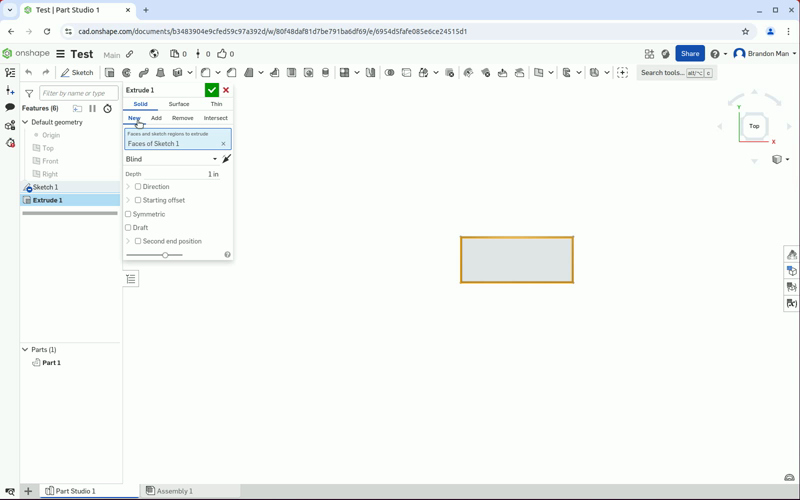
key(tab, 4)
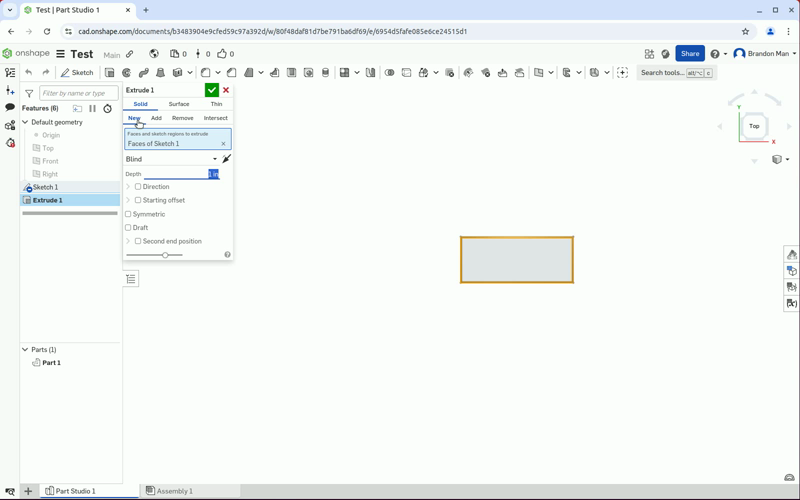
text(7.221)
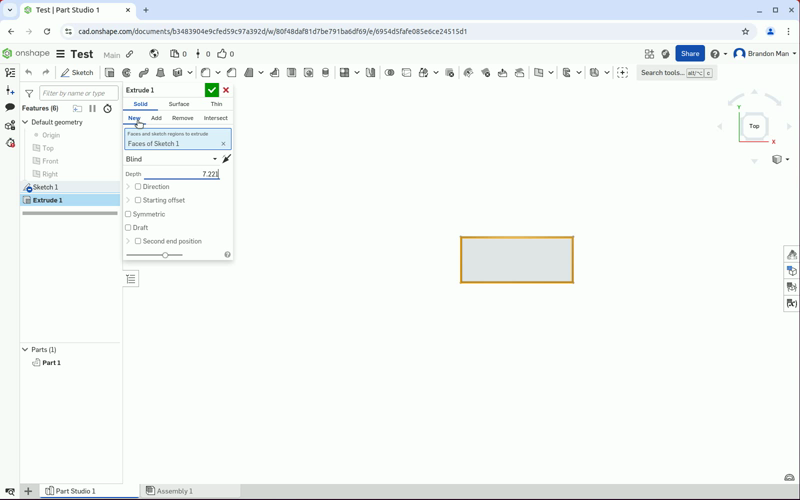
key(enter)
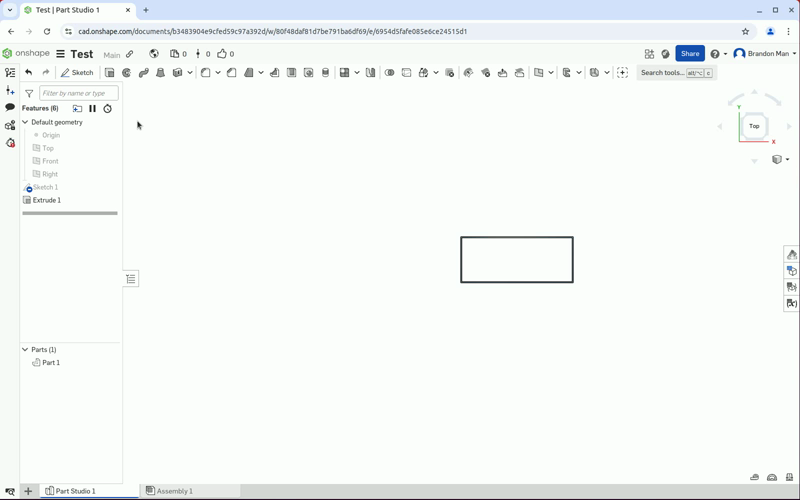
key(shift+h)
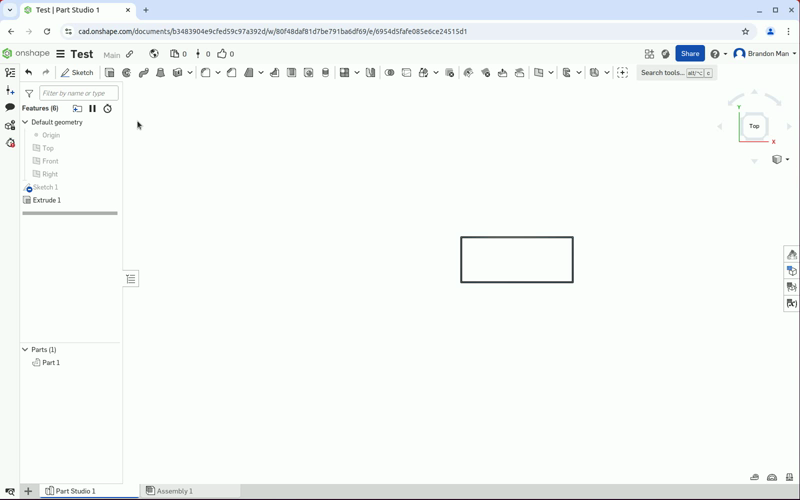
key(shift+h)
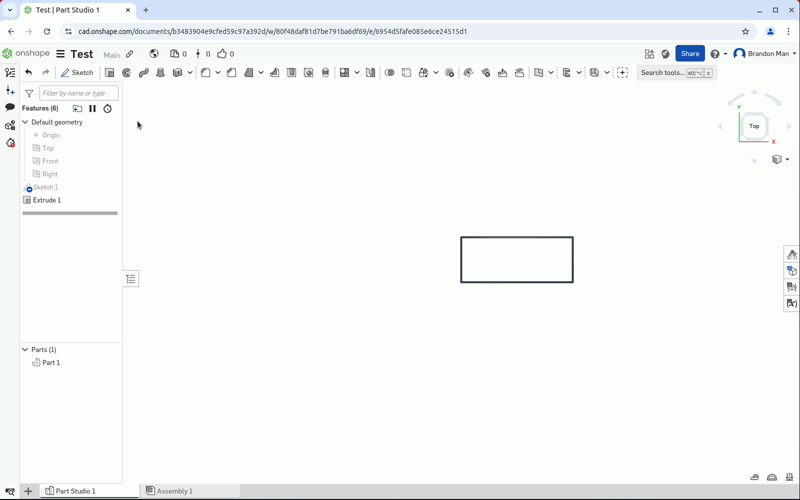
mouse_move(73, 189)
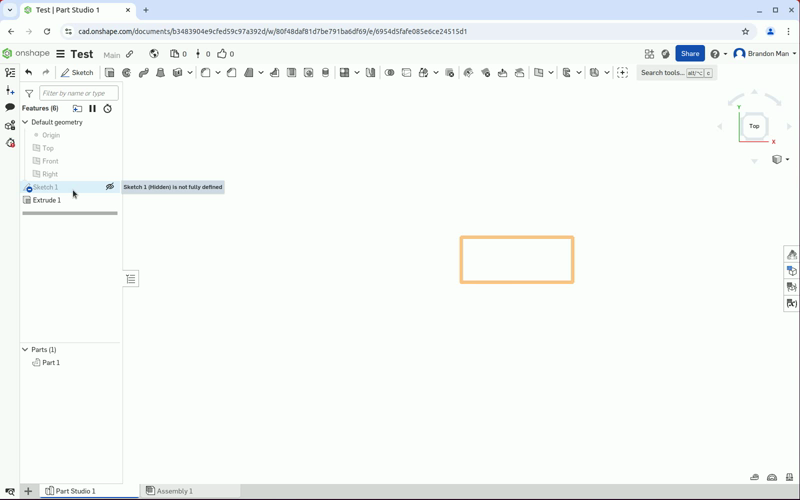
click(73, 189)
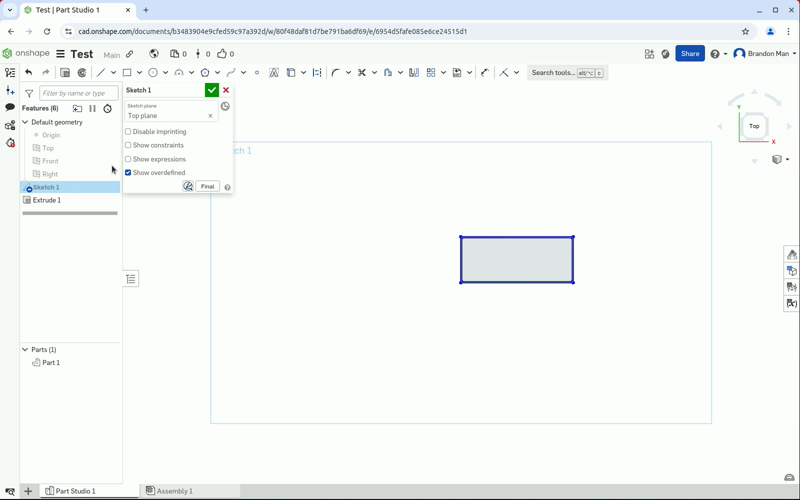
mouse_move(229, 92)
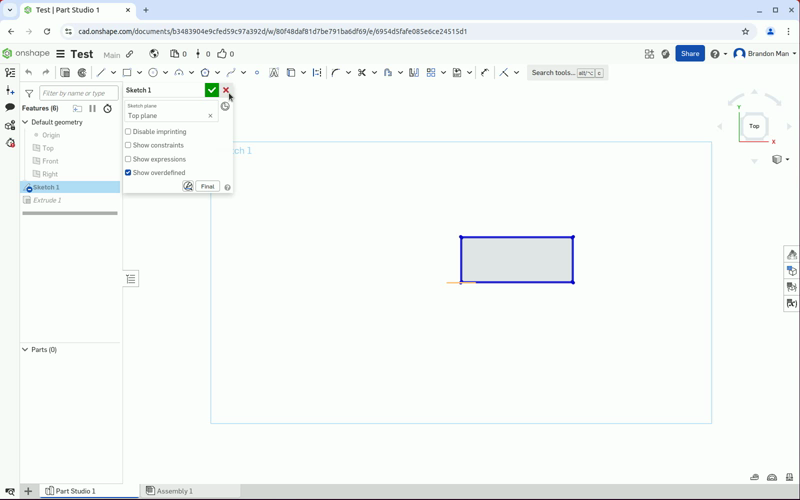
click(229, 92)
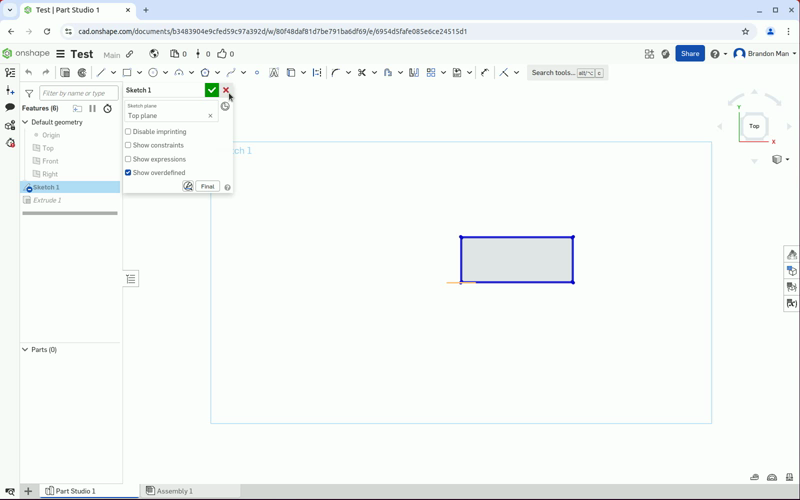
key(shift+s)
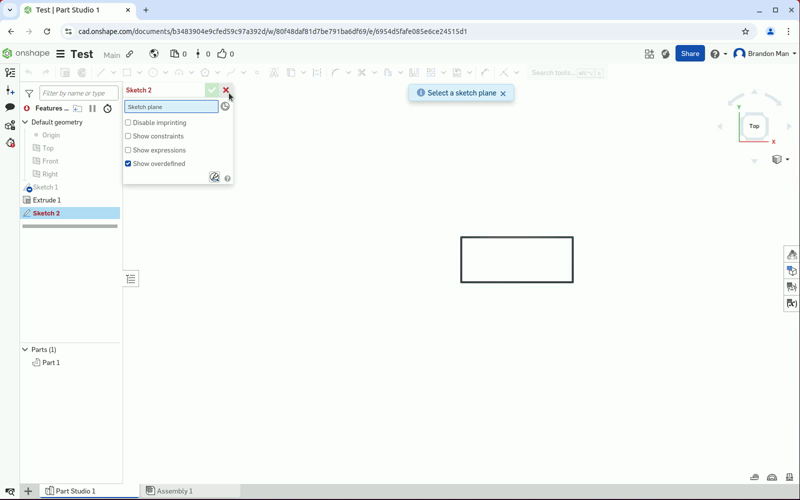
mouse_move(73, 150)
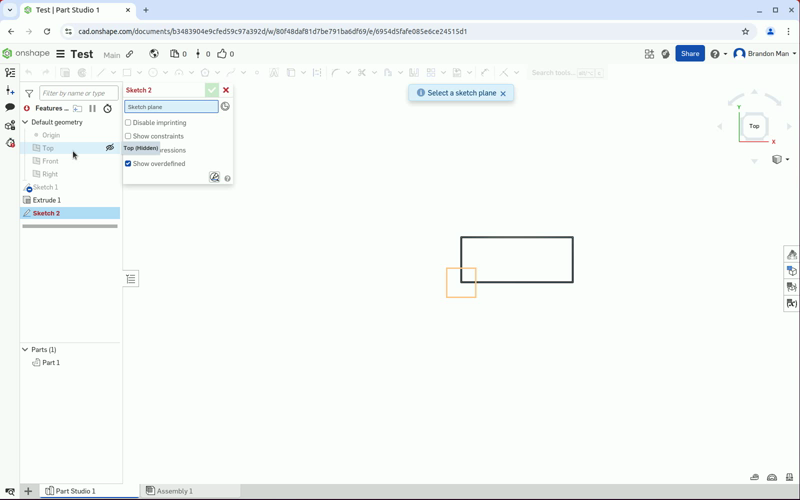
click(73, 150)
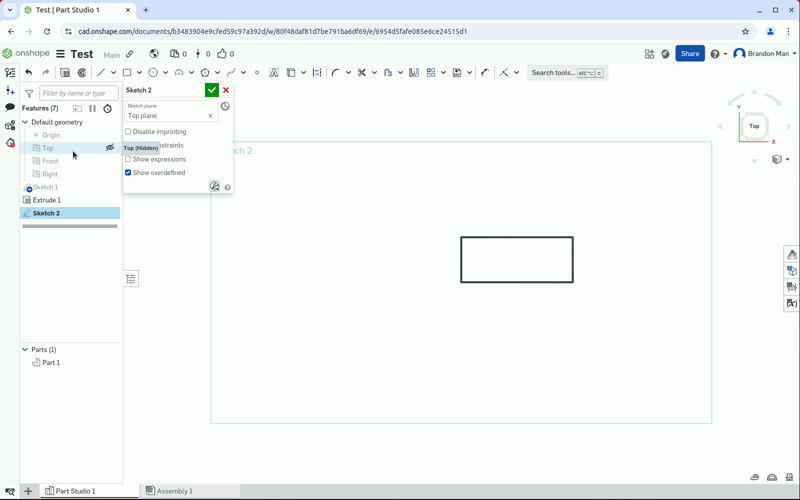
mouse_move(73, 352)
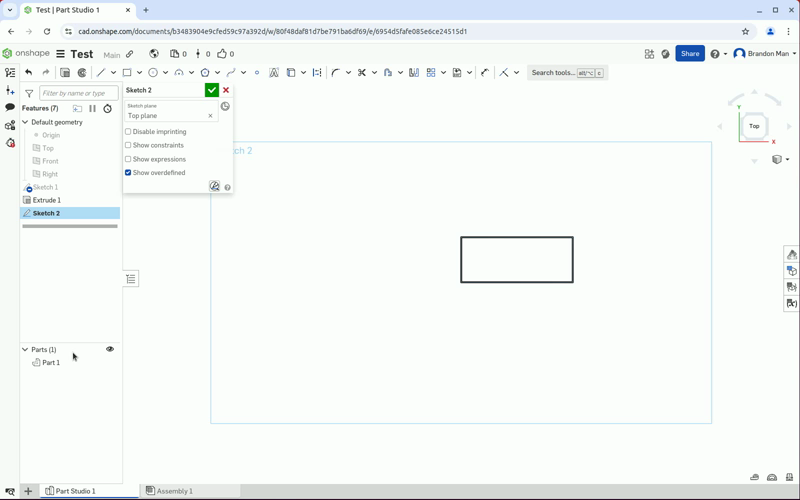
key(y)
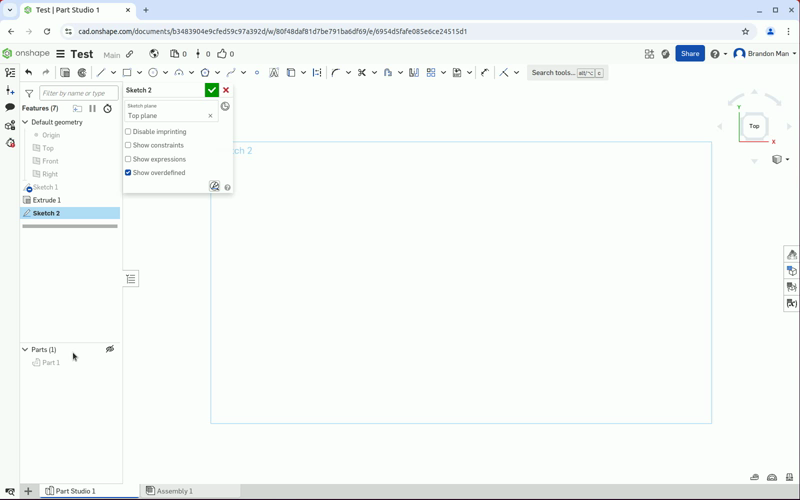
key(l)
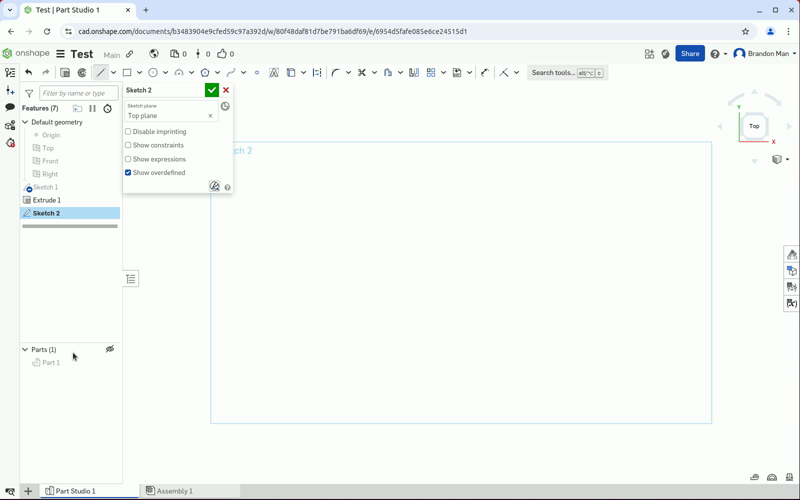
key_down(shift)
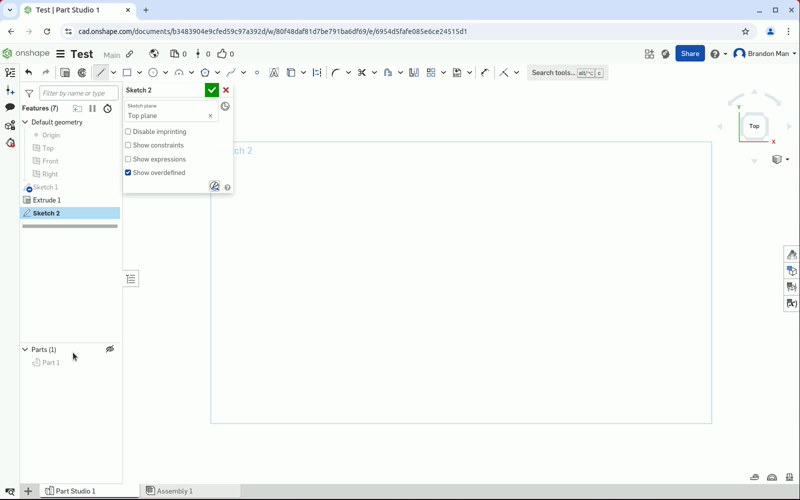
mouse_move(460, 282)
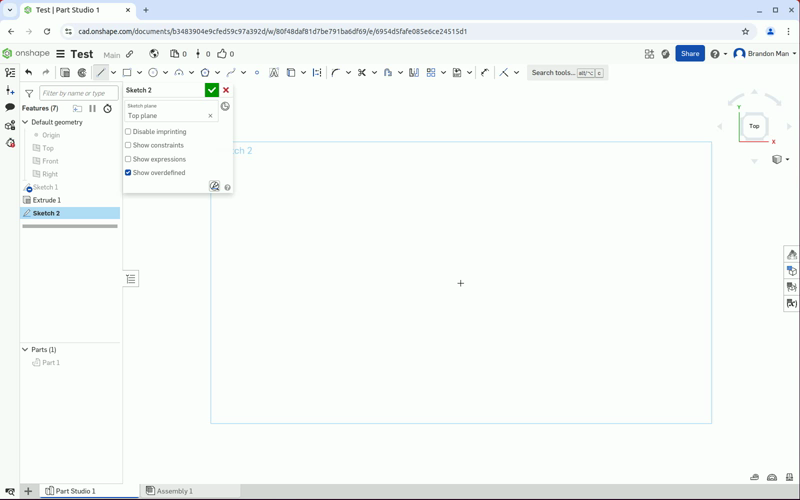
click(460, 282)
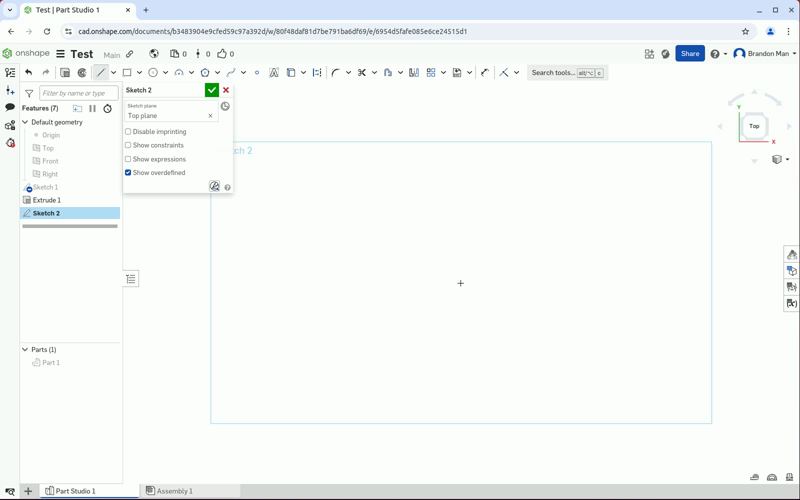
key_up(shift)
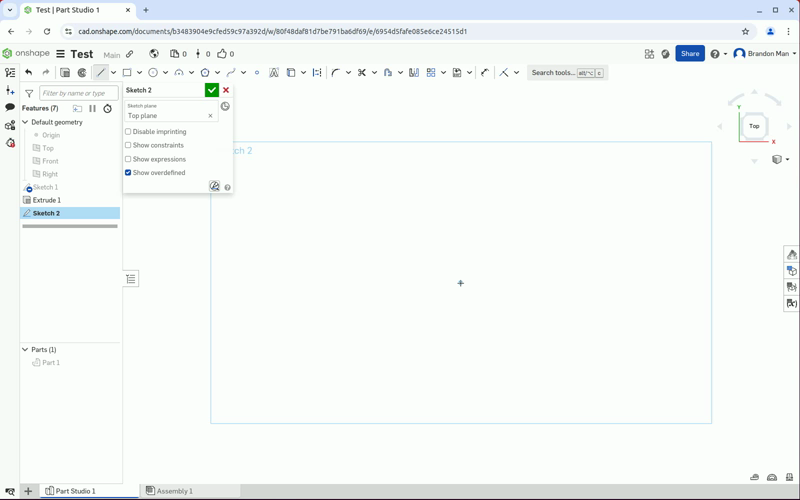
key_down(shift)
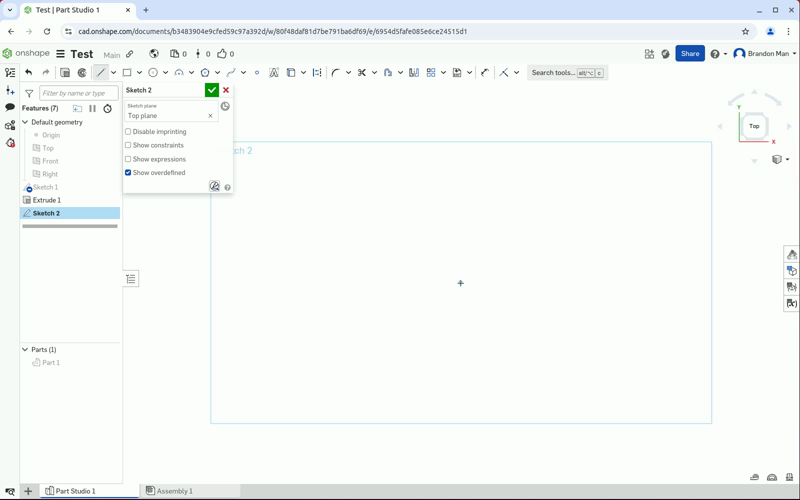
mouse_move(573, 282)
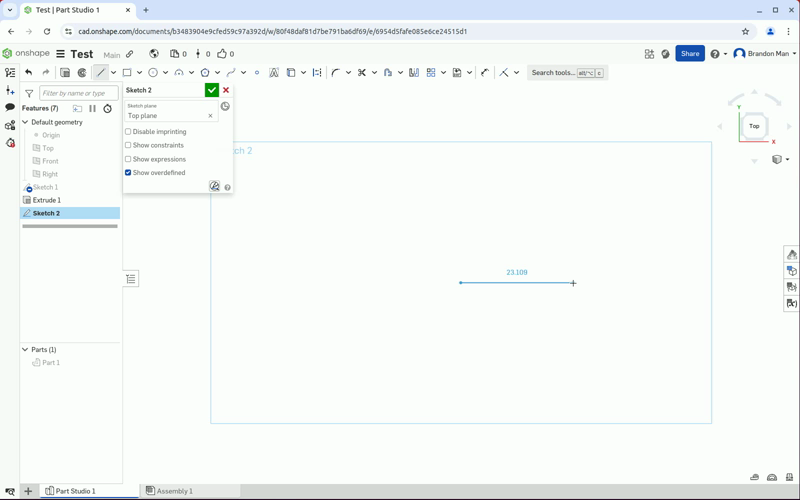
click(573, 282)
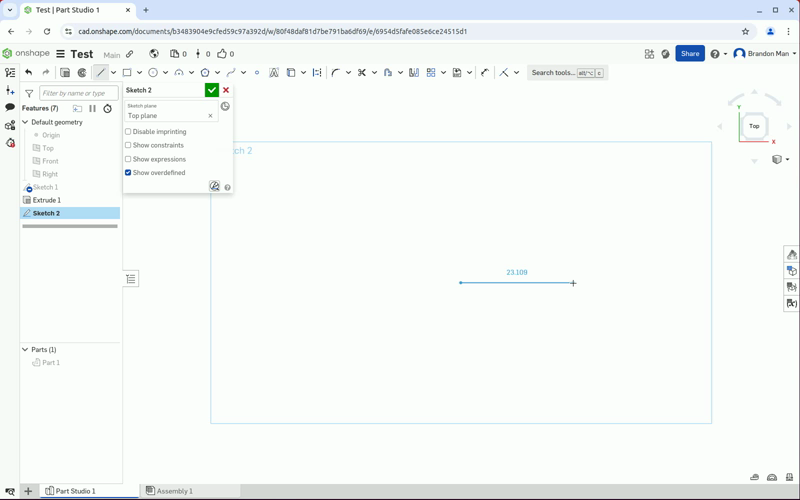
key_up(shift)
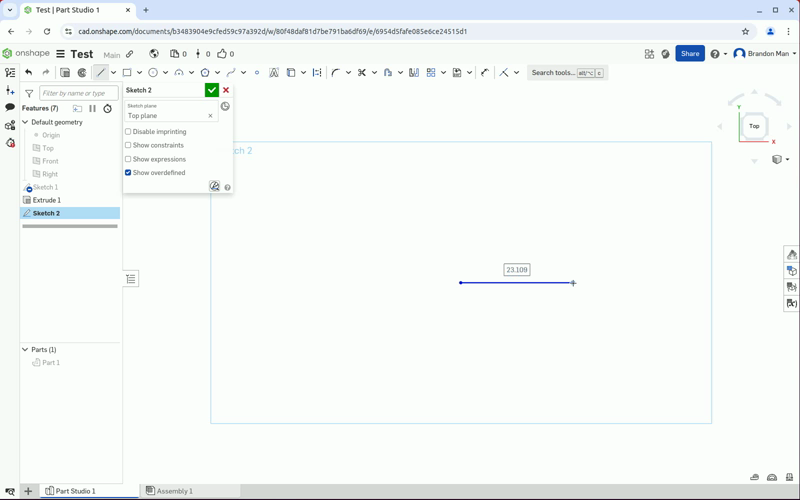
key_down(shift)
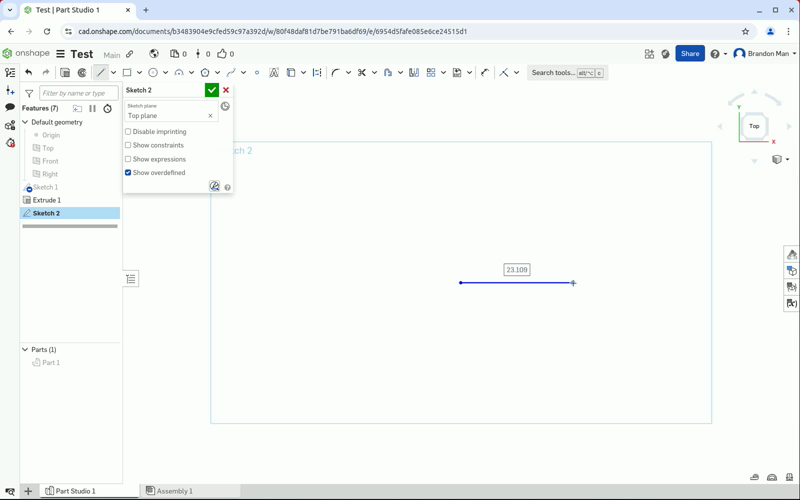
mouse_move(589, 282)
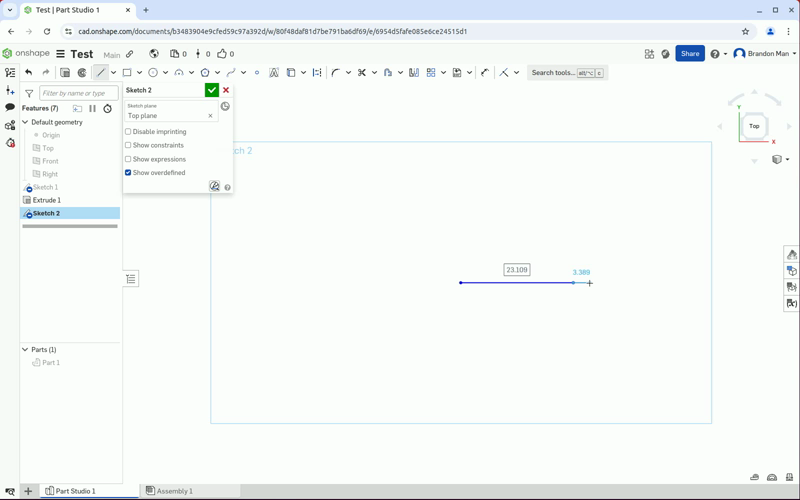
mouse_move(573, 236)
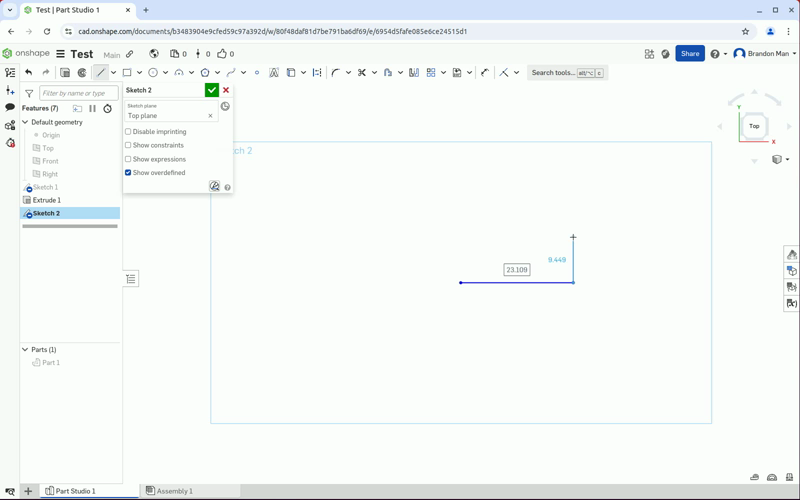
click(573, 236)
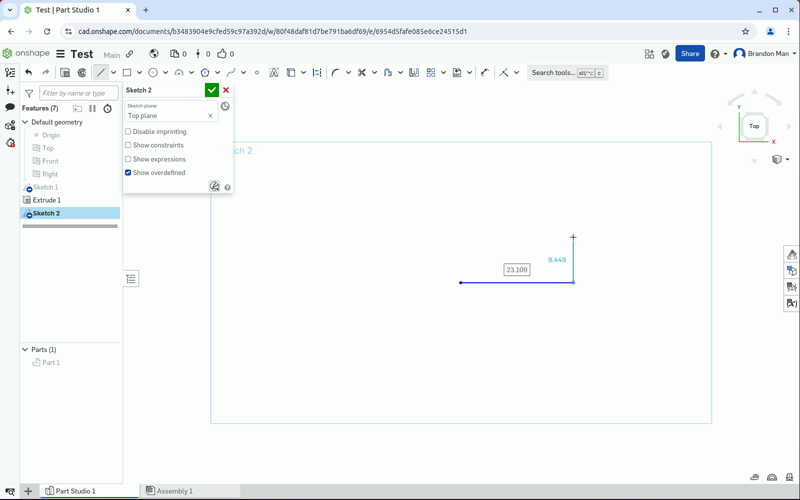
key_up(shift)
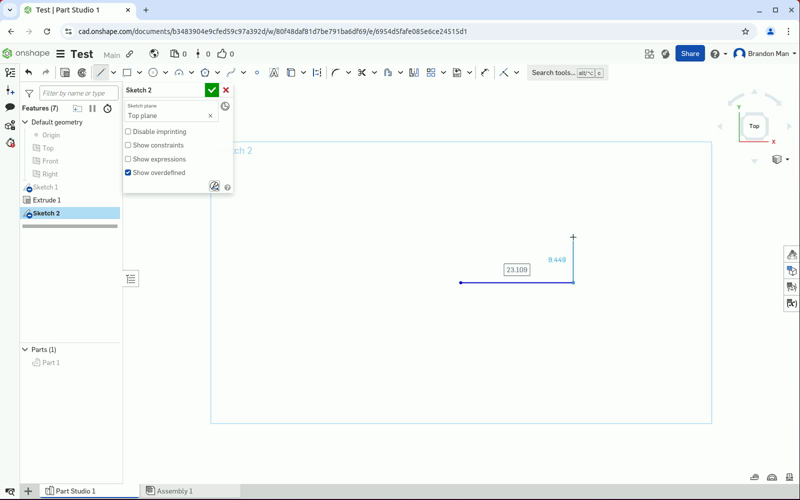
key_down(shift)
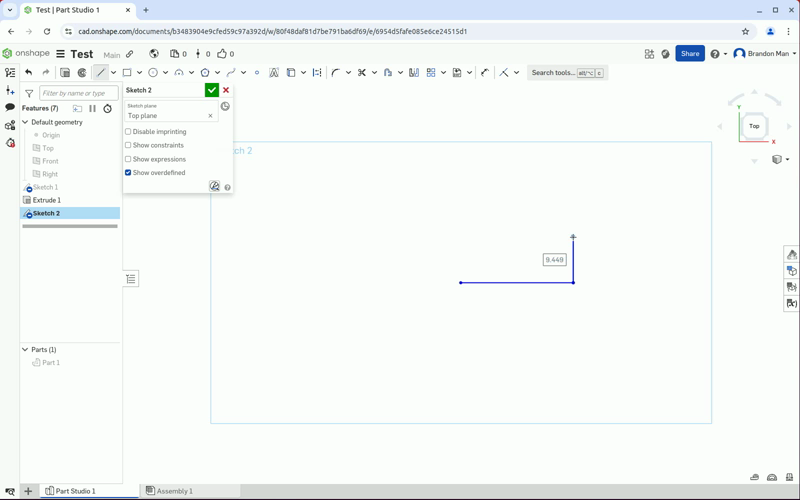
mouse_move(460, 236)
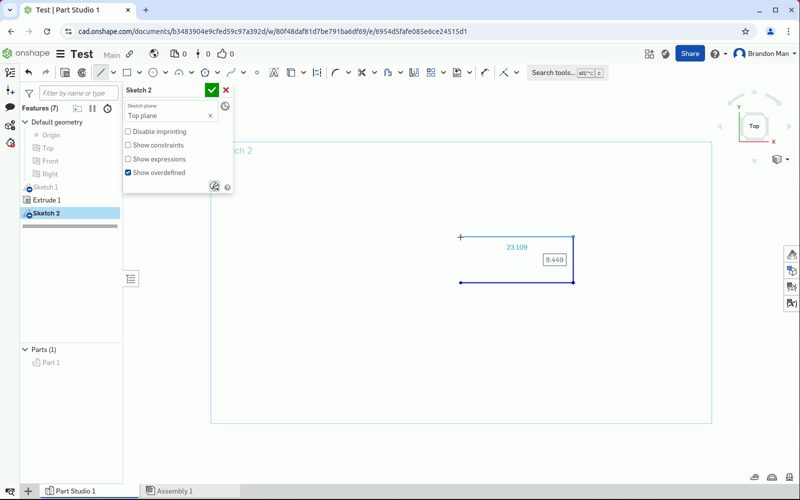
click(460, 236)
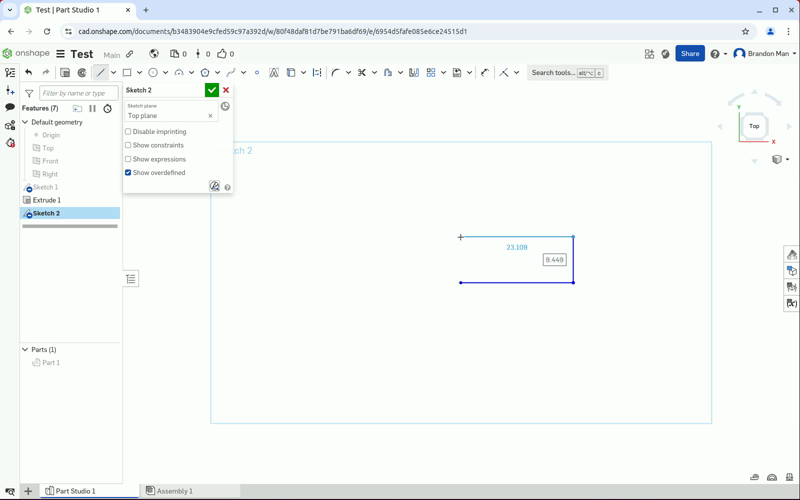
key_up(shift)
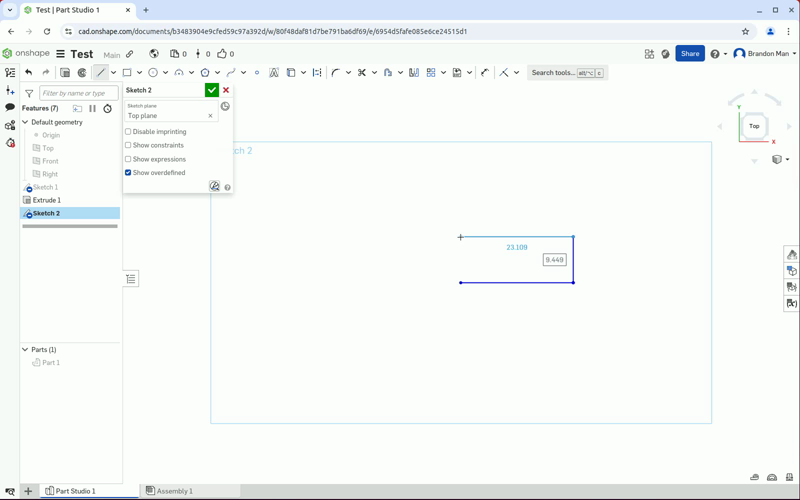
mouse_move(490, 236)
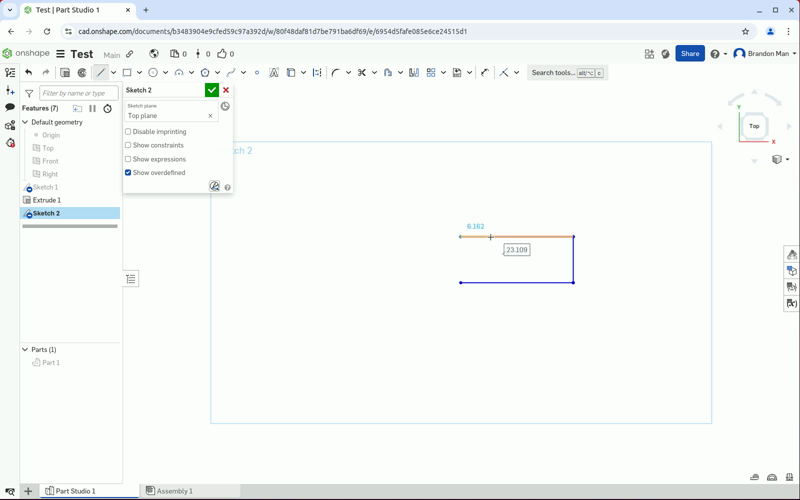
key_down(shift)
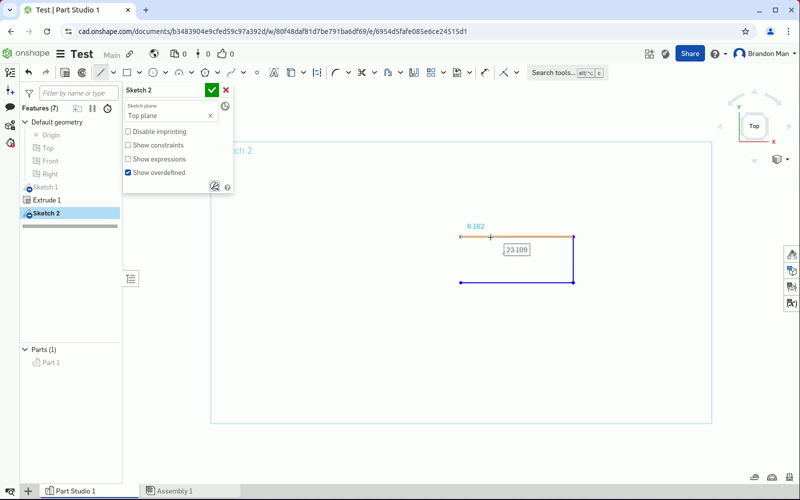
mouse_move(460, 282)
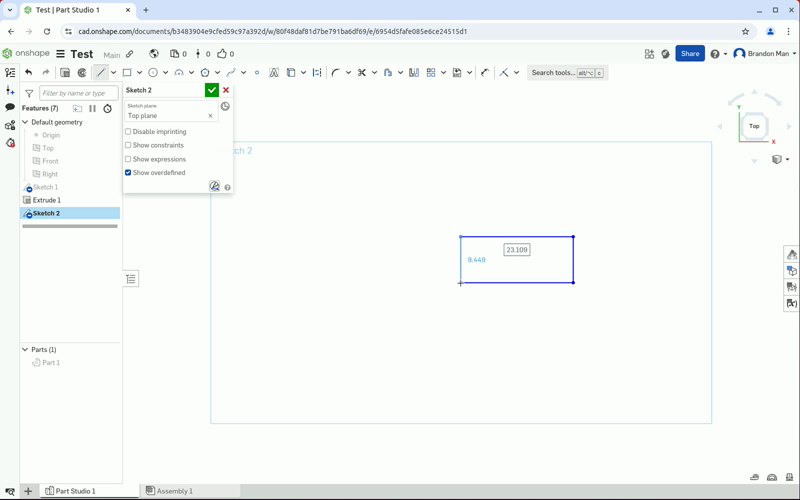
key_up(shift)
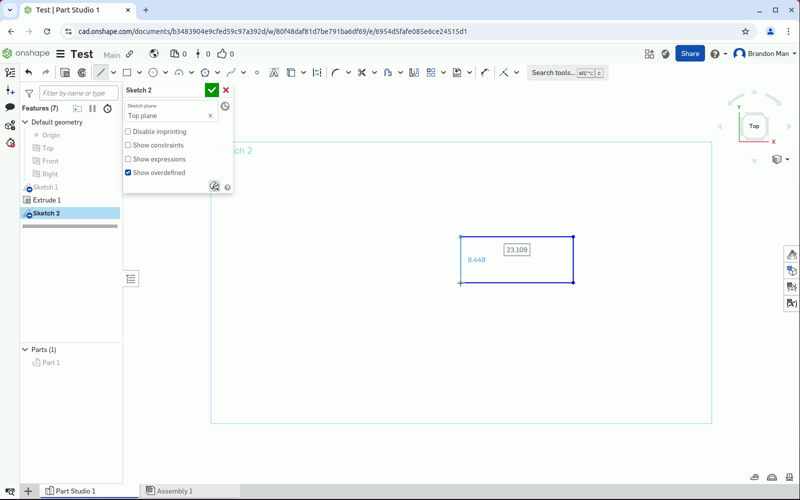
click(460, 282)
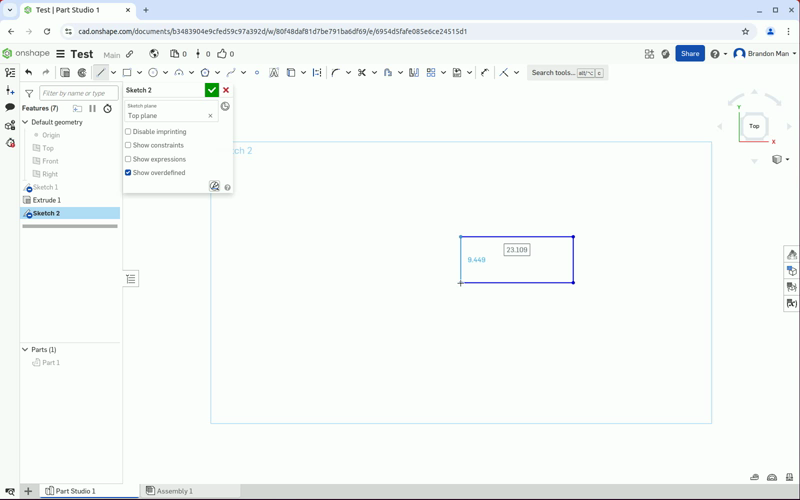
key(esc)
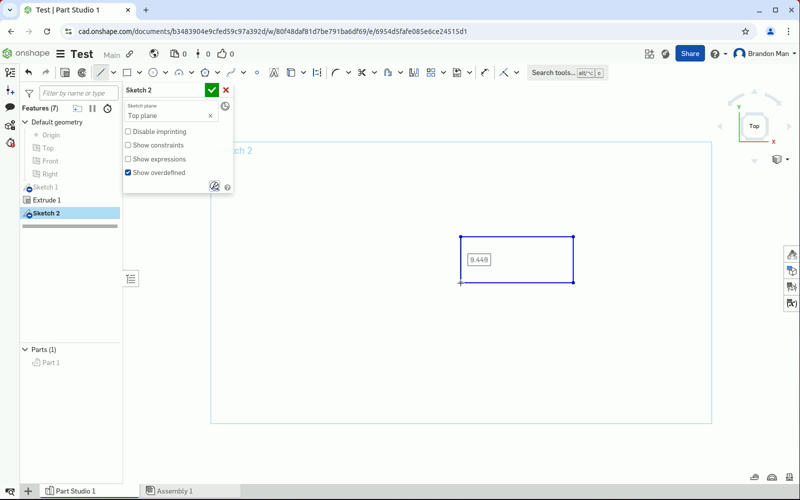
mouse_move(551, 267)
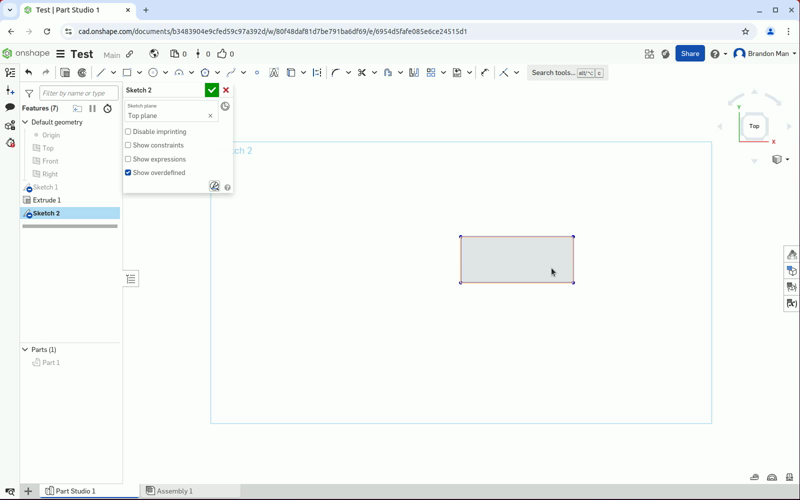
click(551, 267)
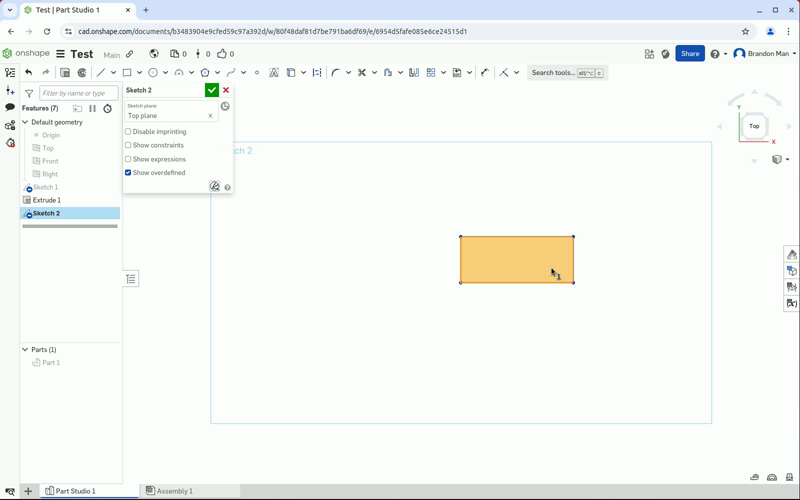
mouse_move(73, 352)
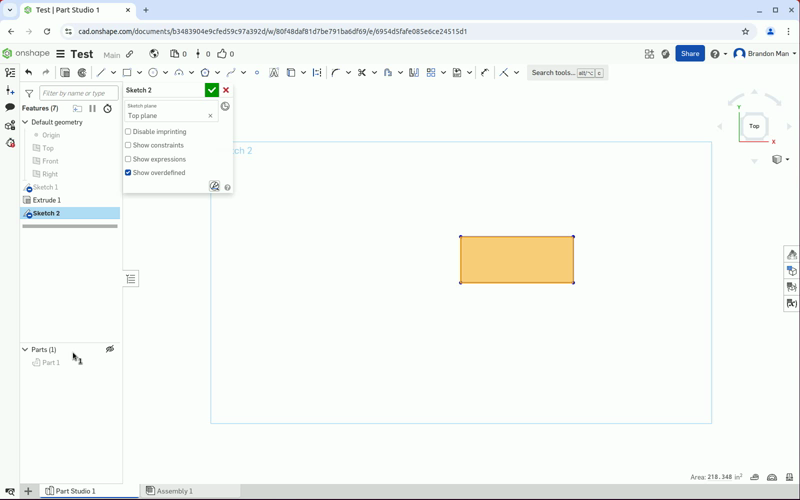
key(shift+y)
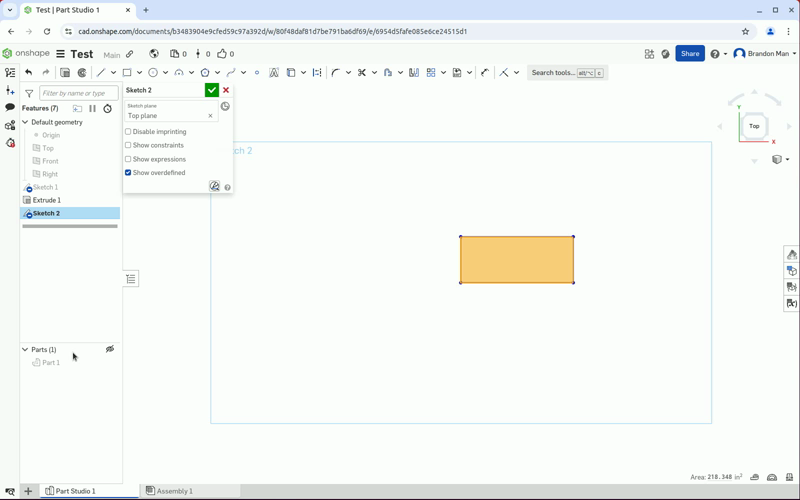
key(shift+e)
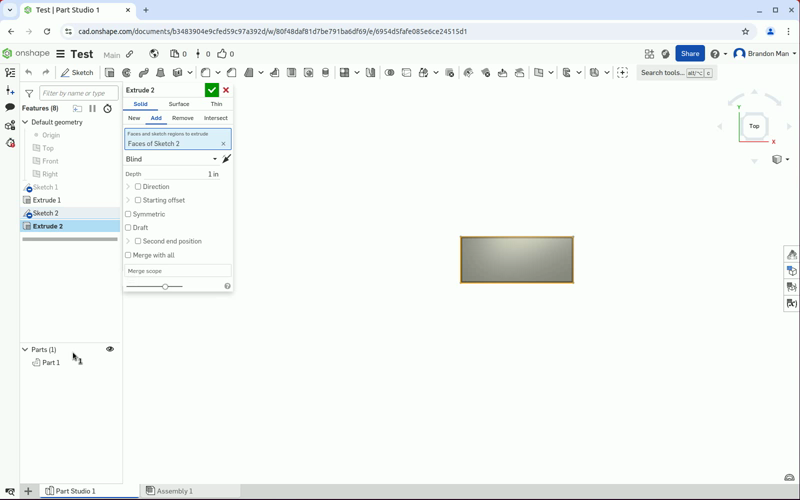
mouse_move(143, 106)
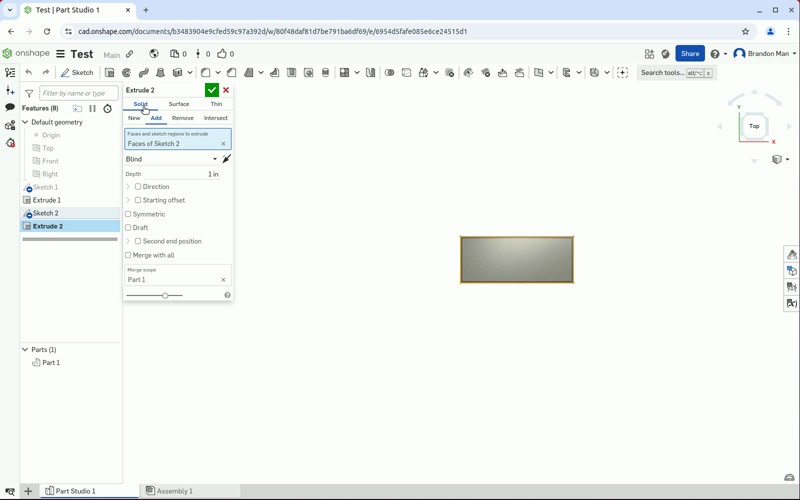
click(143, 106)
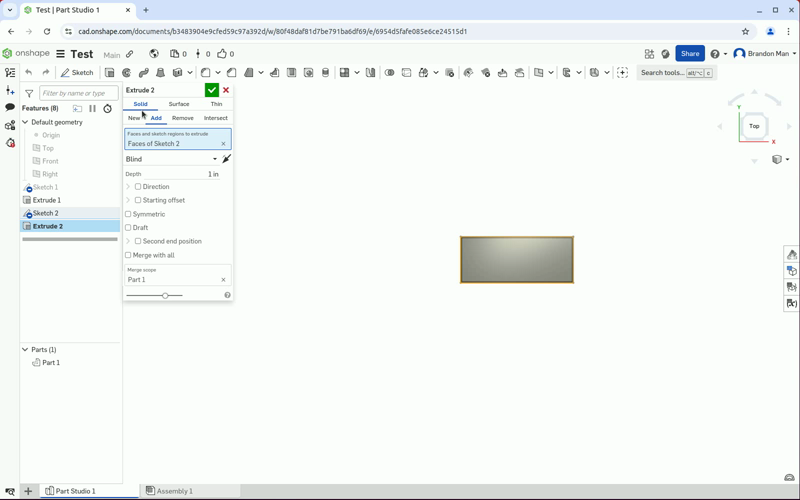
mouse_move(137, 120)
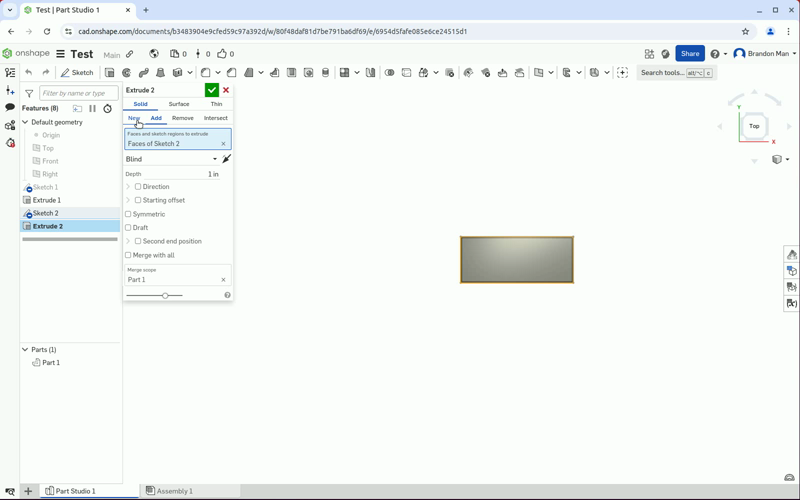
click(137, 120)
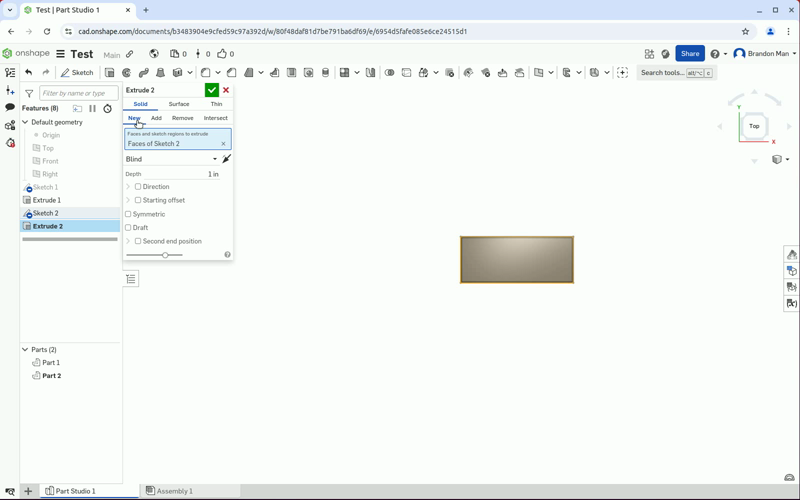
key(tab, 4)
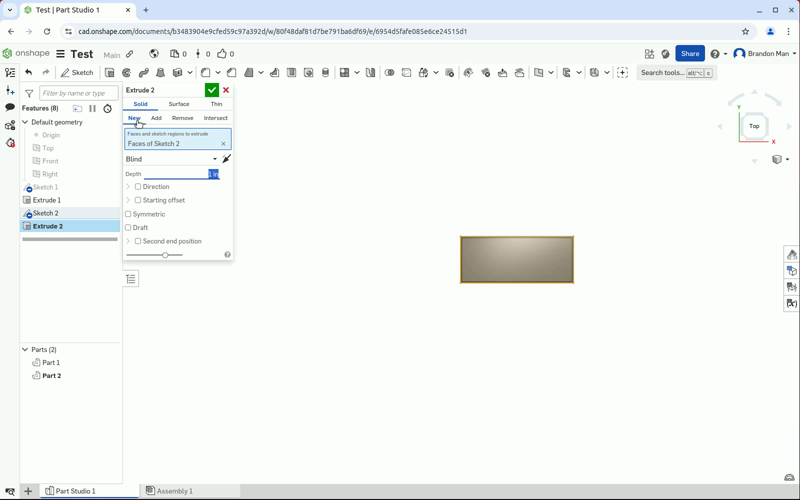
text(0.241)
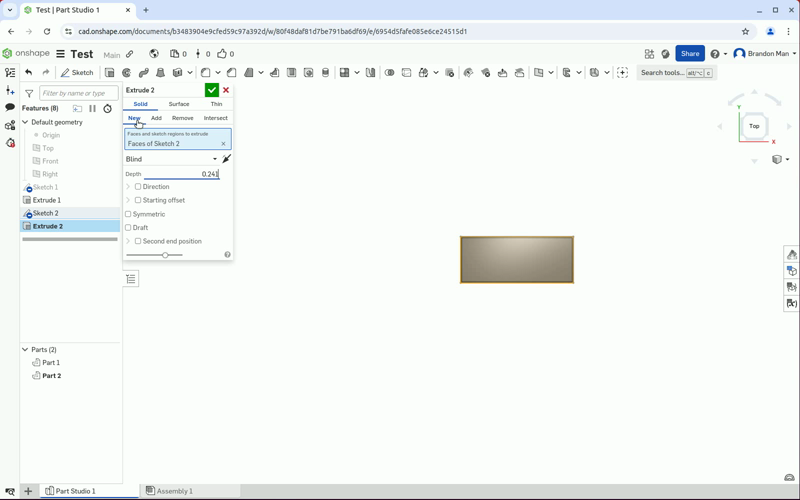
key(enter)
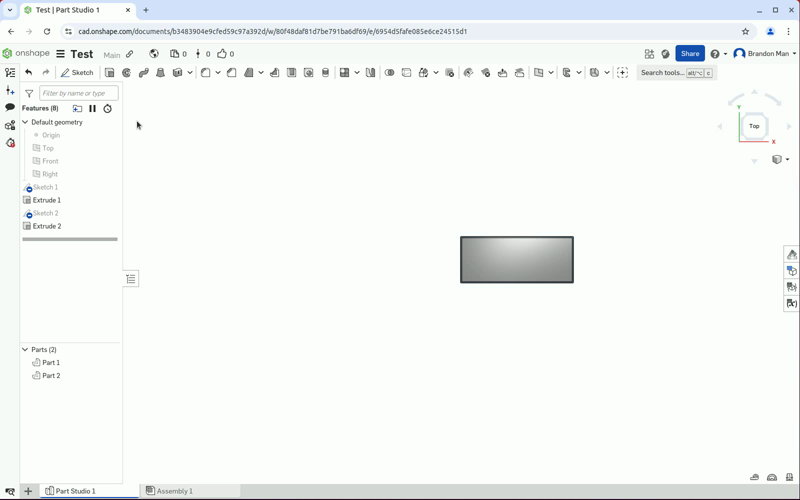
key(shift+h)
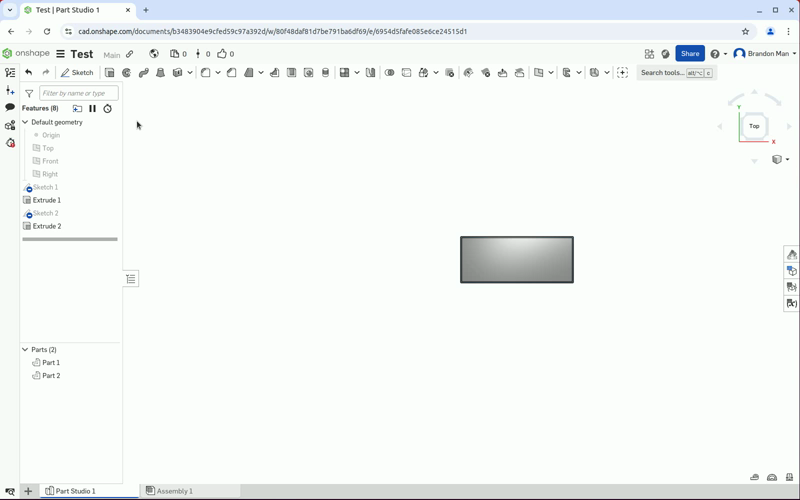
key(shift+h)
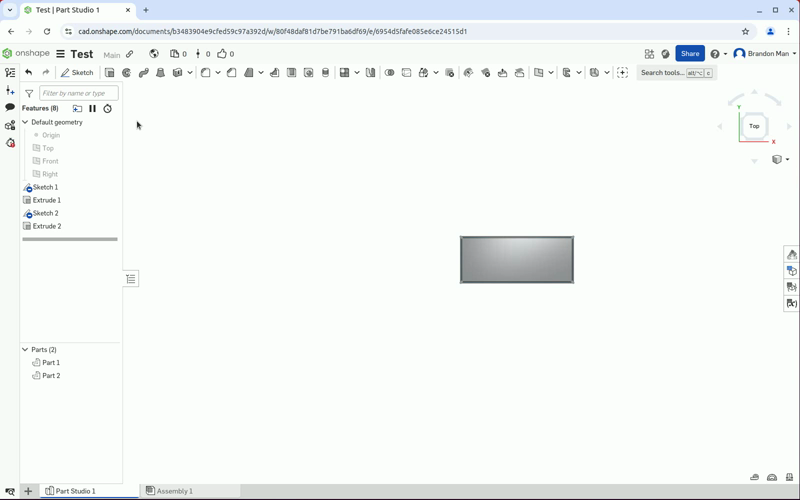
key(shift+7)
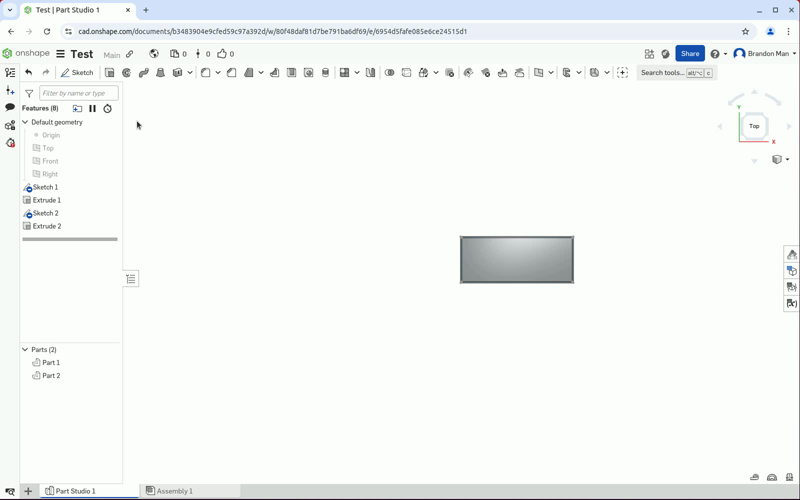
key(up, 3)
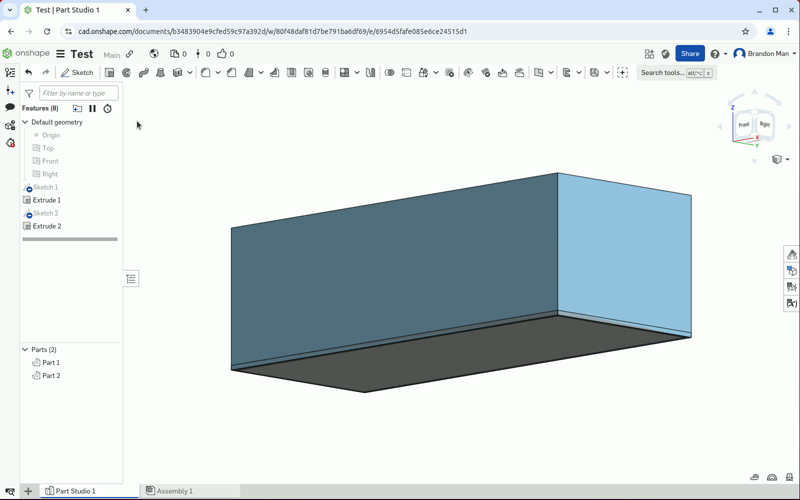
key(left, 3)
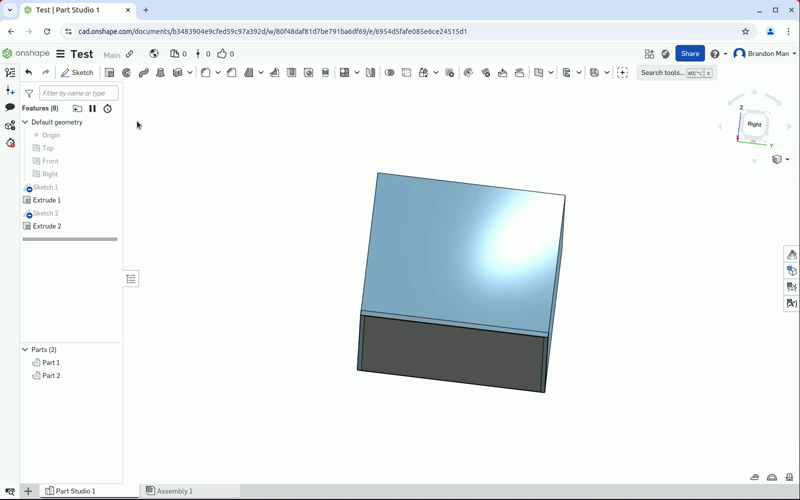
key(right, 3)
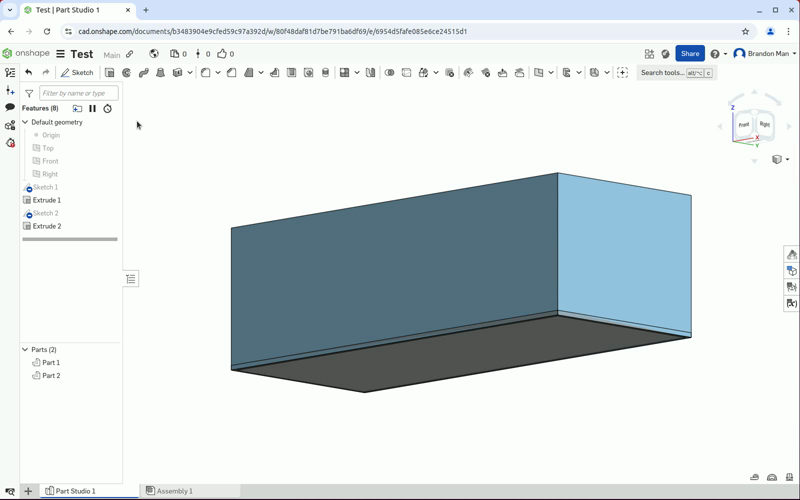
key(down, 3)
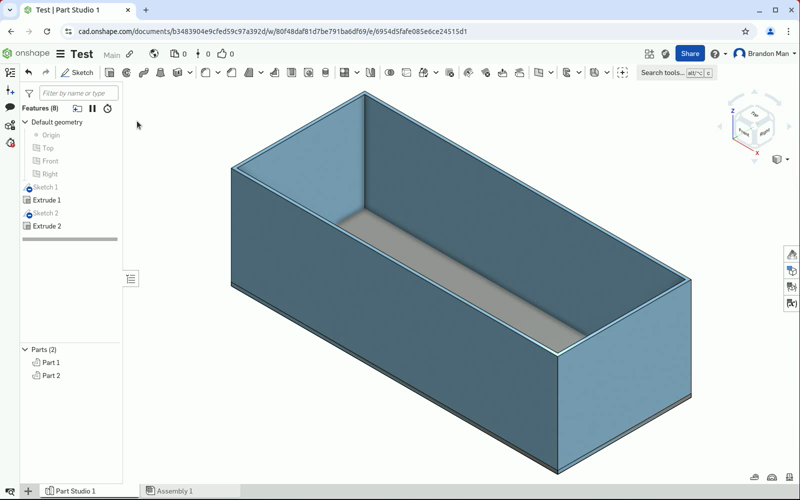
mouse_move(73, 189)
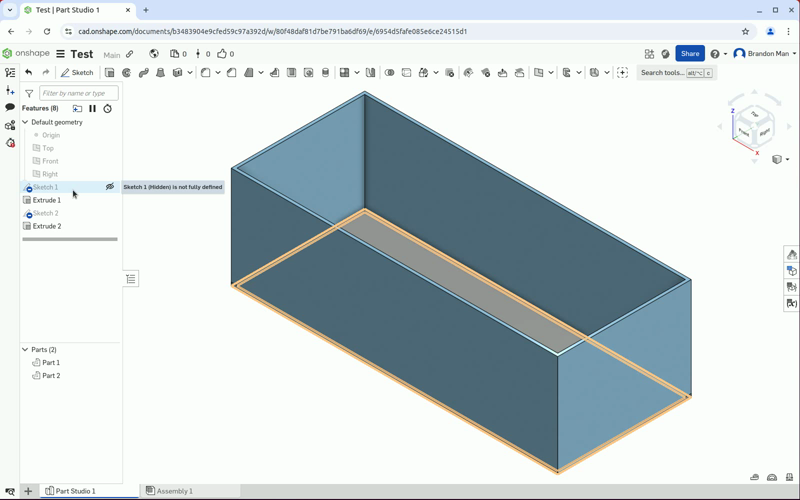
click(73, 189)